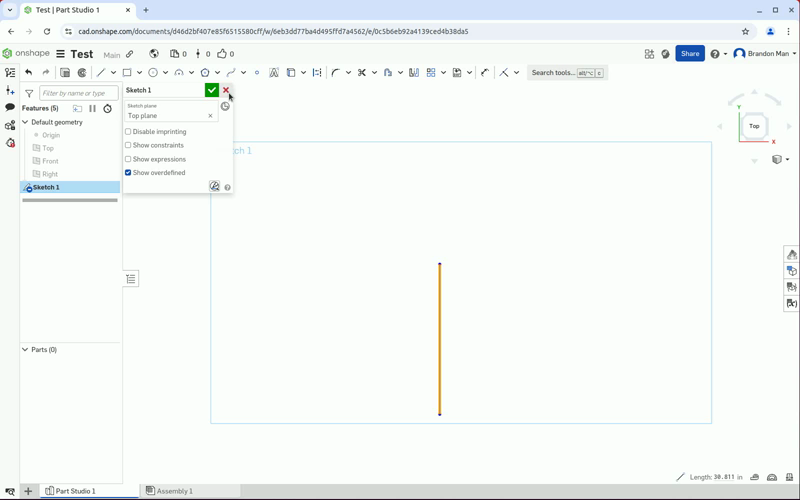
key(shift+h)
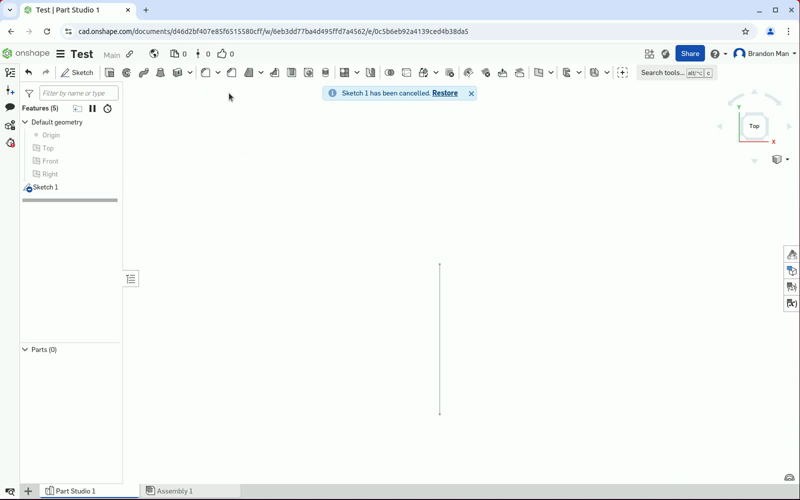
key(shift+s)
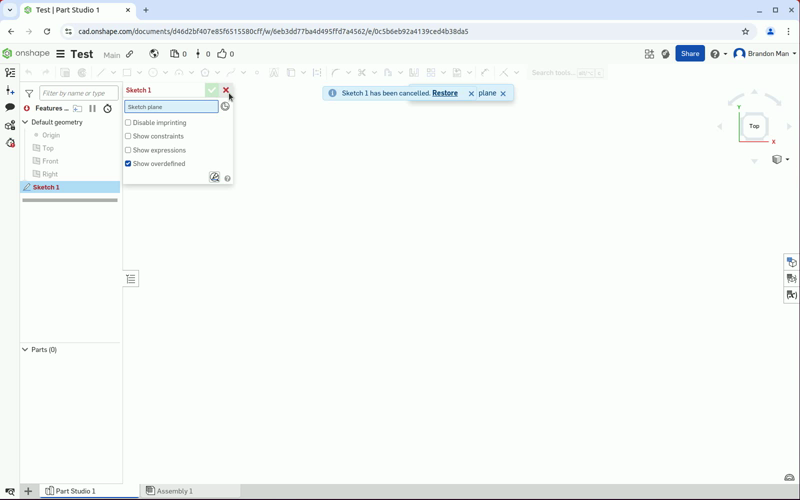
mouse_move(73, 150)
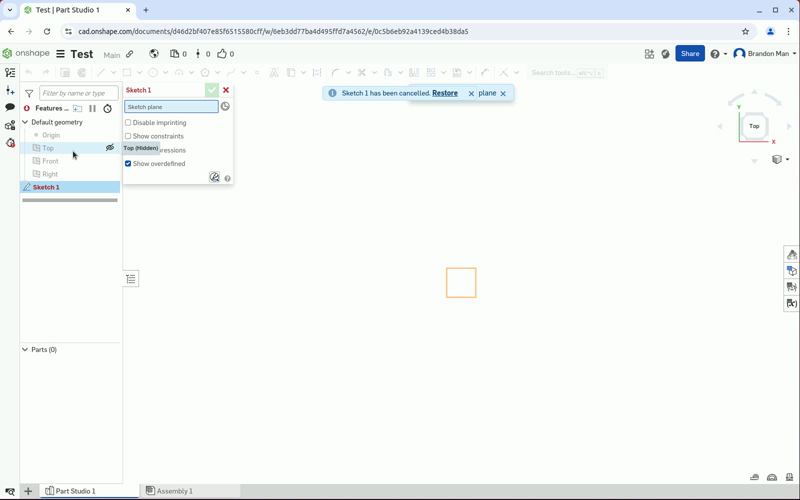
click(73, 150)
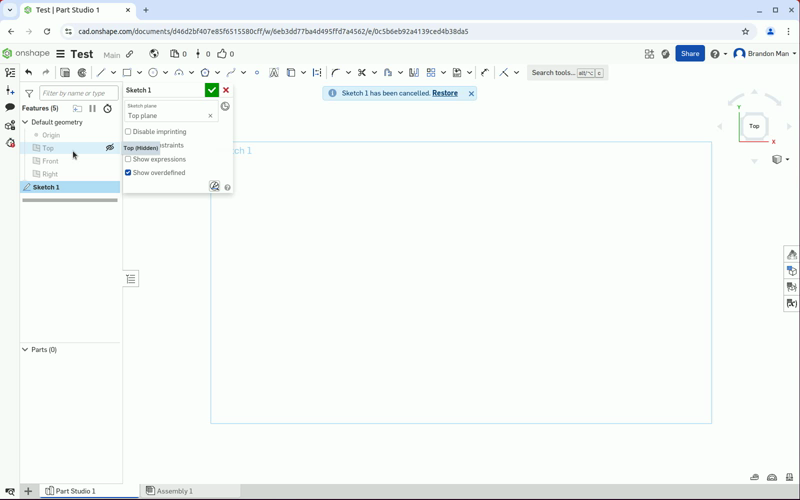
mouse_move(73, 352)
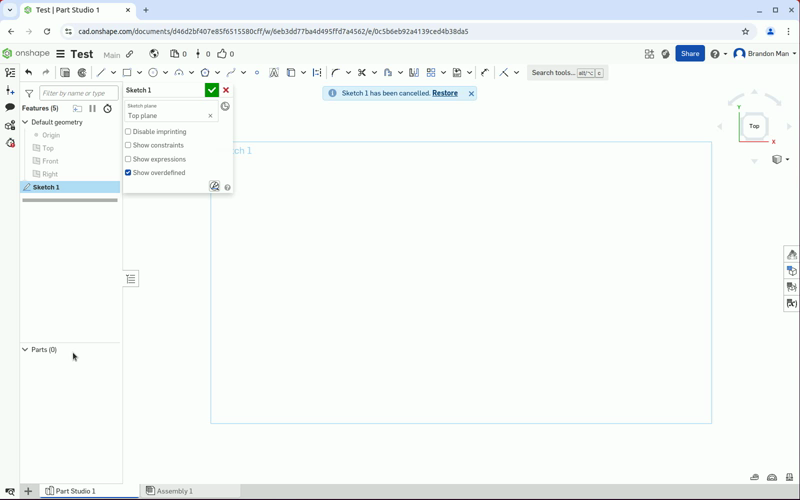
key(y)
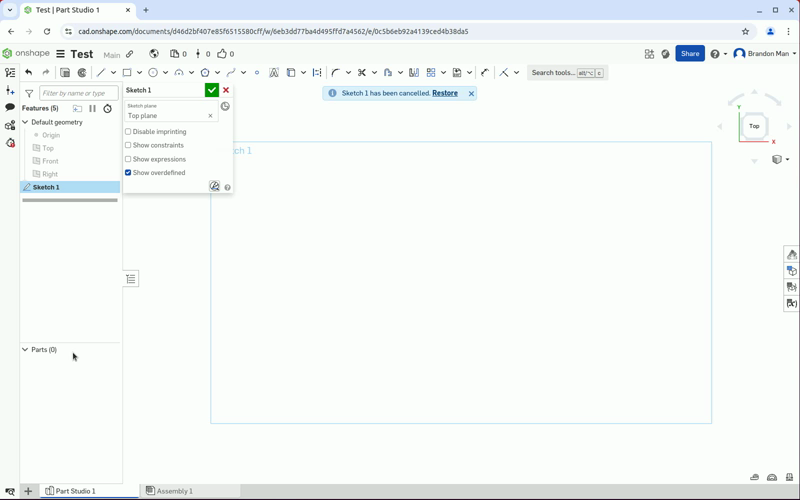
key(c)
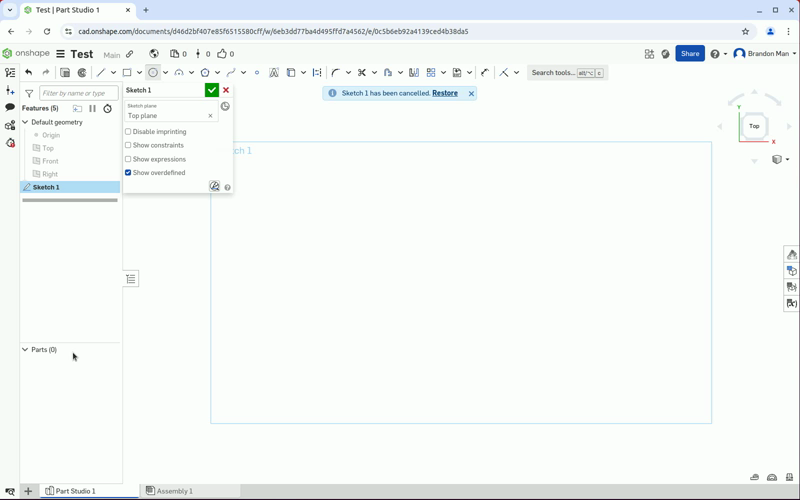
key_down(shift)
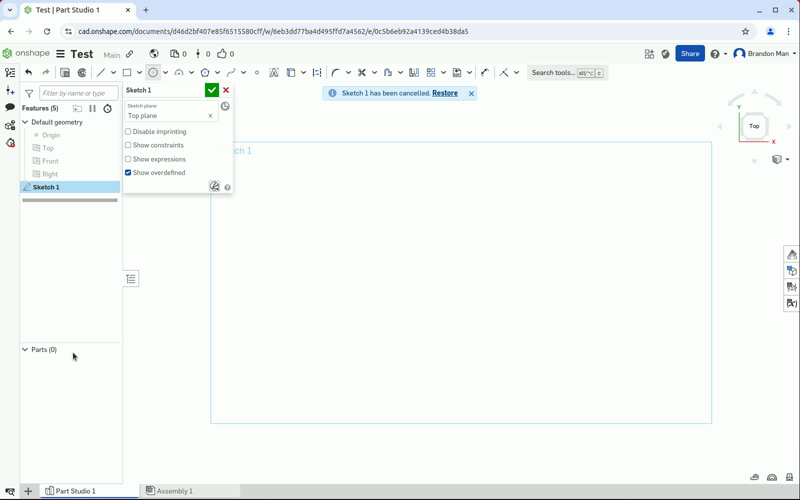
mouse_move(525, 275)
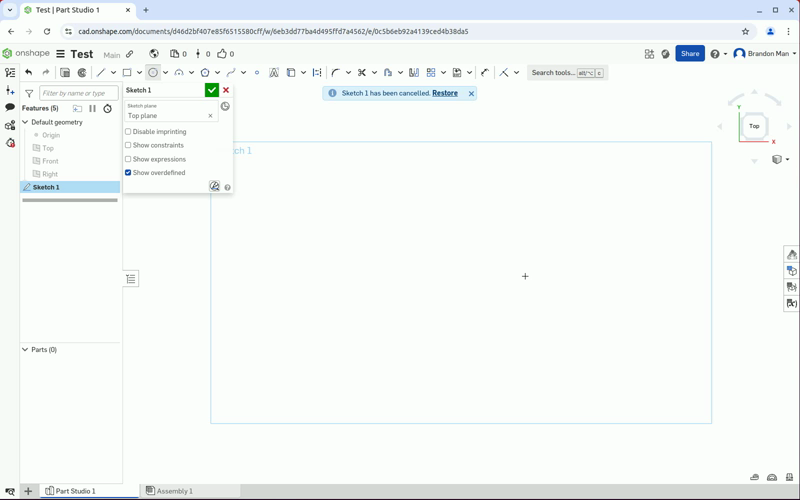
click(525, 275)
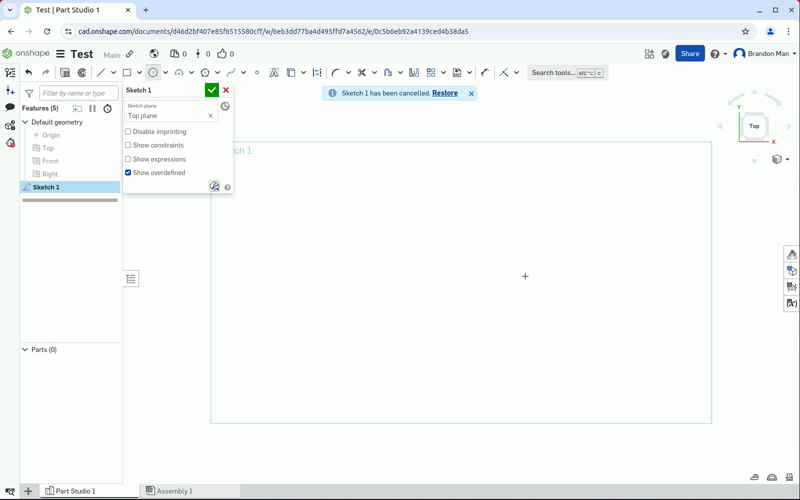
key_up(shift)
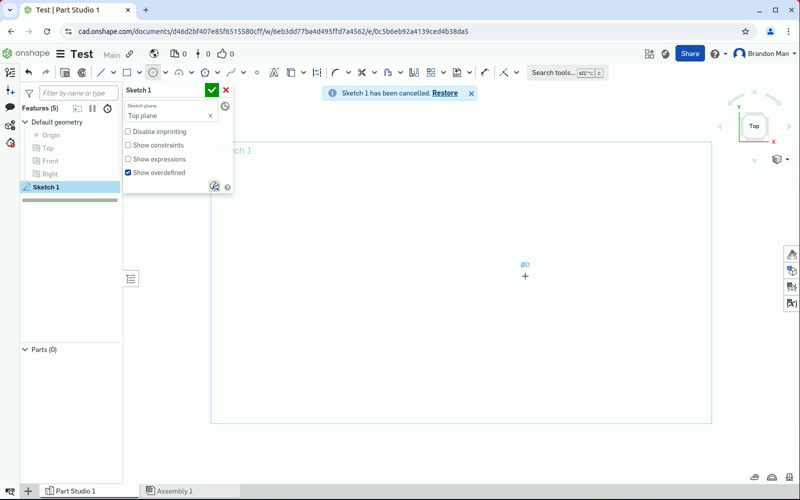
mouse_move(573, 275)
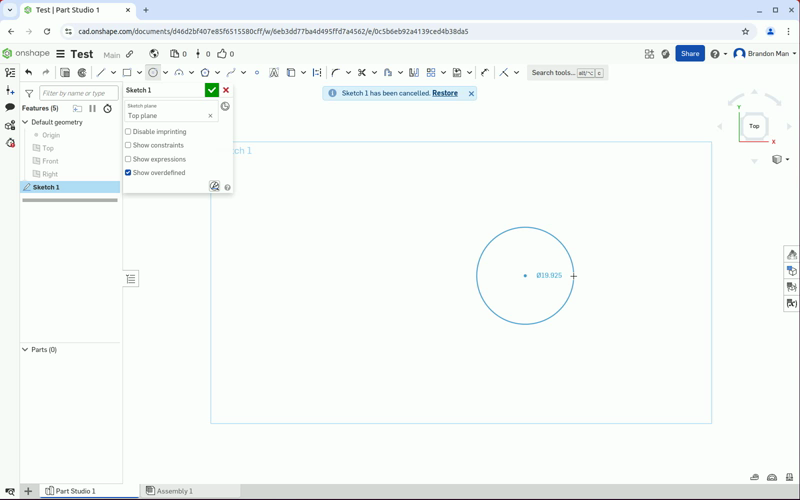
click(573, 275)
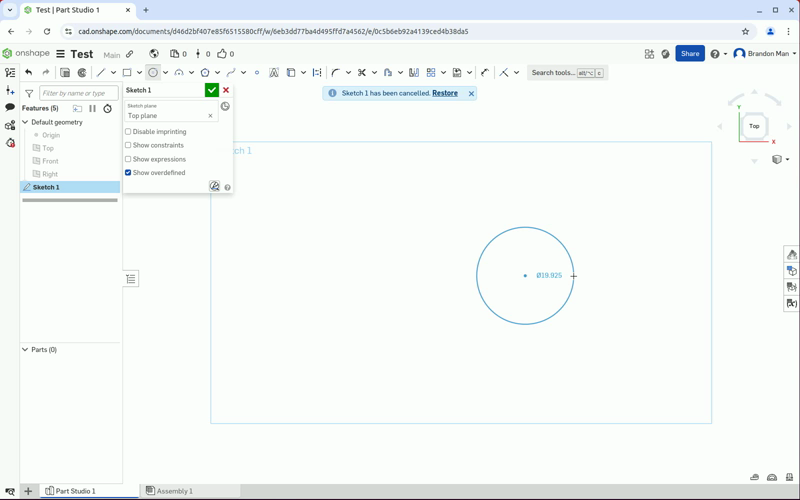
key(esc)
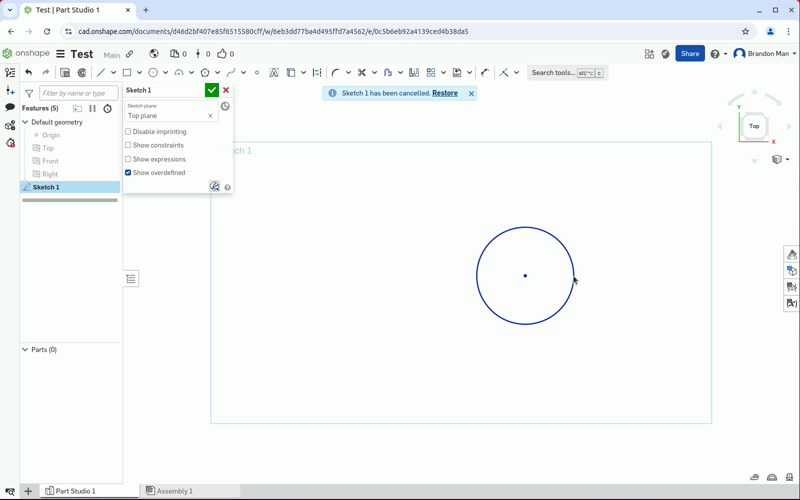
key(c)
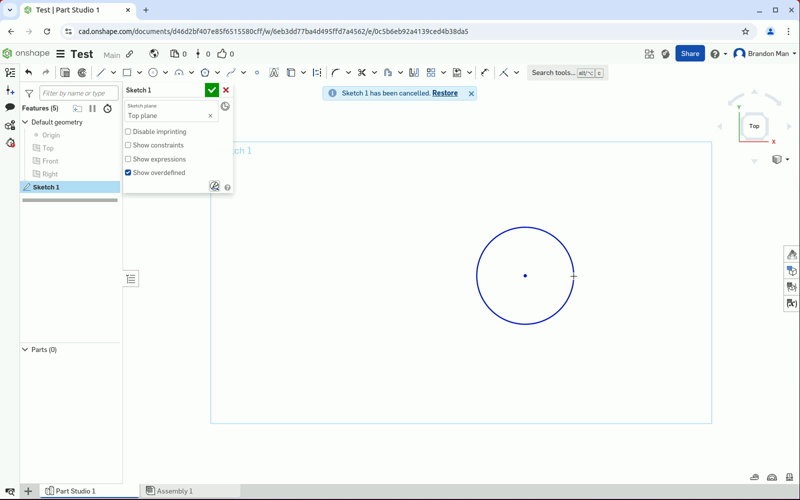
key_down(shift)
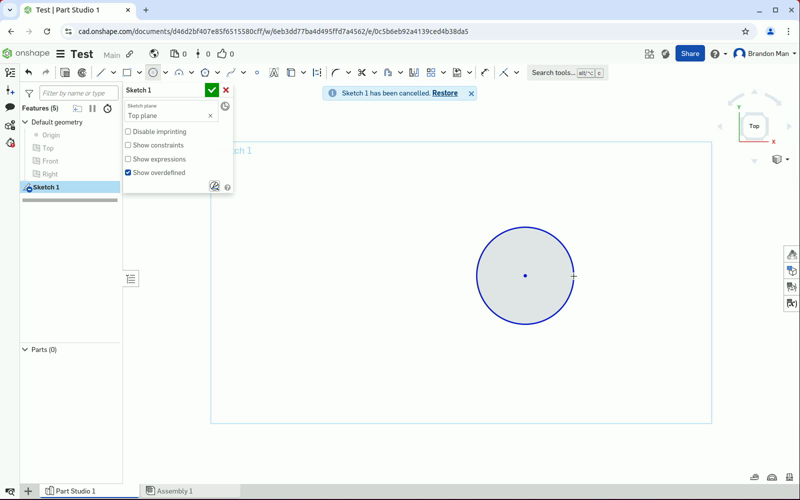
mouse_move(525, 275)
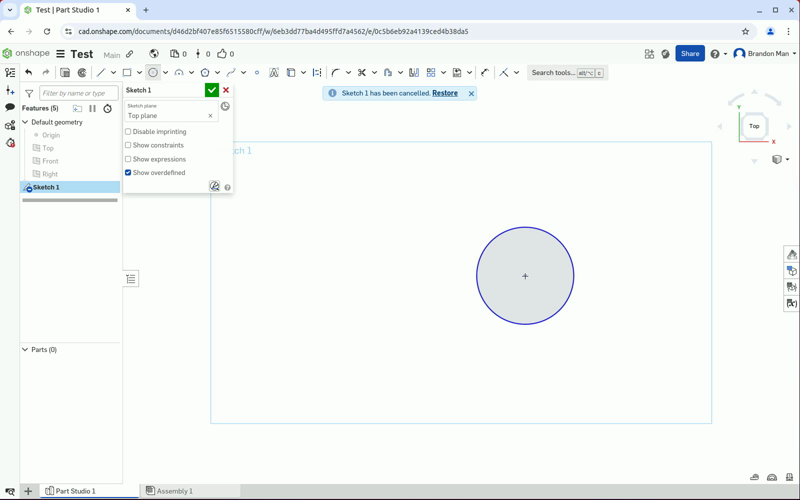
click(525, 275)
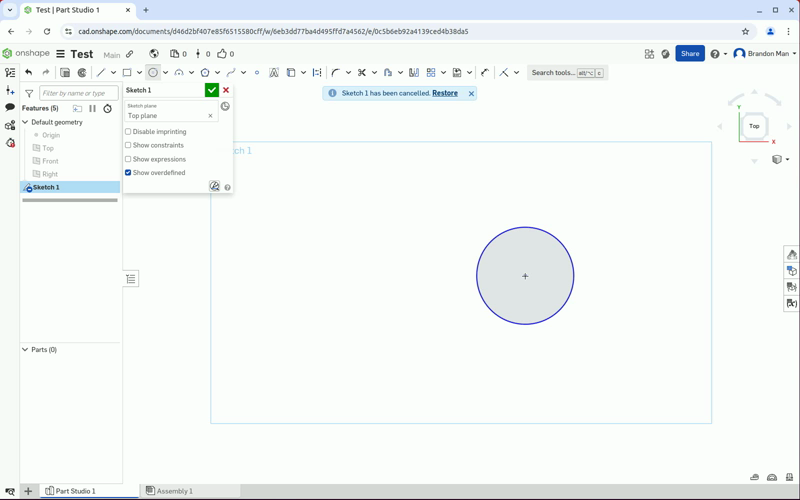
key_up(shift)
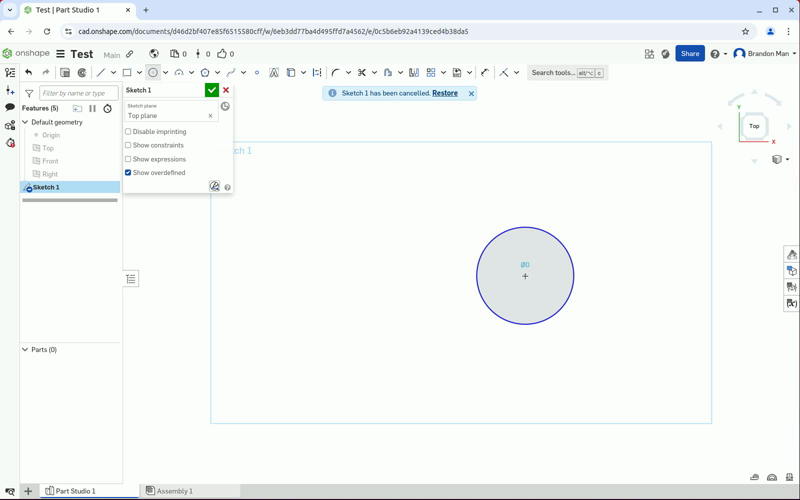
mouse_move(561, 275)
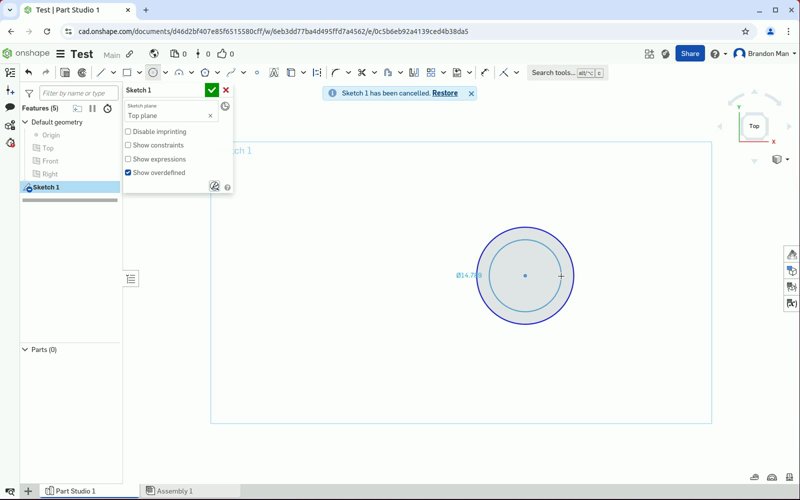
click(561, 275)
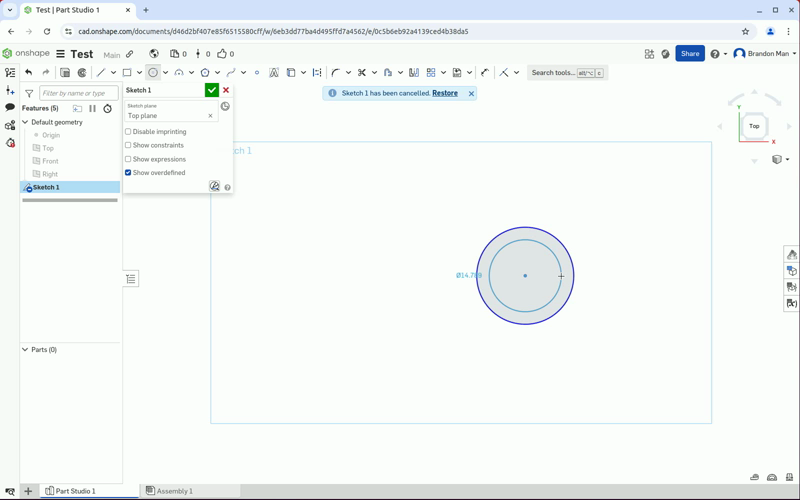
key(esc)
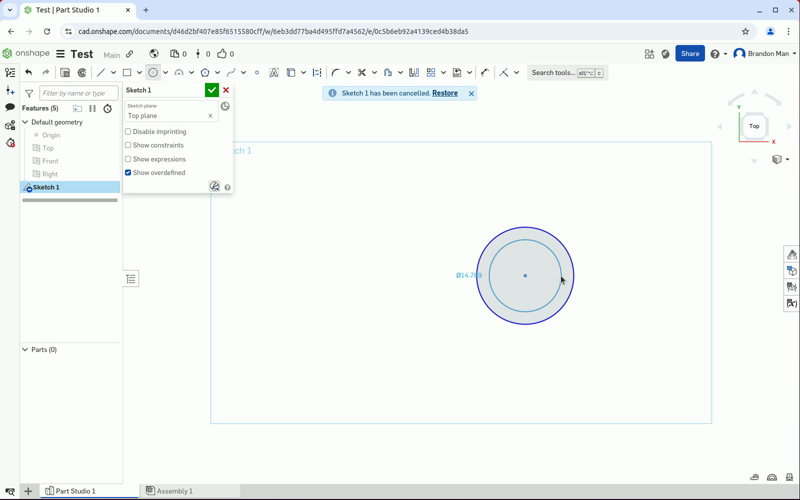
mouse_move(554, 310)
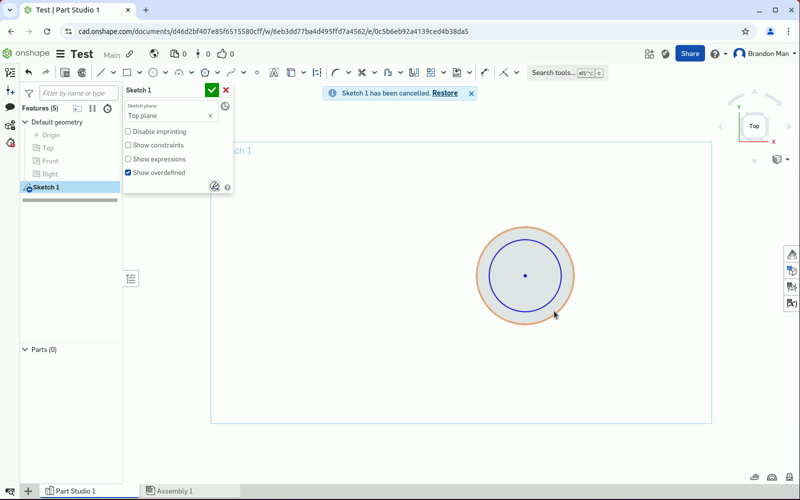
click(554, 310)
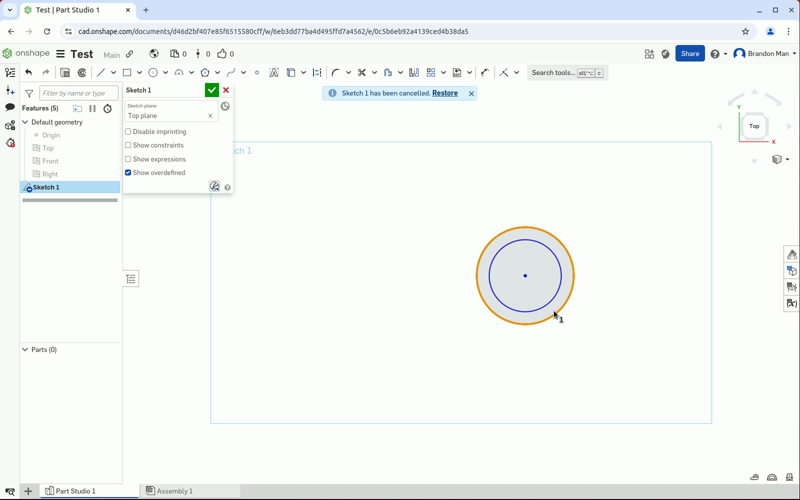
mouse_move(73, 352)
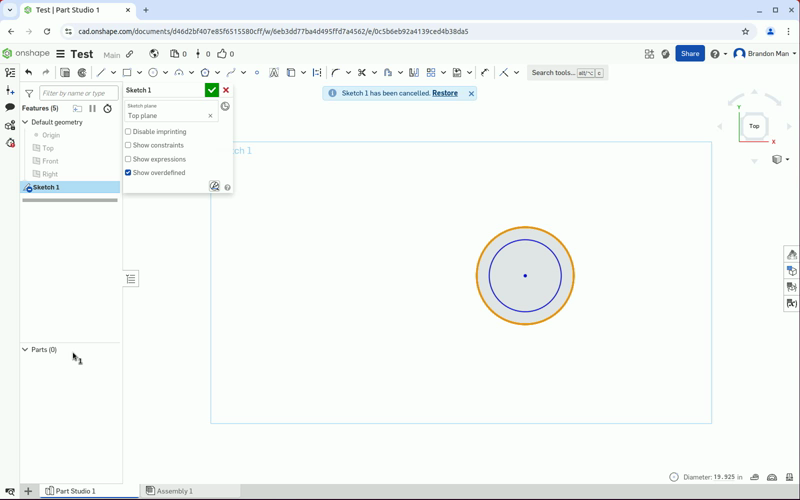
key(shift+y)
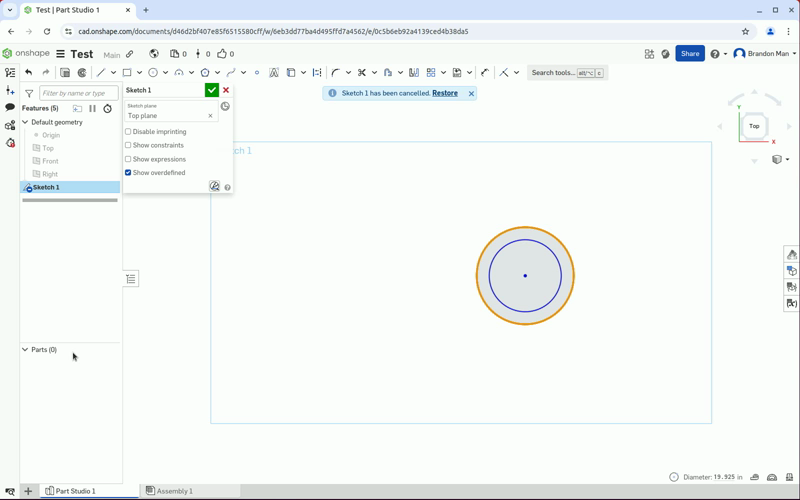
key(shift+e)
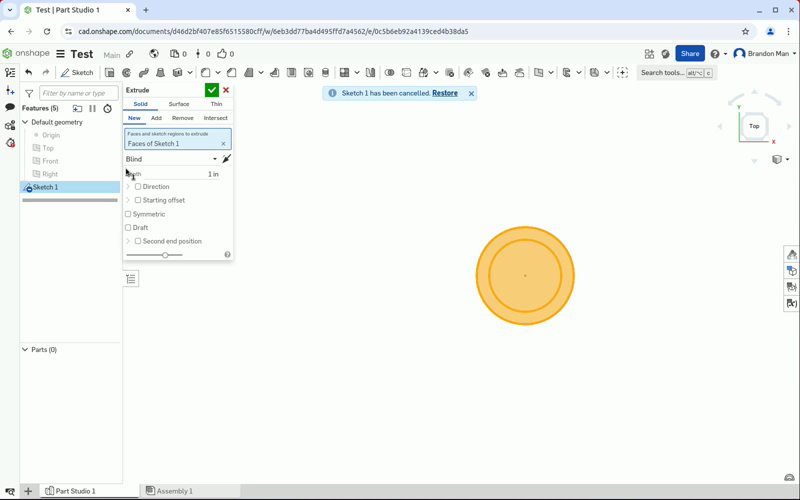
mouse_move(143, 106)
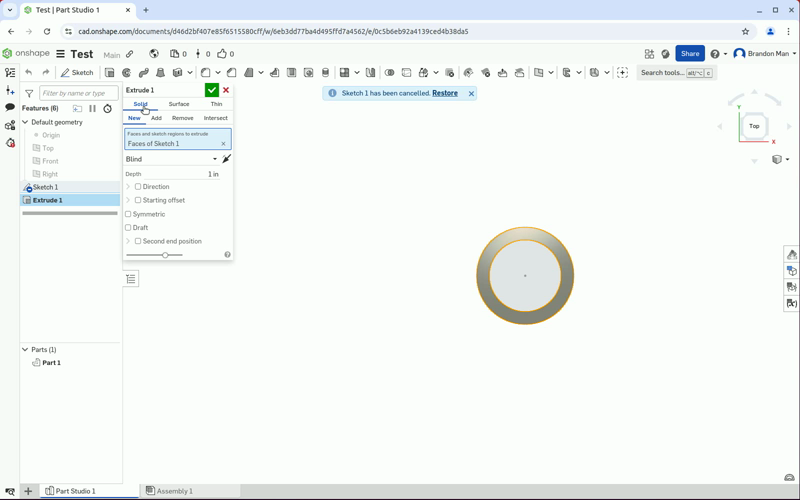
click(143, 106)
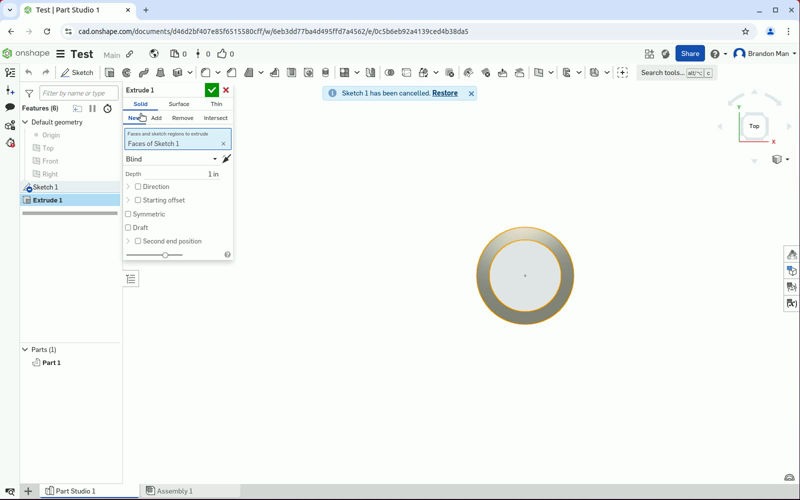
mouse_move(137, 120)
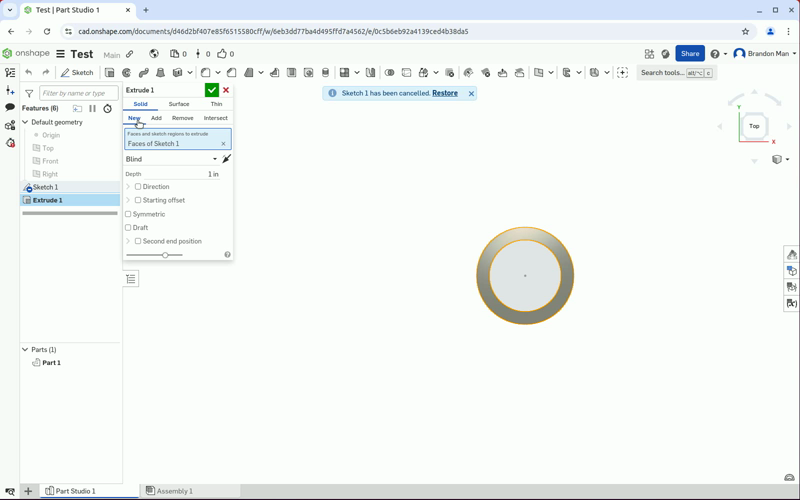
click(137, 120)
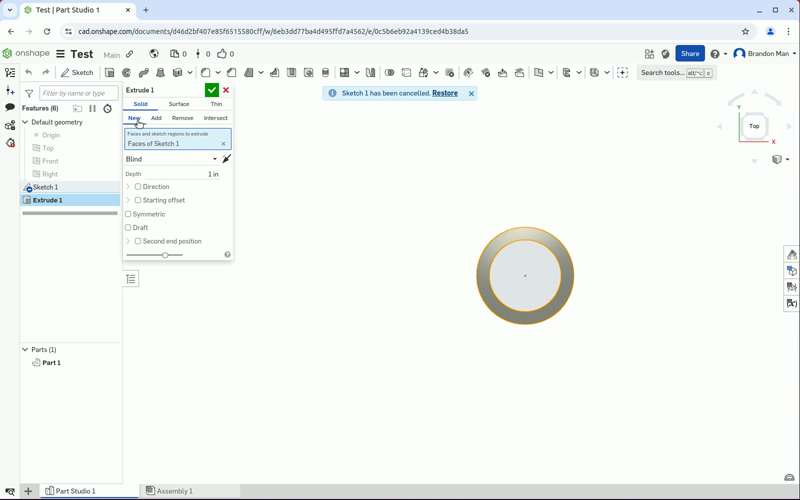
key(tab, 4)
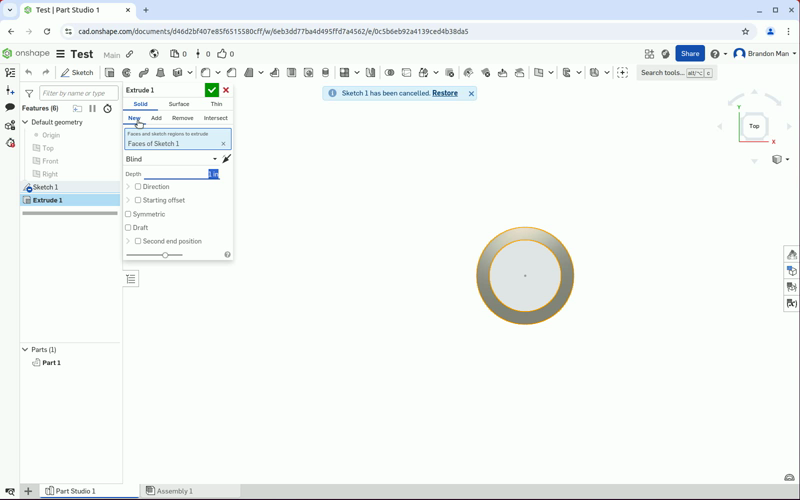
text(9.869)
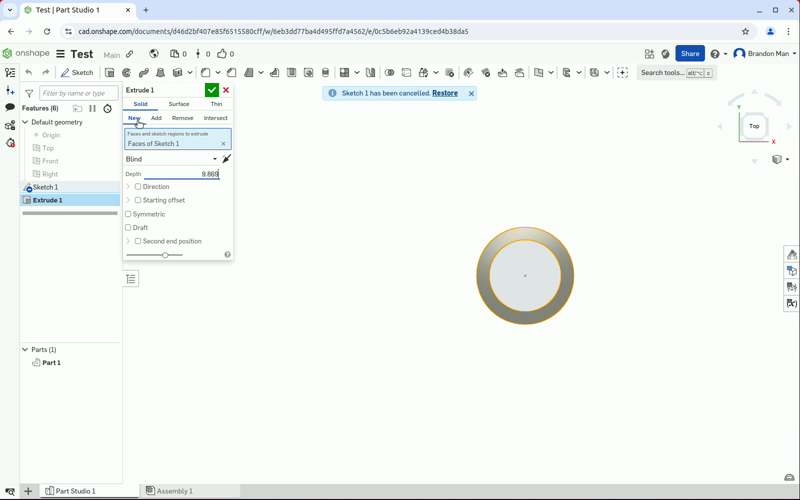
key(enter)
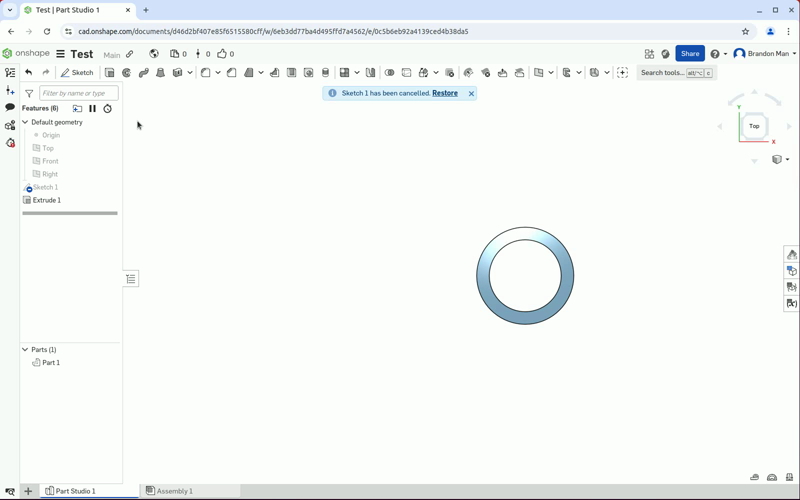
key(shift+h)
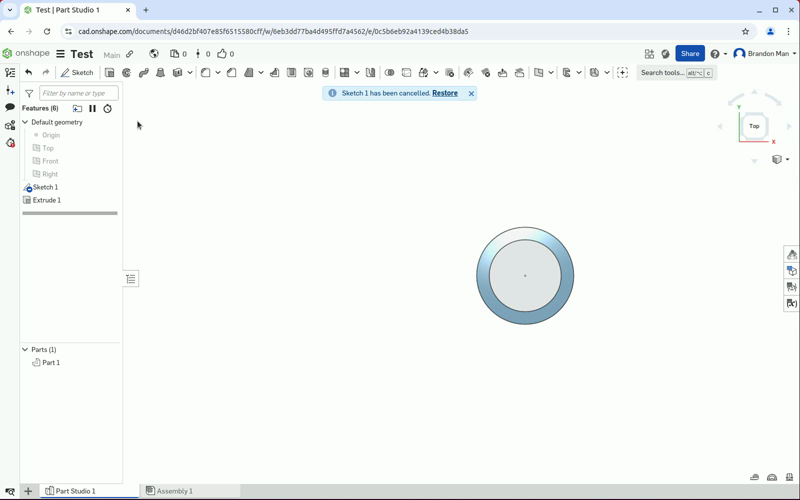
key(shift+h)
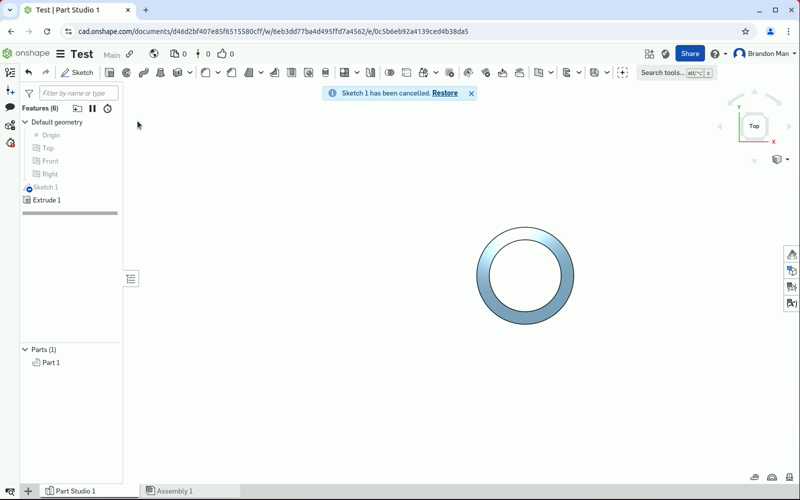
mouse_move(73, 189)
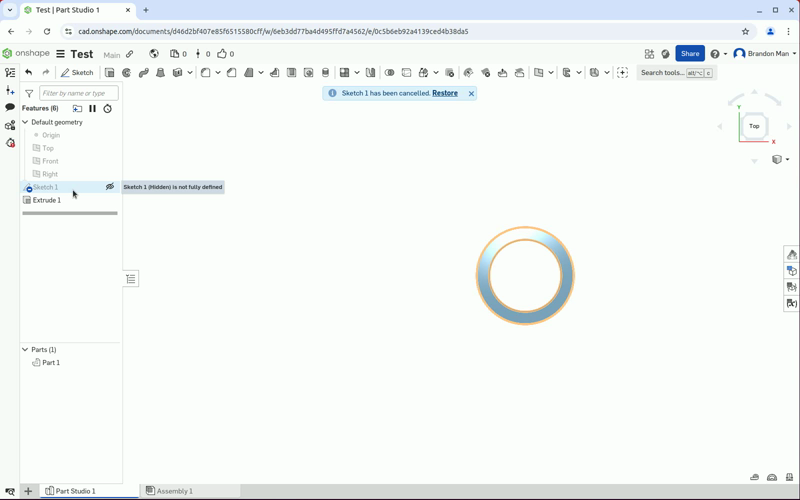
click(73, 189)
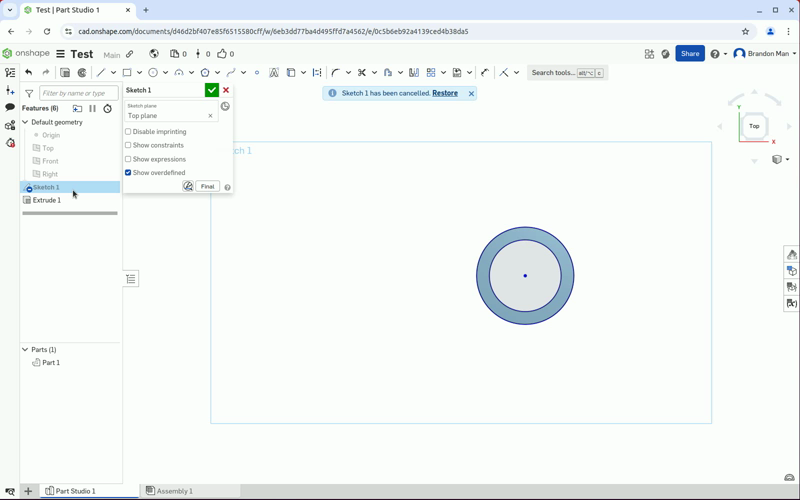
mouse_move(229, 92)
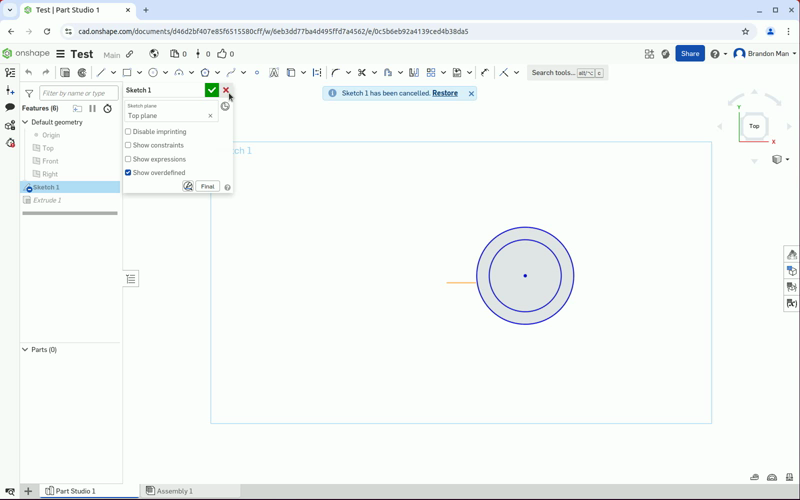
click(229, 92)
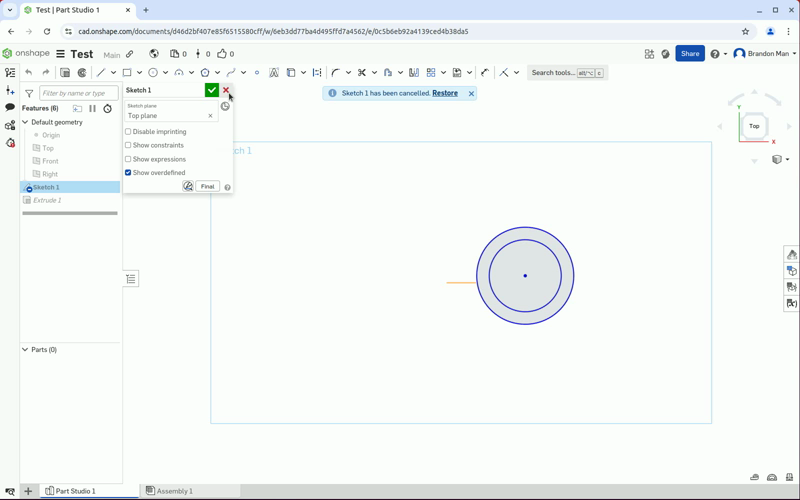
key(shift+s)
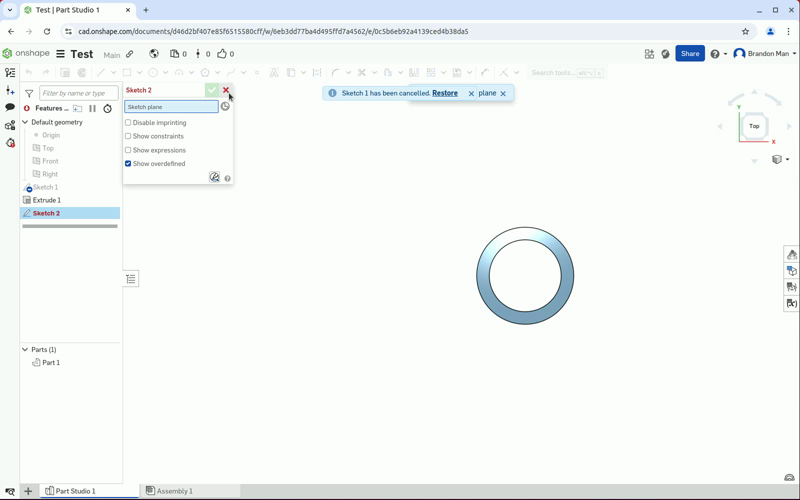
mouse_move(73, 150)
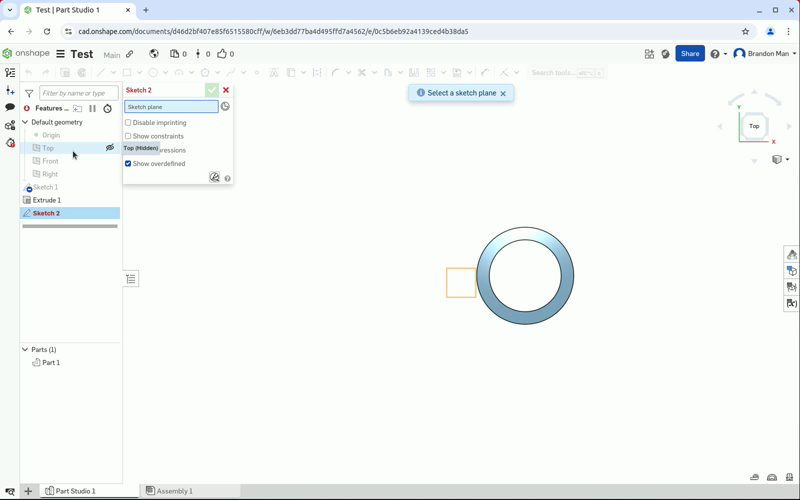
click(73, 150)
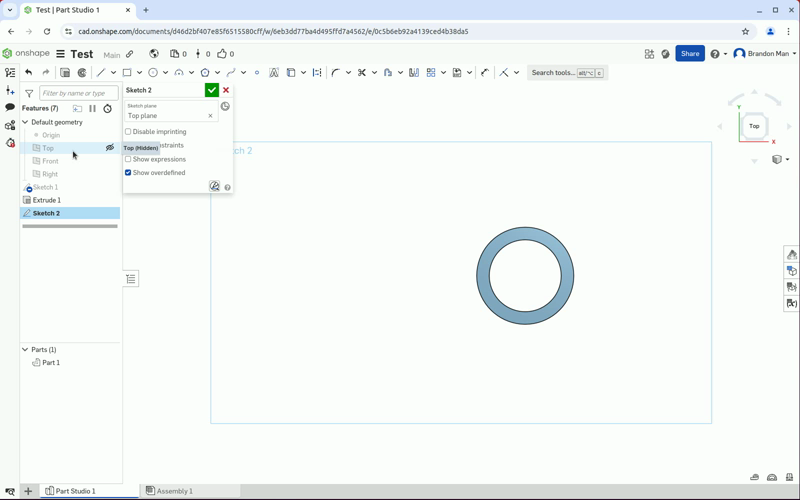
mouse_move(73, 352)
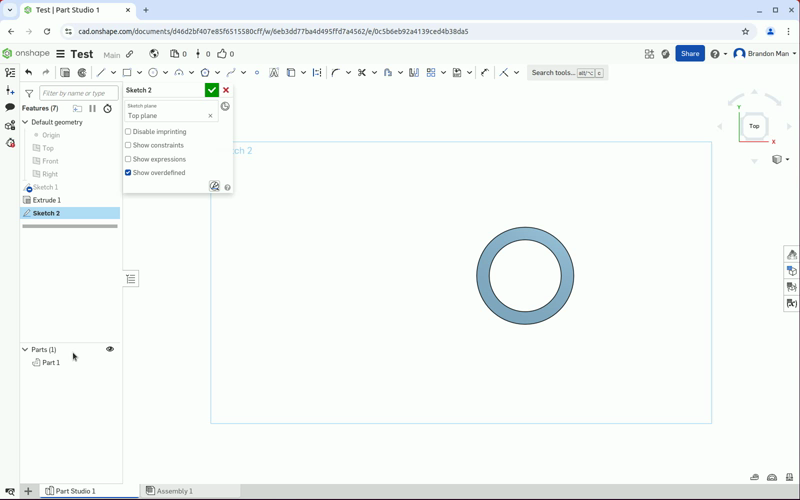
key(y)
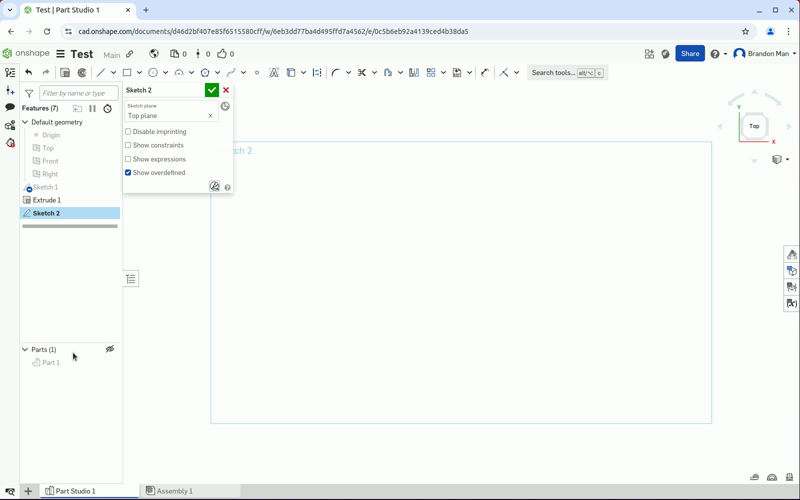
key(l)
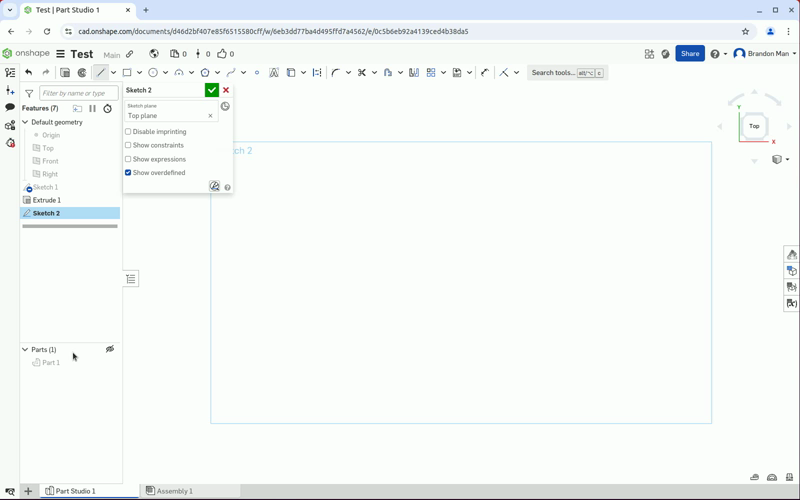
key_down(shift)
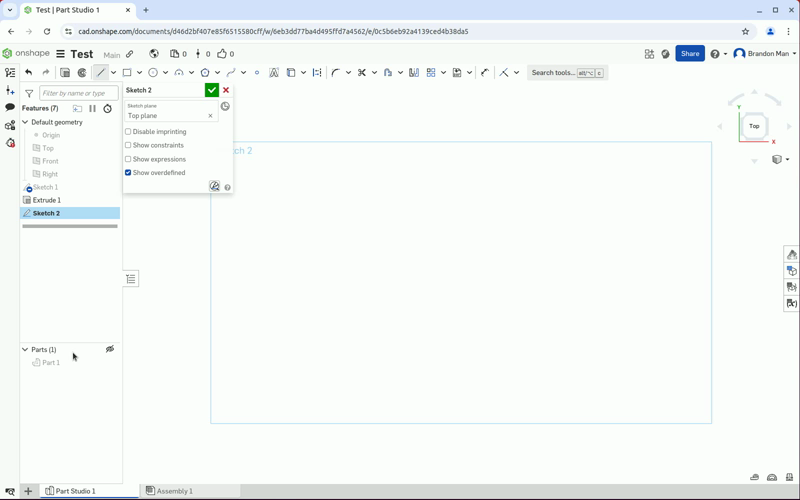
mouse_move(395, 316)
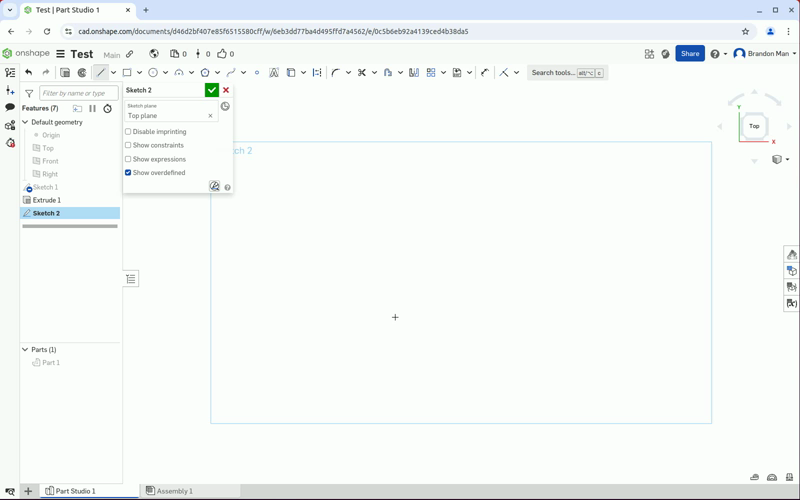
click(395, 316)
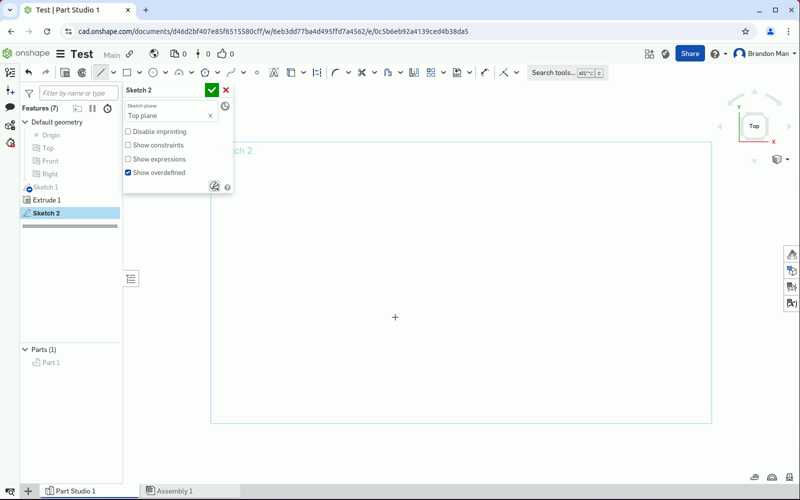
key_up(shift)
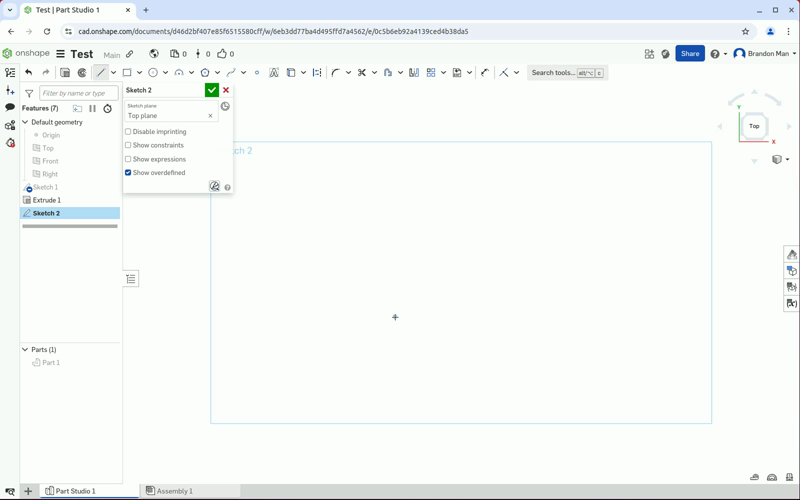
key_down(shift)
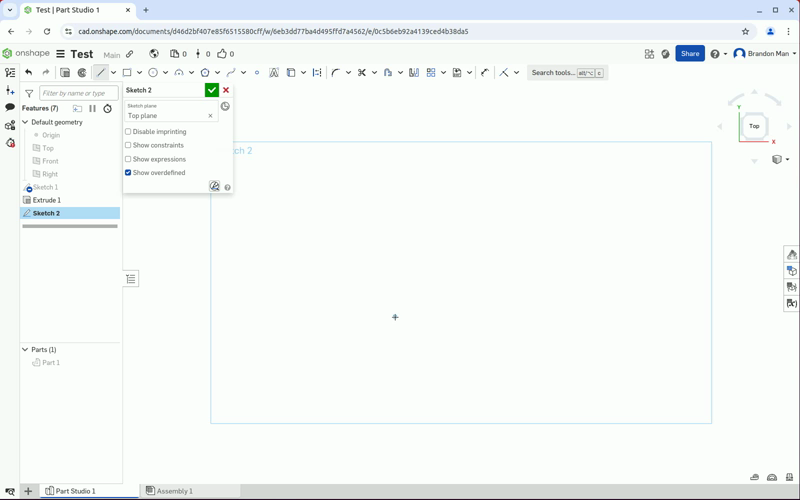
mouse_move(498, 316)
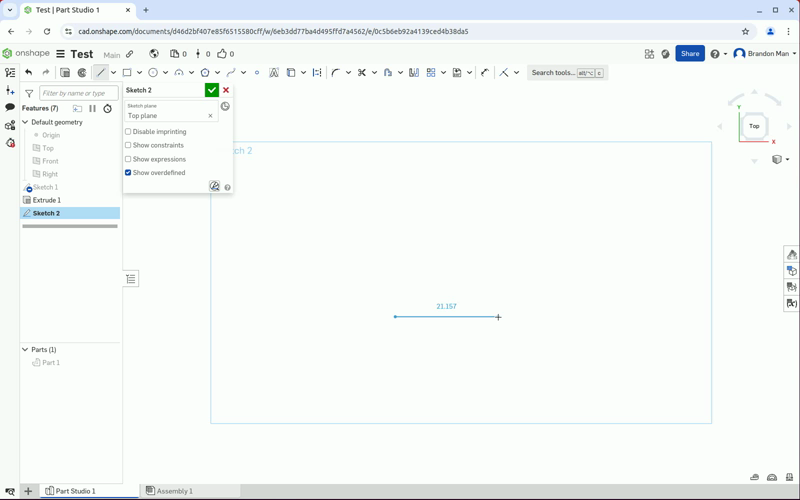
click(498, 316)
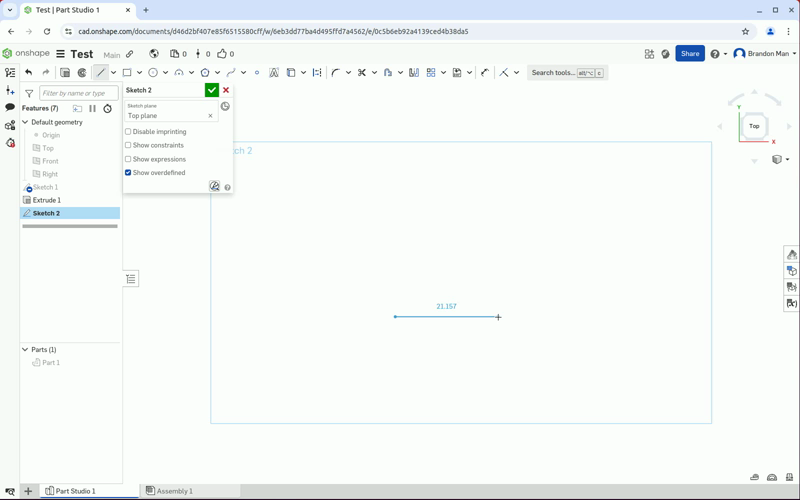
key_up(shift)
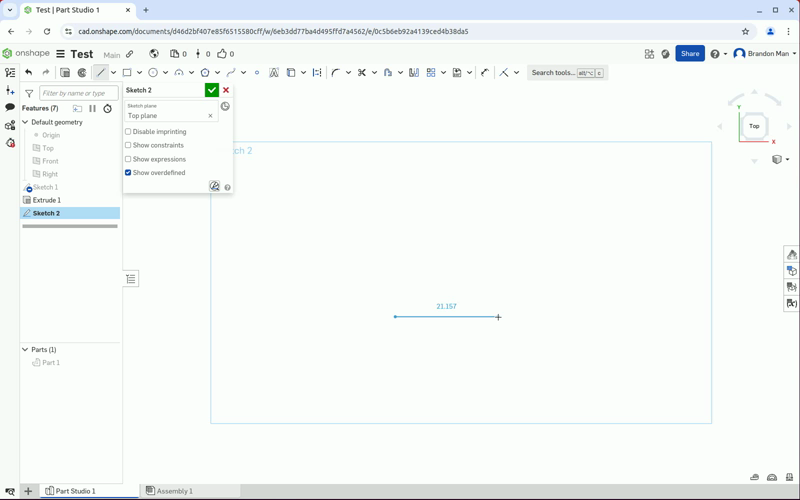
key(esc)
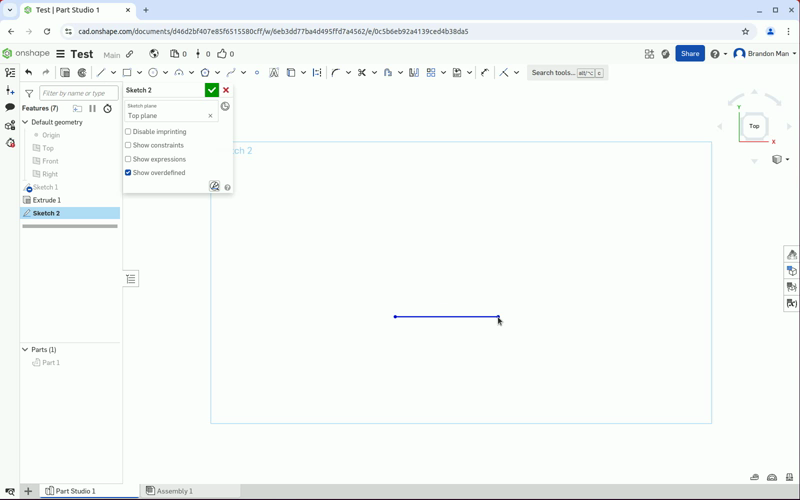
key(a)
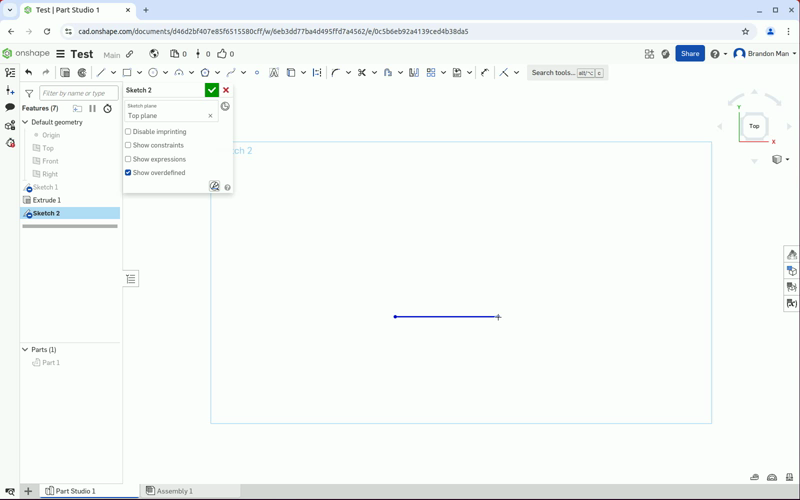
mouse_move(498, 316)
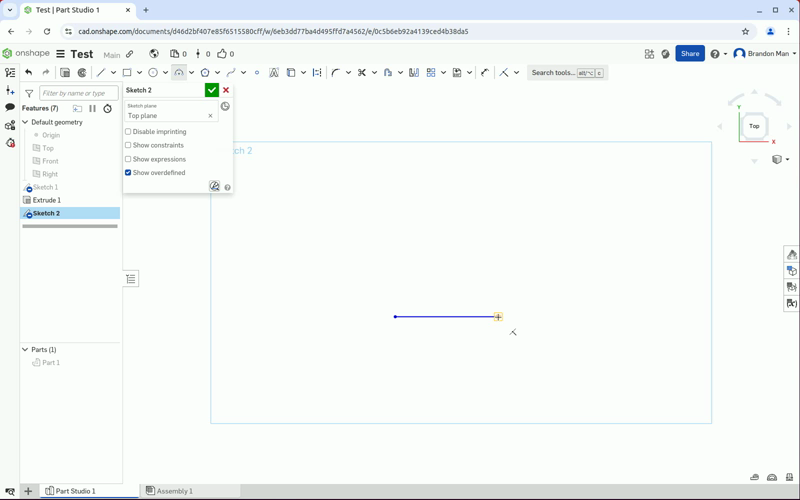
click(498, 316)
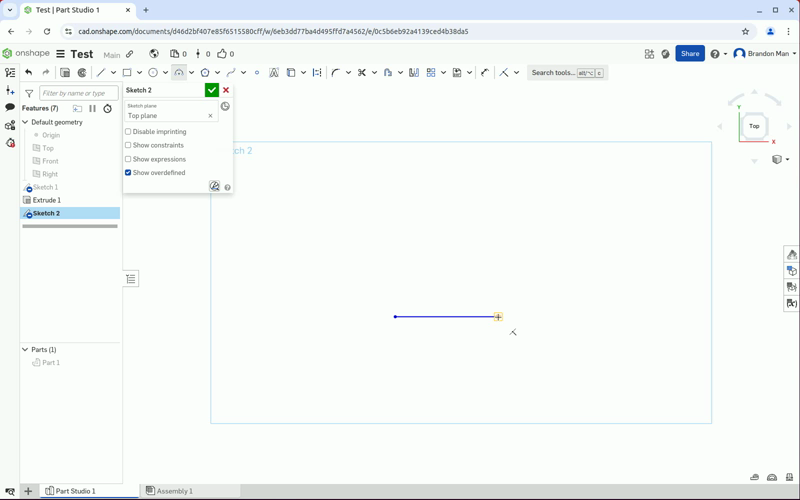
key_down(shift)
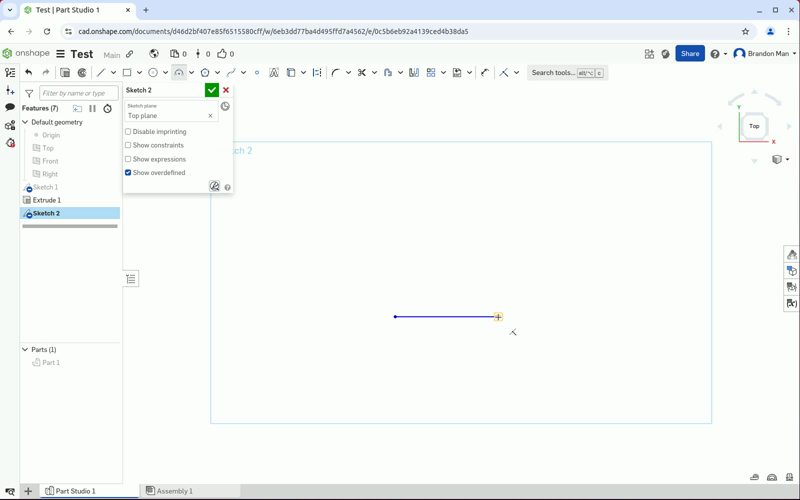
mouse_move(476, 283)
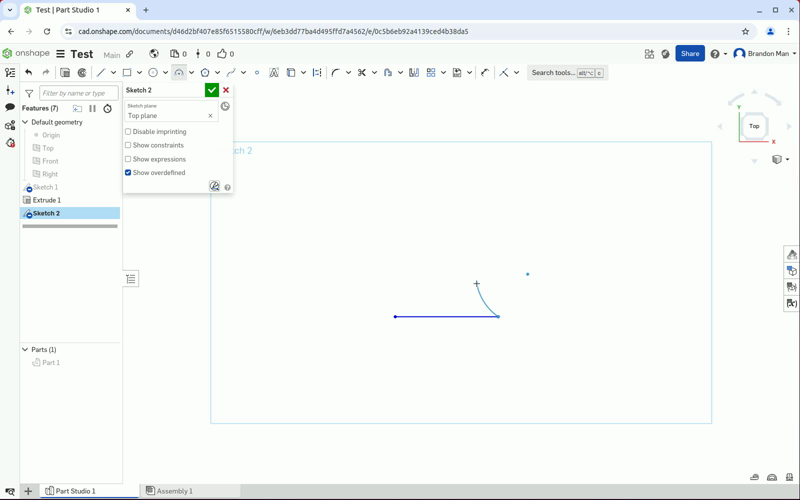
click(476, 283)
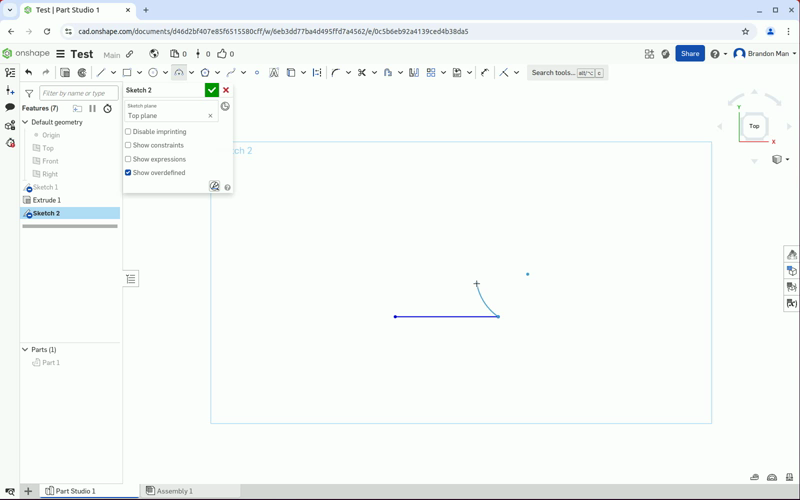
mouse_move(483, 302)
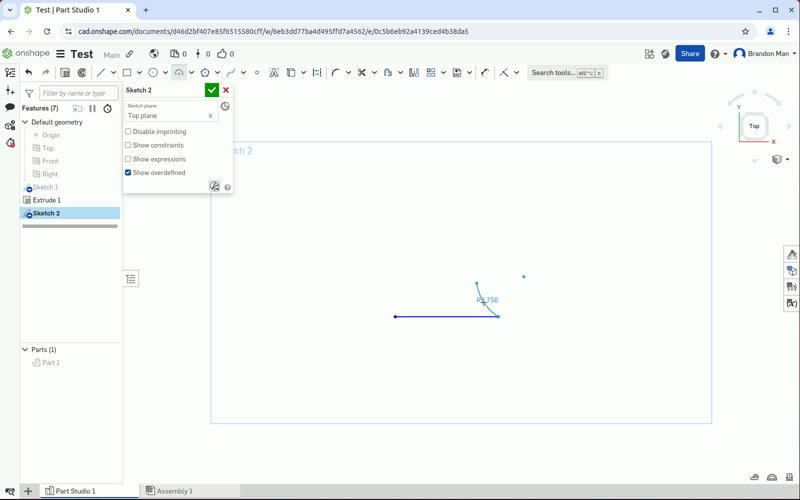
click(483, 302)
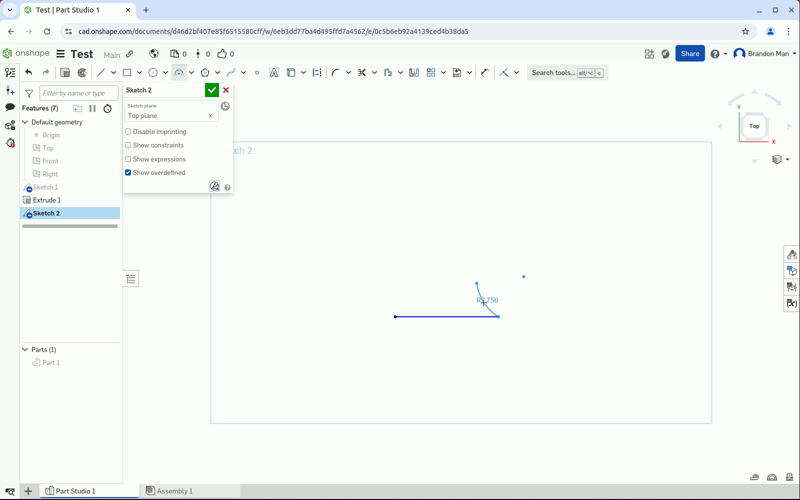
key_up(shift)
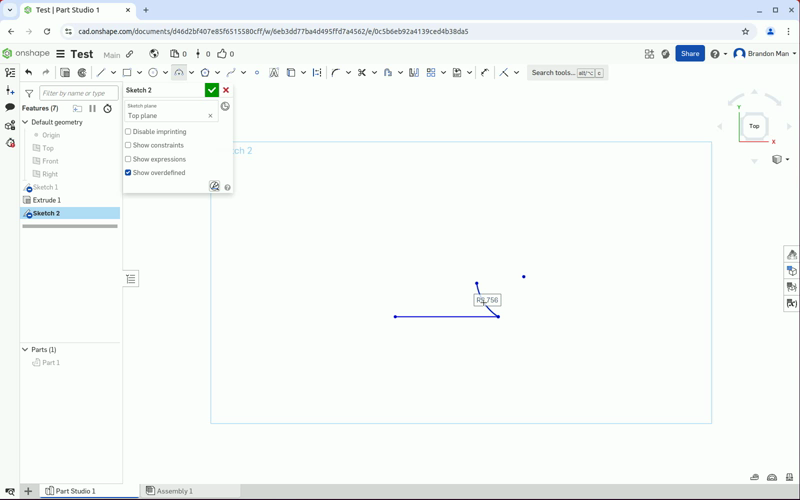
key(esc)
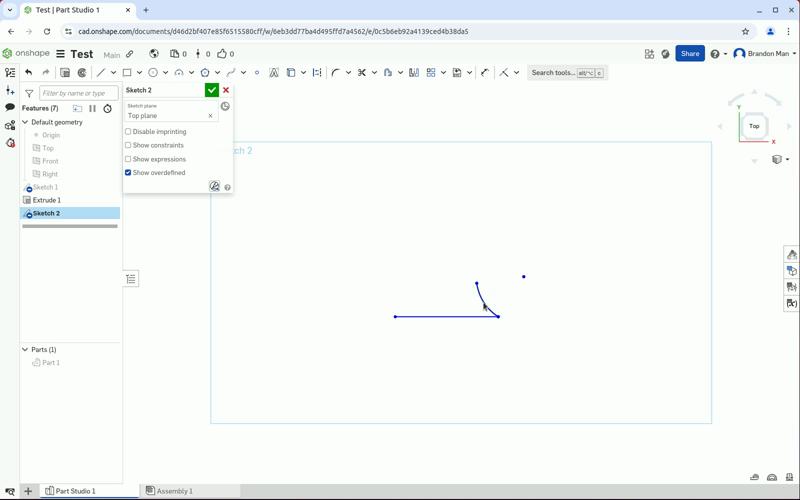
key(l)
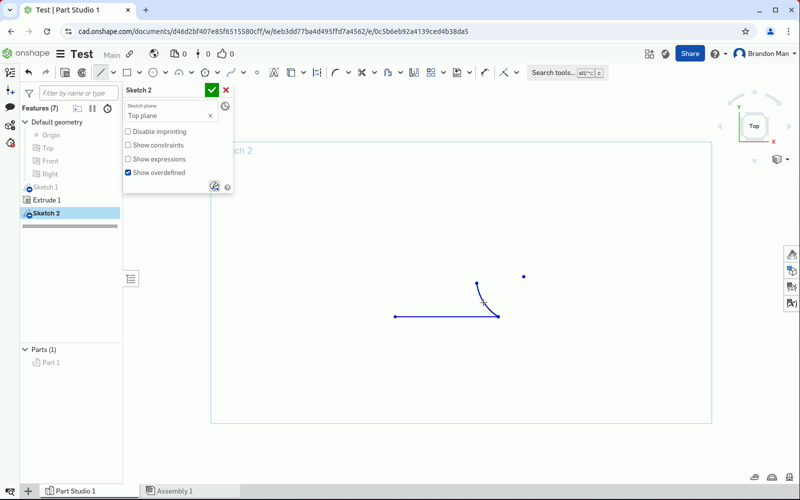
mouse_move(476, 283)
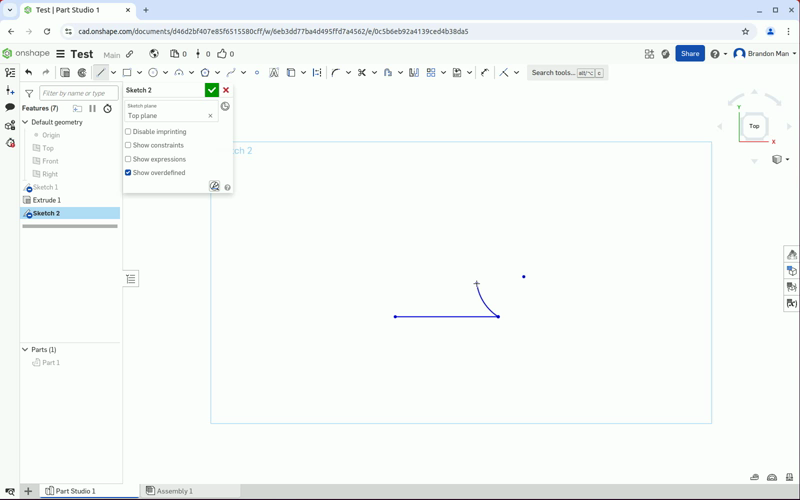
click(476, 283)
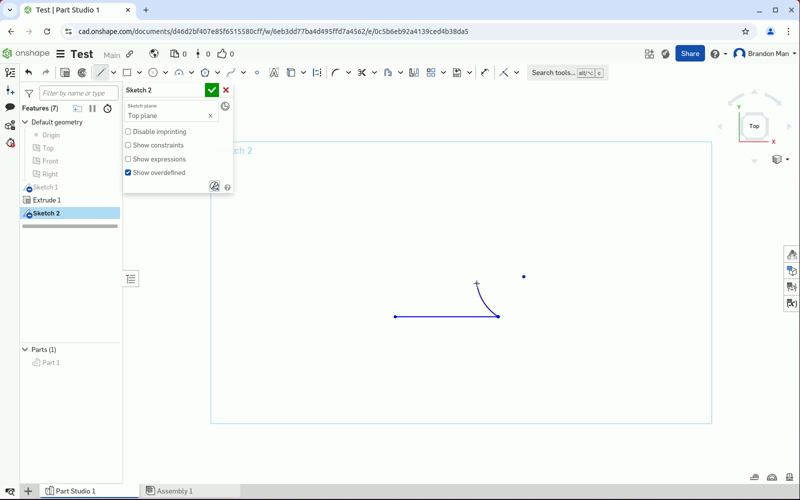
key_down(shift)
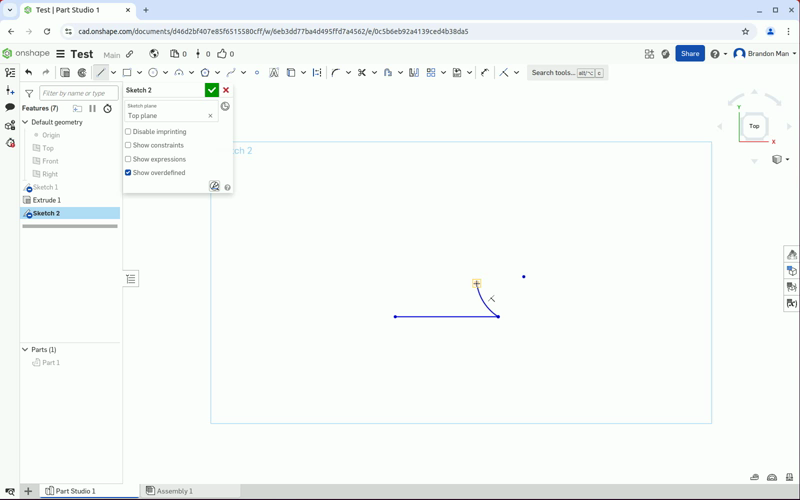
mouse_move(506, 283)
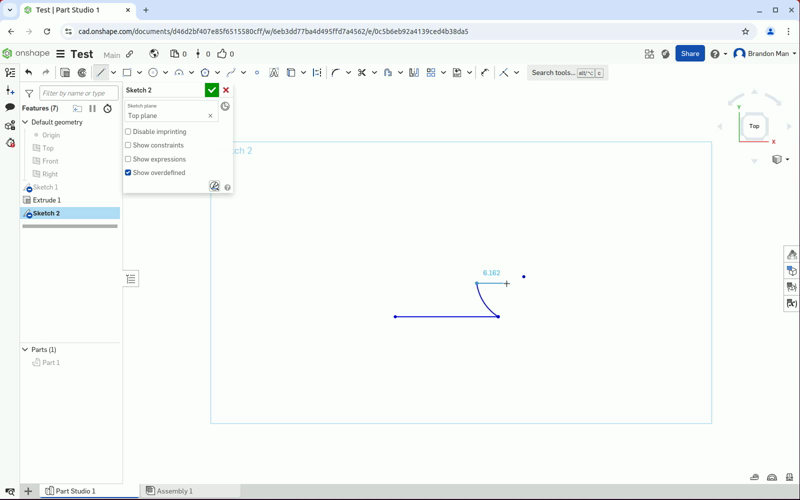
mouse_move(421, 283)
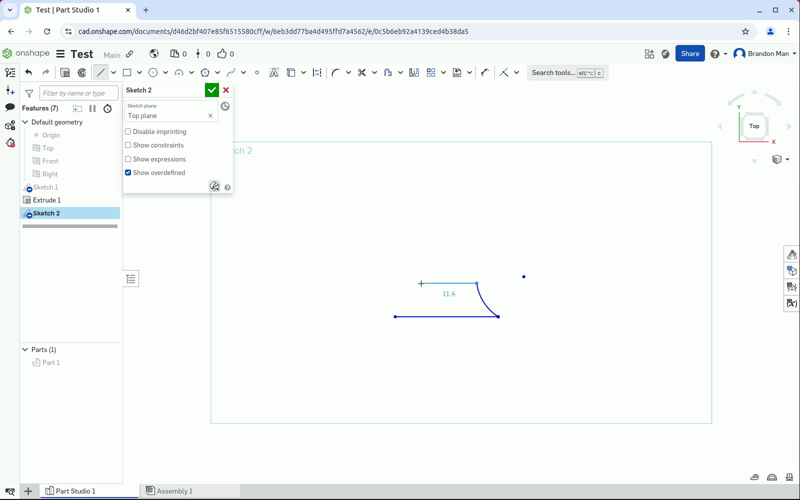
click(421, 283)
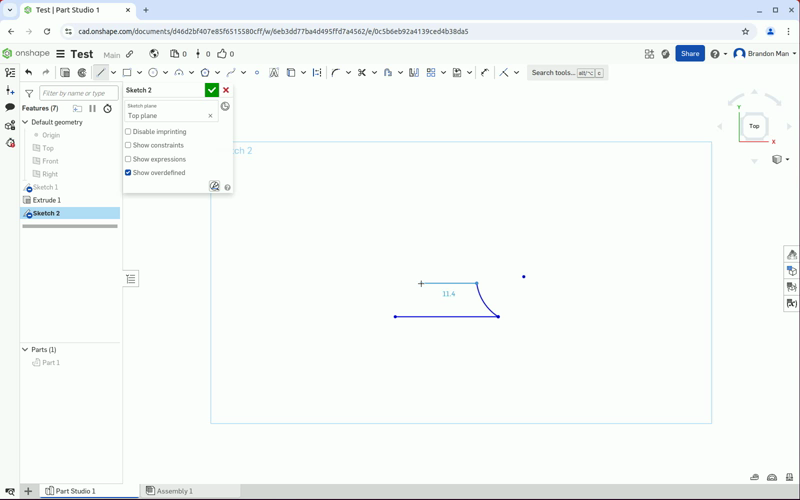
key_up(shift)
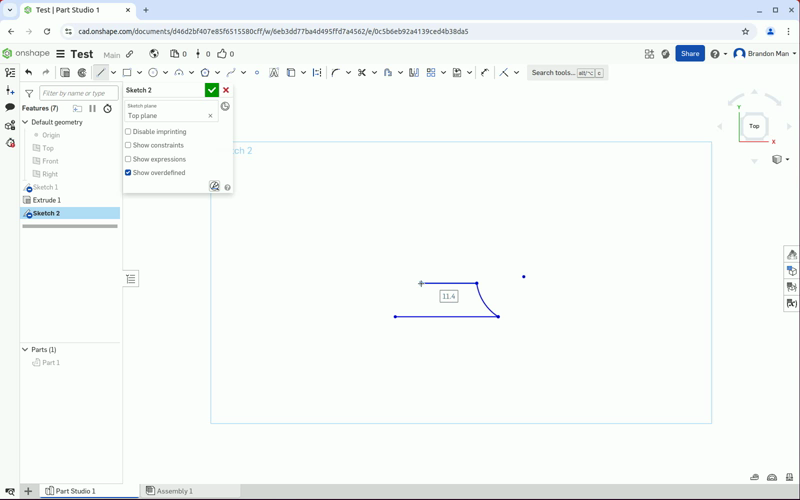
key_down(shift)
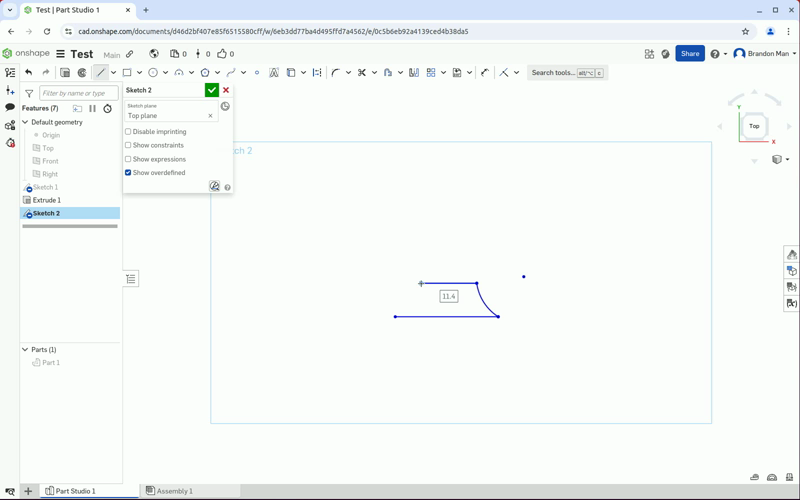
mouse_move(451, 283)
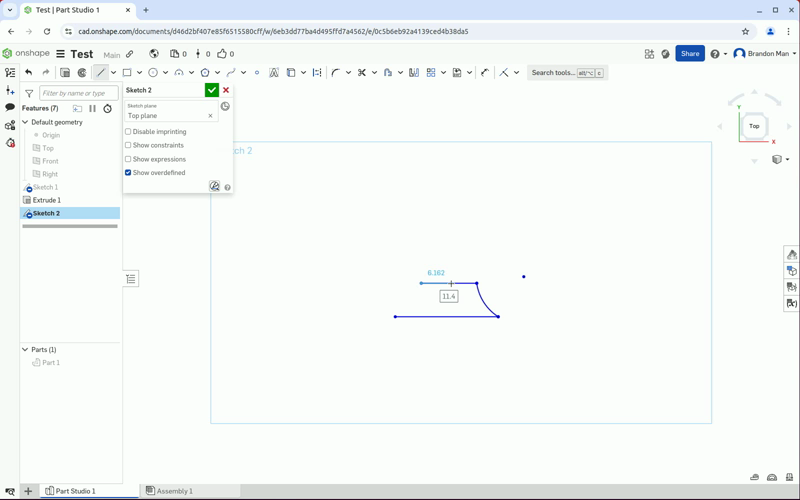
mouse_move(421, 269)
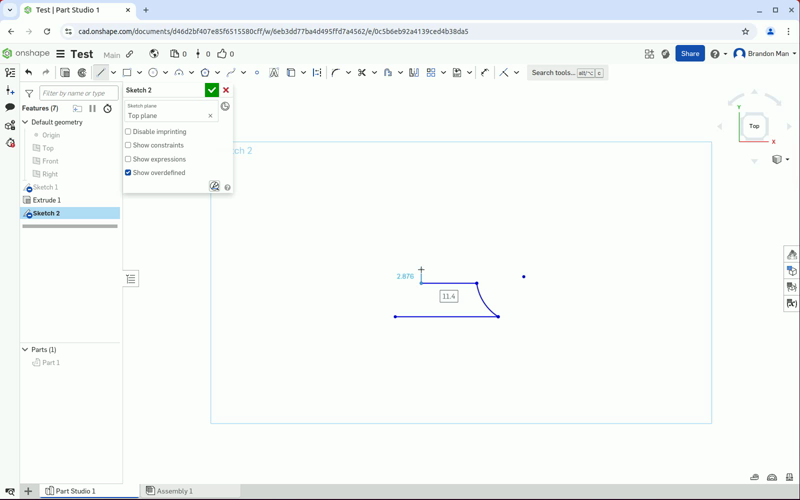
click(421, 269)
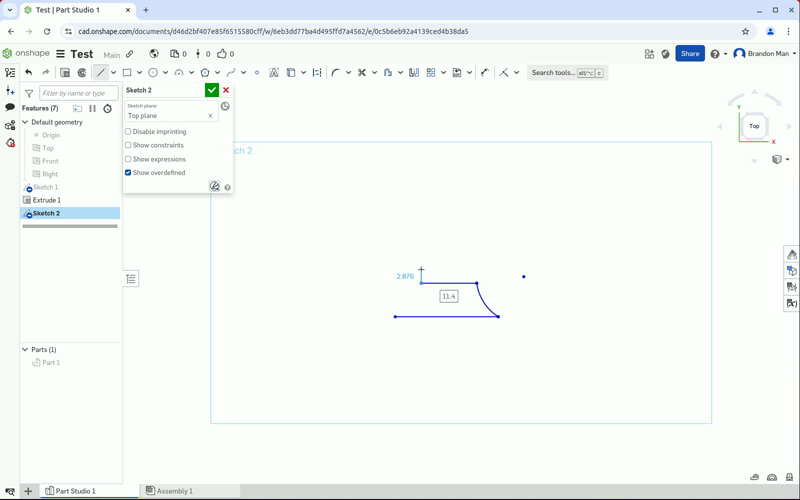
key_up(shift)
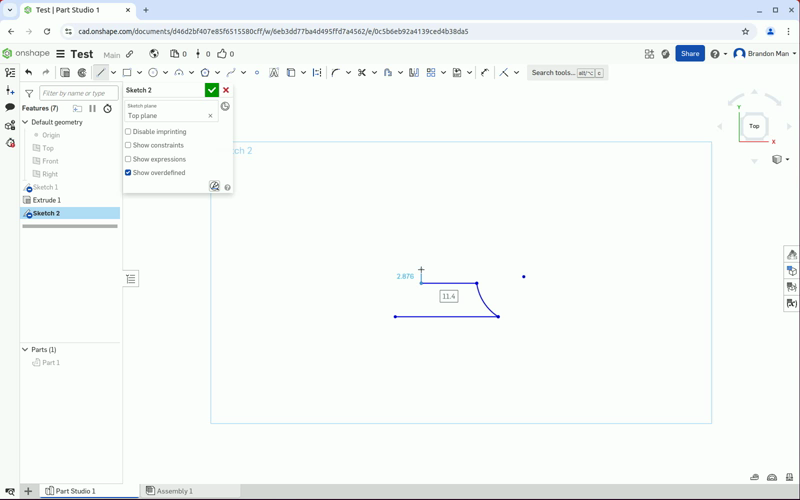
key_down(shift)
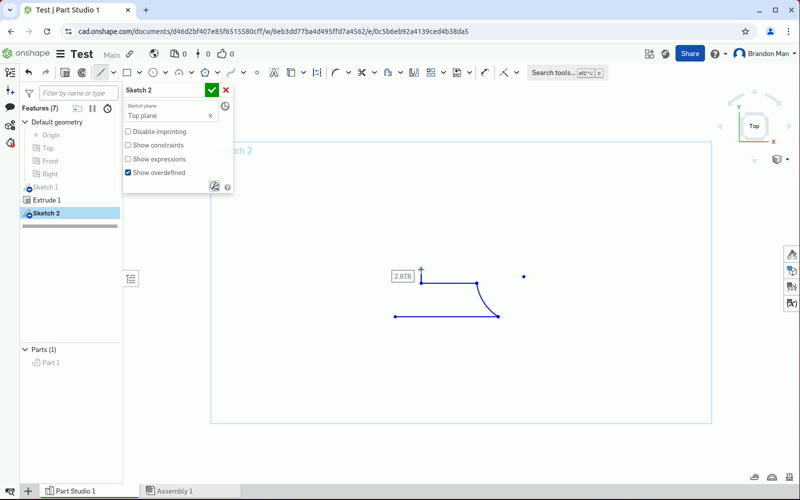
mouse_move(451, 269)
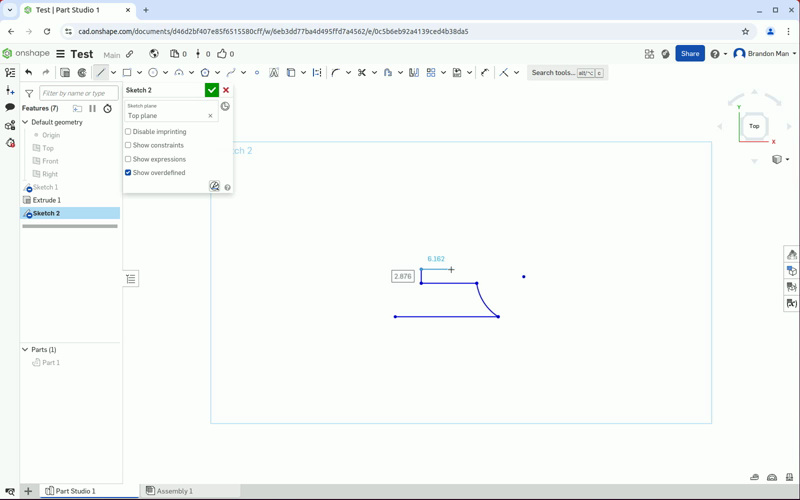
mouse_move(476, 269)
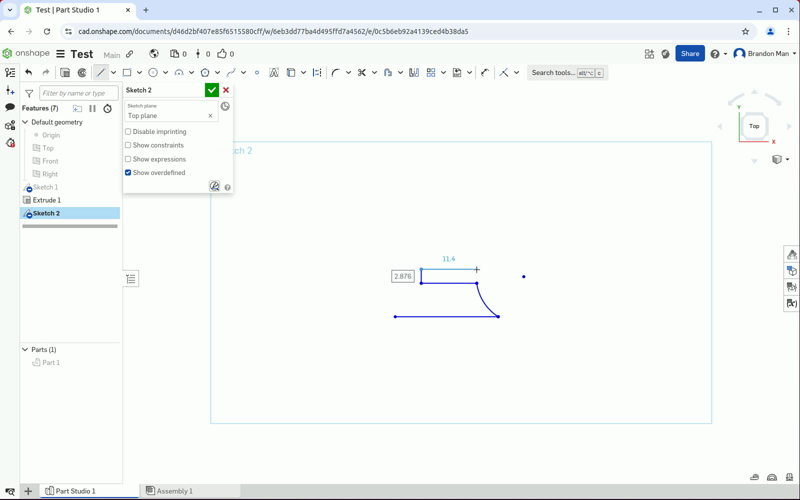
click(476, 269)
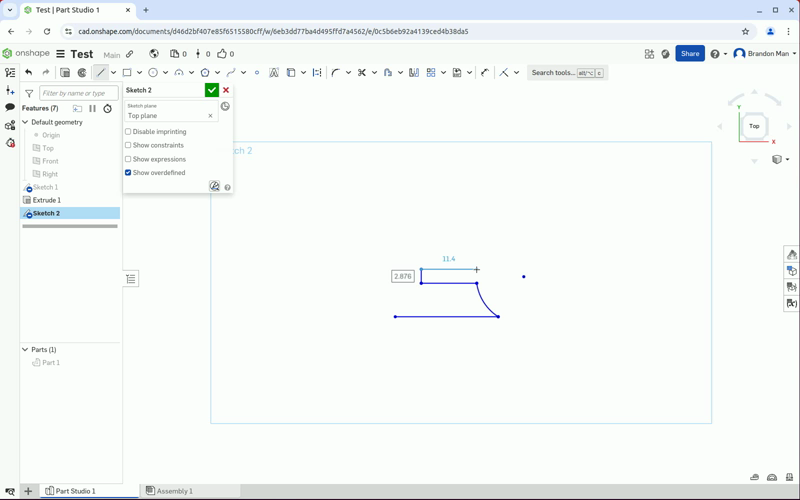
key_up(shift)
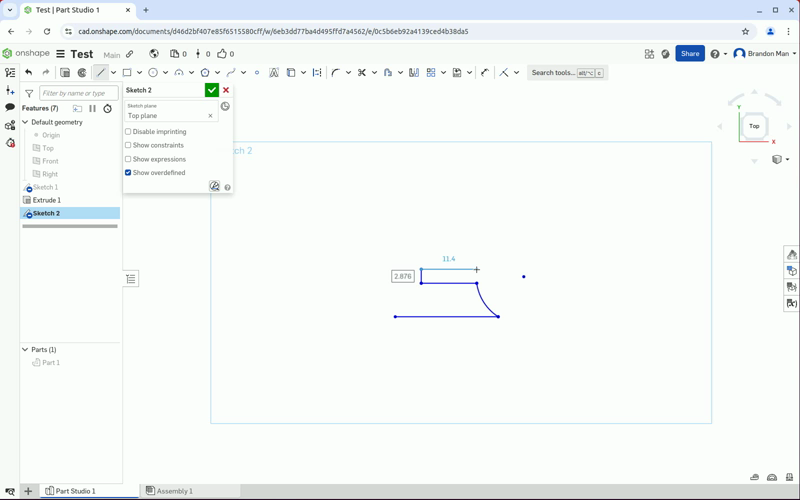
key(esc)
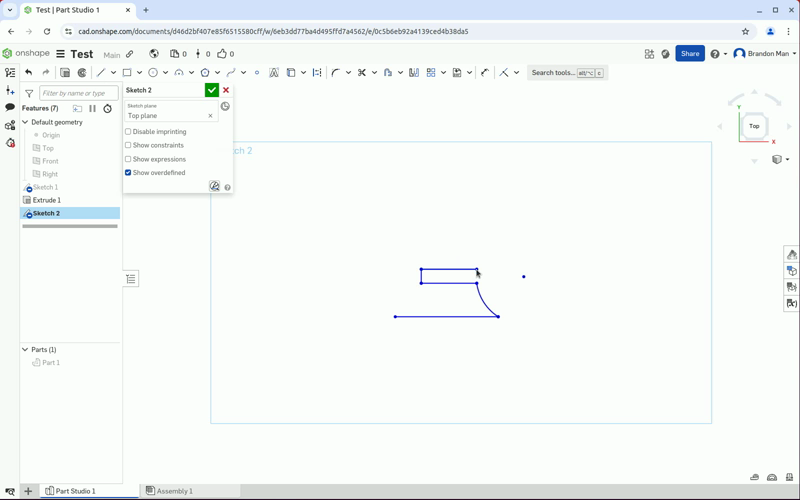
key(a)
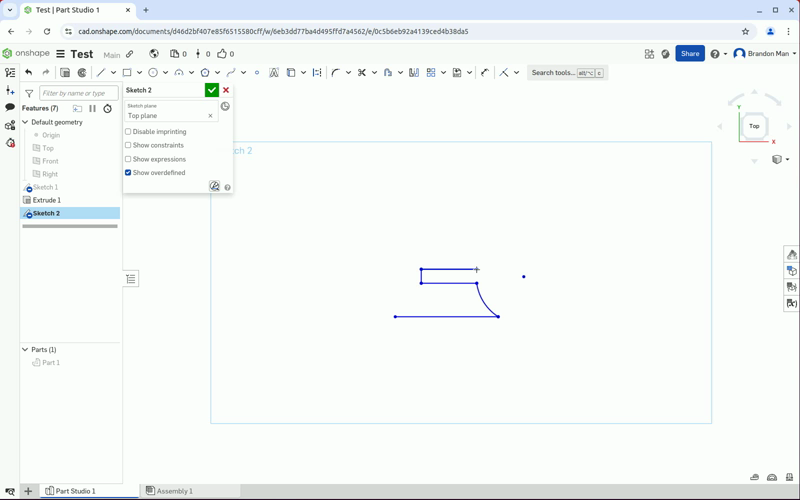
mouse_move(476, 269)
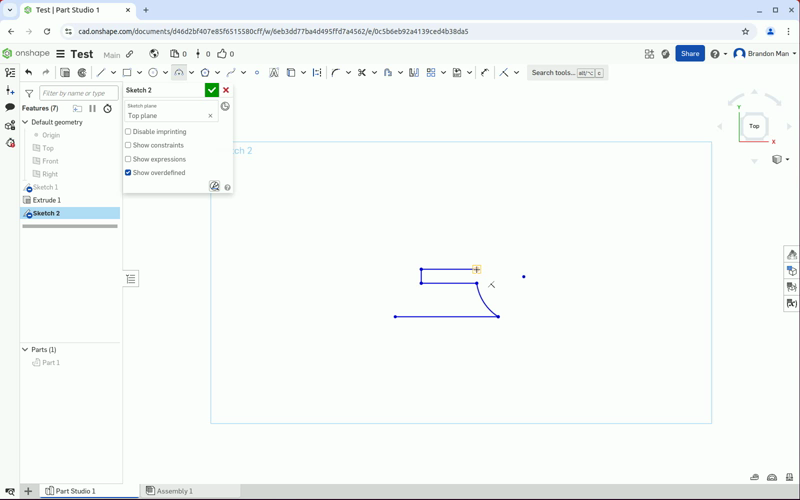
click(476, 269)
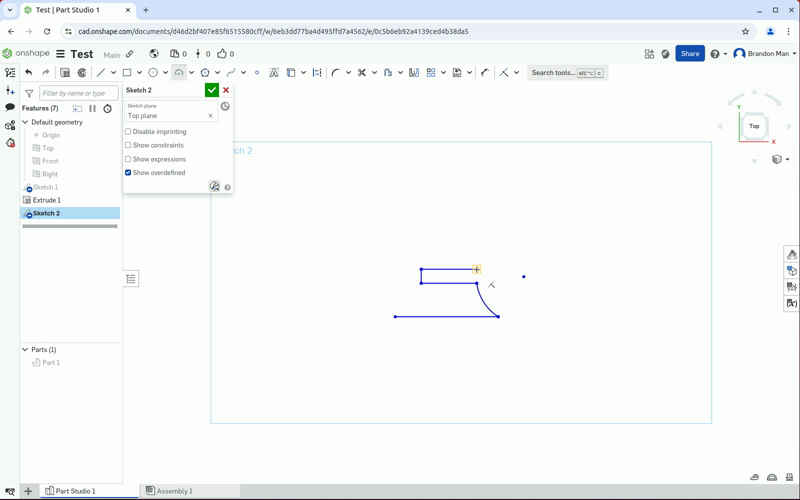
key_down(shift)
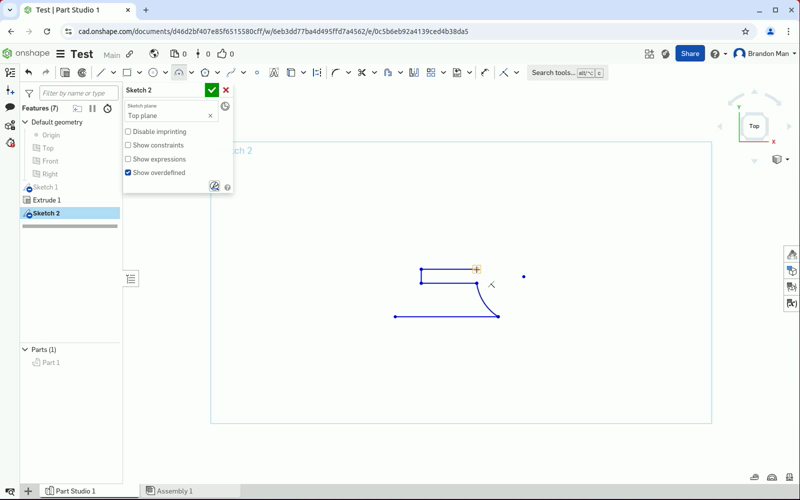
mouse_move(498, 235)
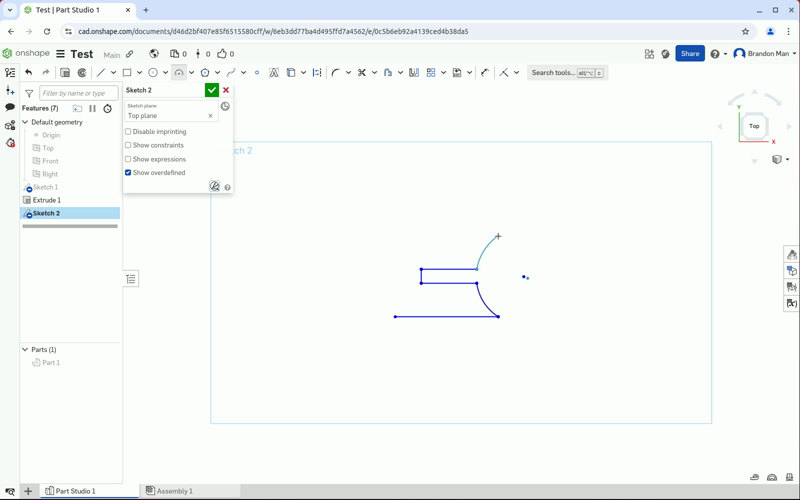
click(498, 235)
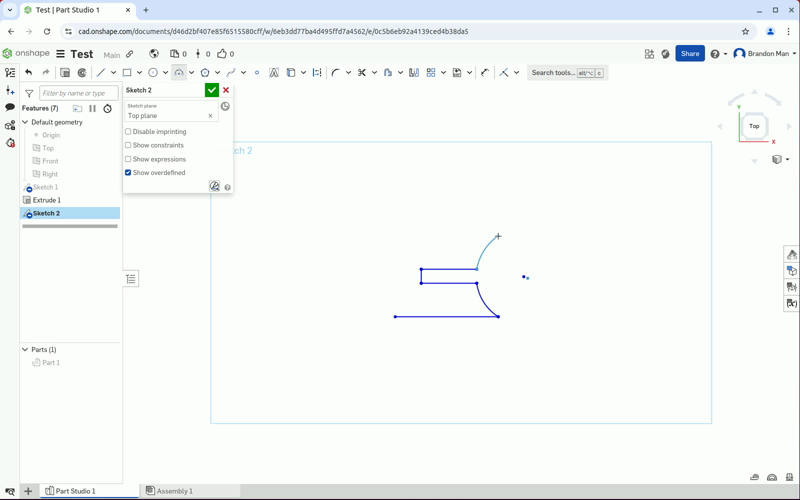
mouse_move(483, 249)
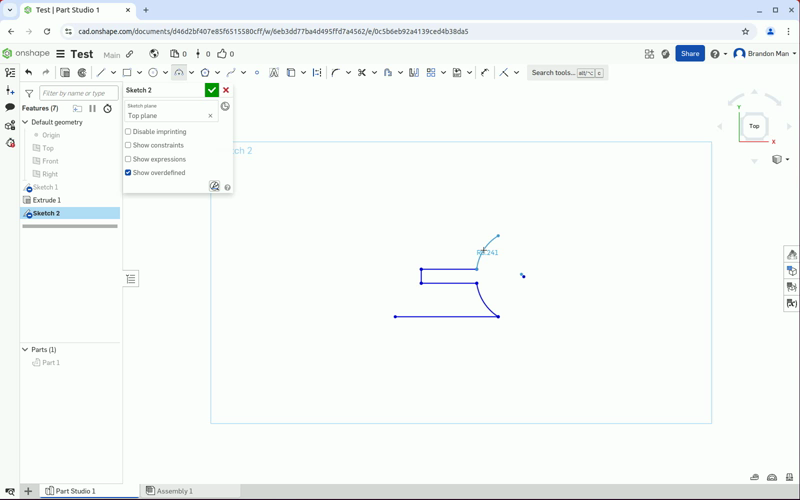
click(483, 249)
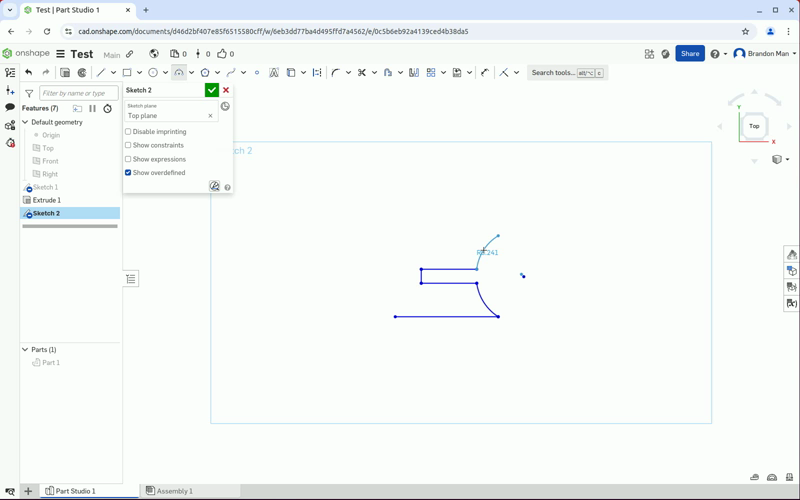
key_up(shift)
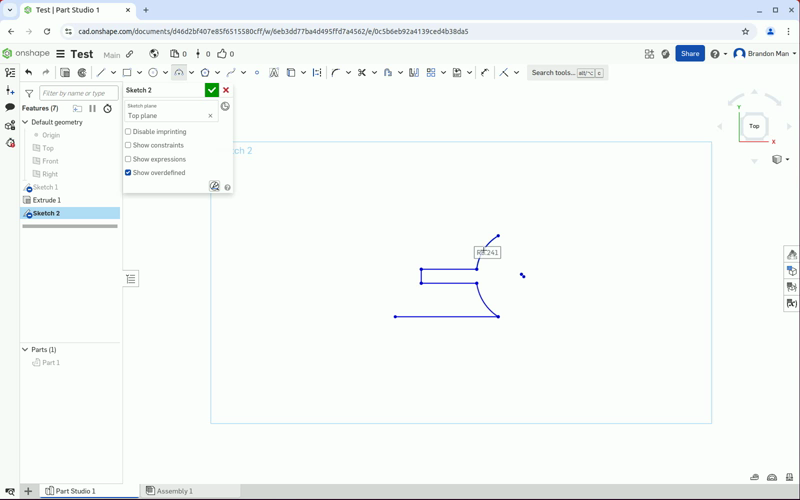
key(esc)
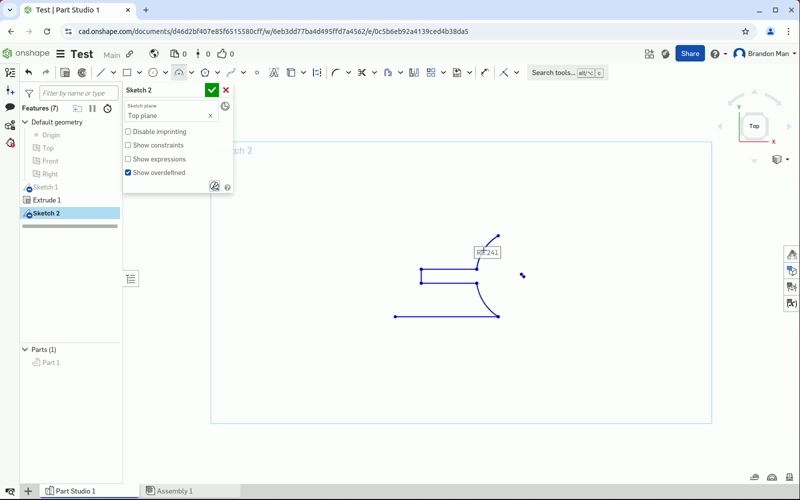
key(l)
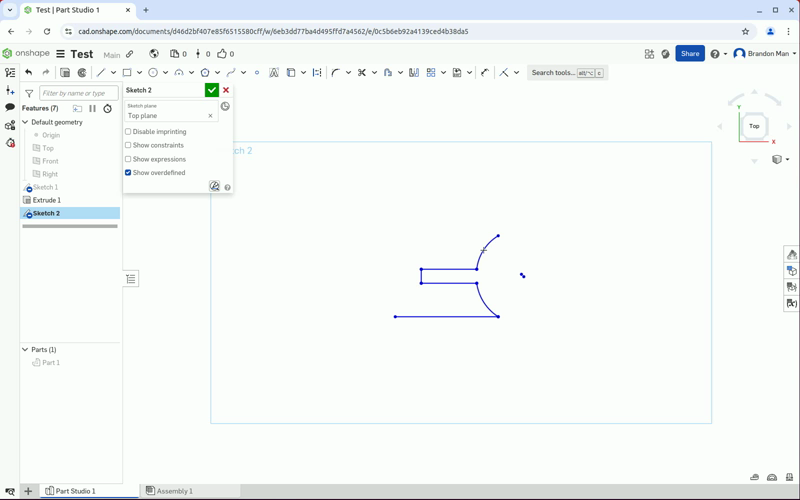
mouse_move(498, 235)
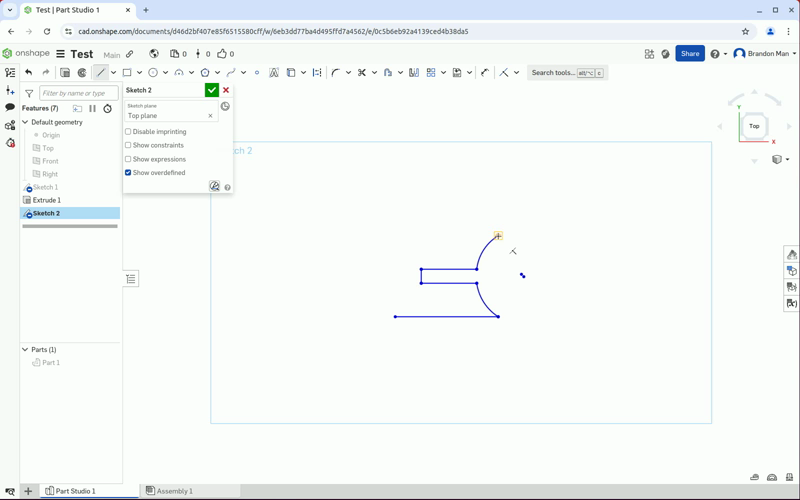
click(498, 235)
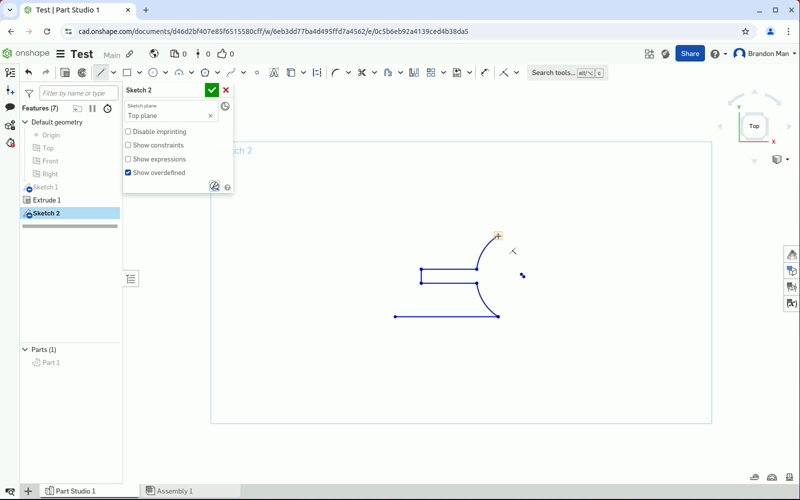
key_down(shift)
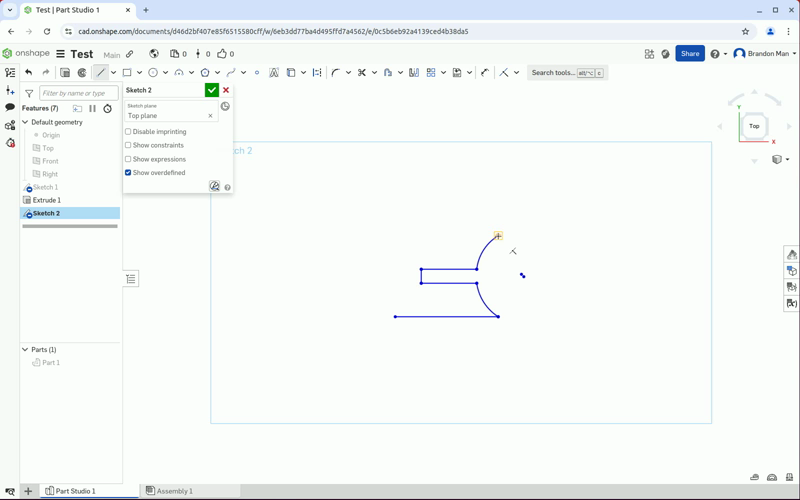
mouse_move(395, 235)
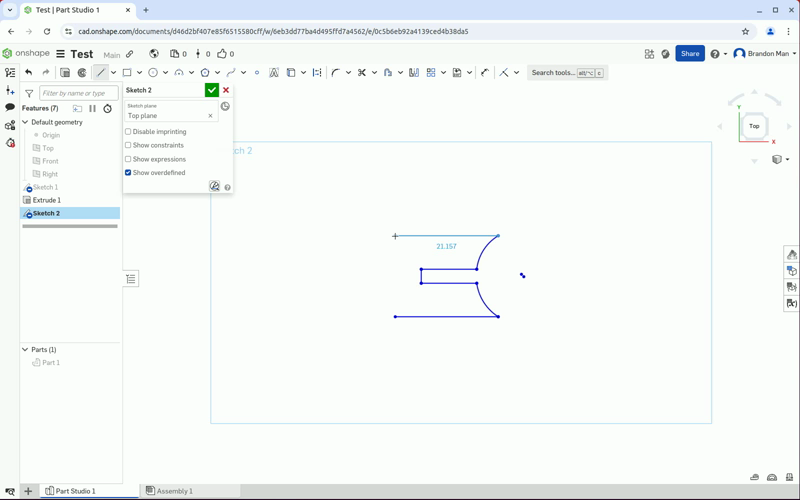
click(395, 235)
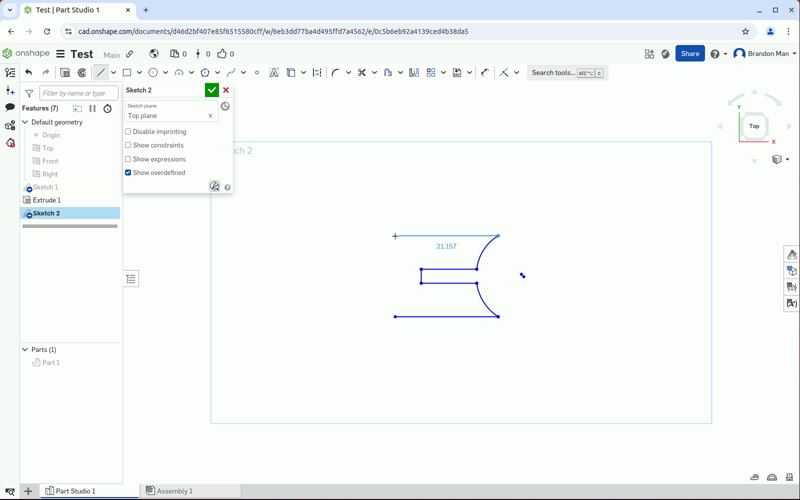
key_up(shift)
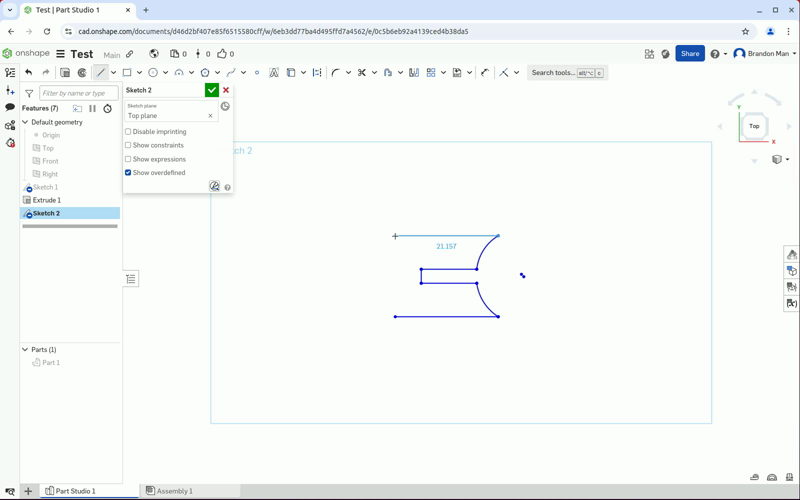
key_down(shift)
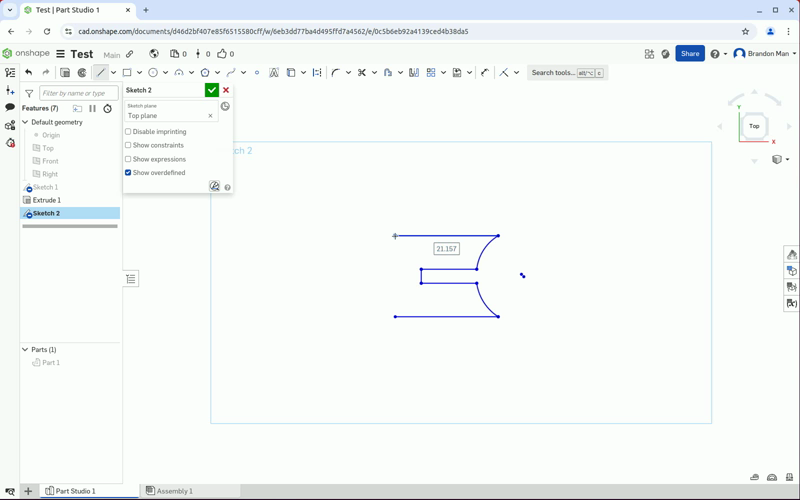
mouse_move(395, 316)
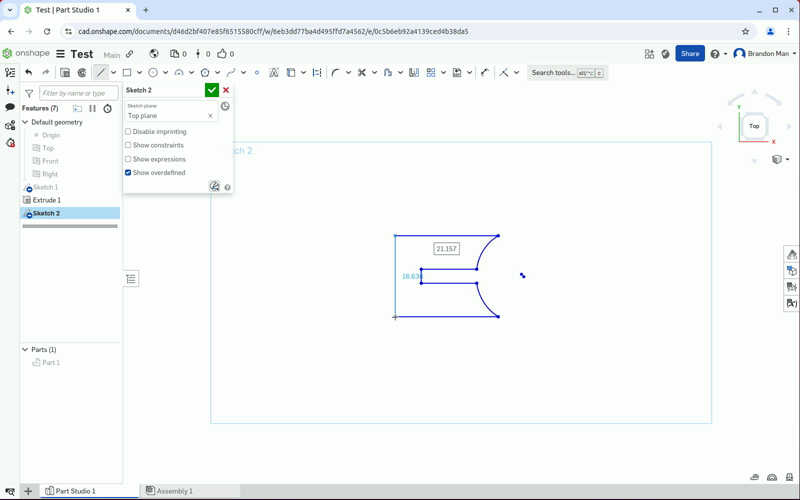
key_up(shift)
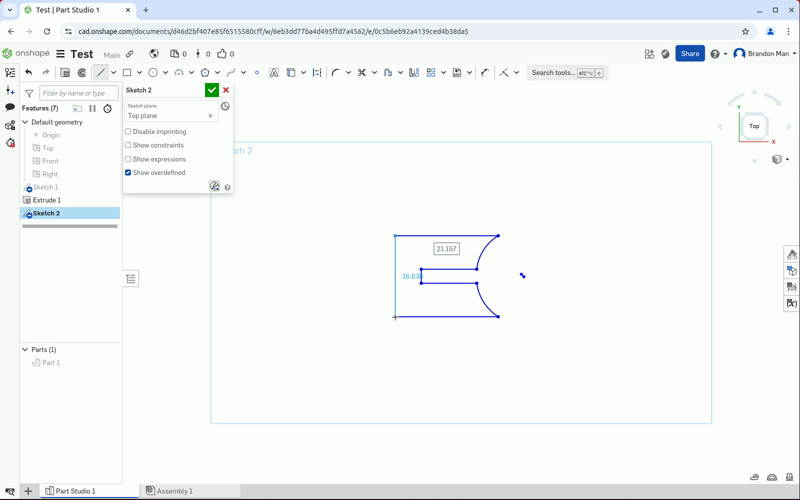
click(395, 316)
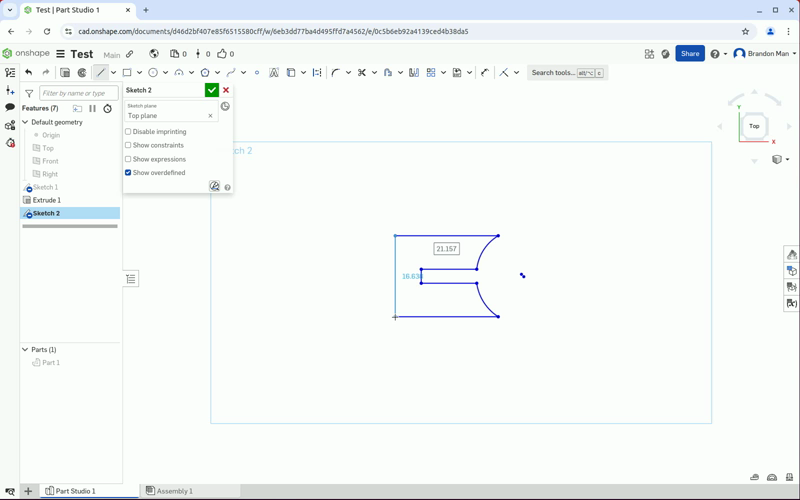
key(esc)
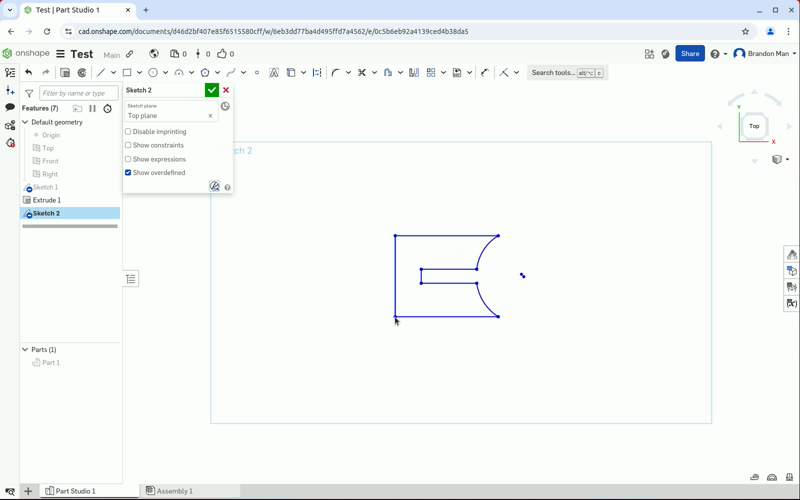
mouse_move(430, 287)
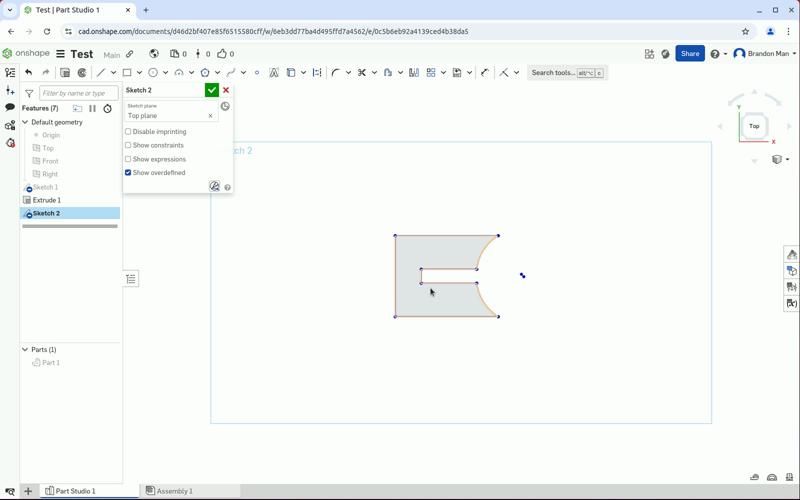
click(430, 287)
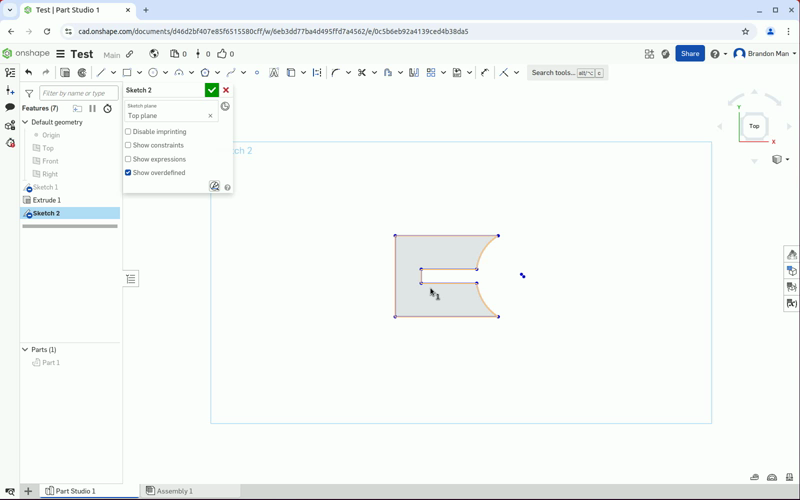
mouse_move(73, 352)
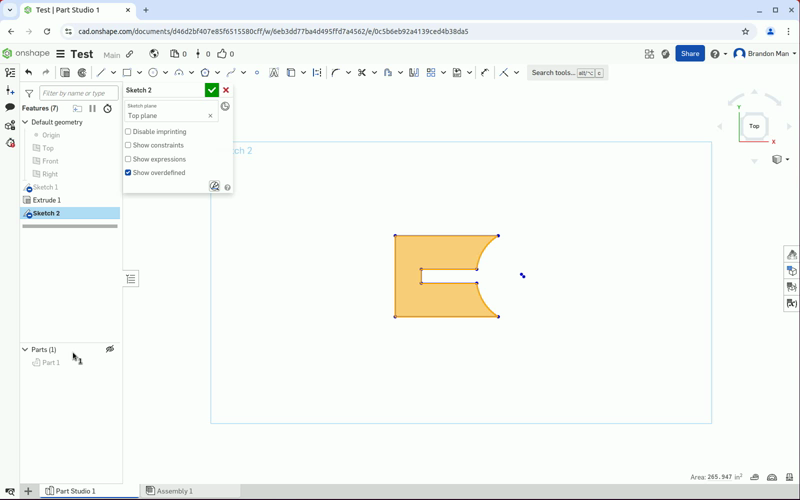
key(shift+y)
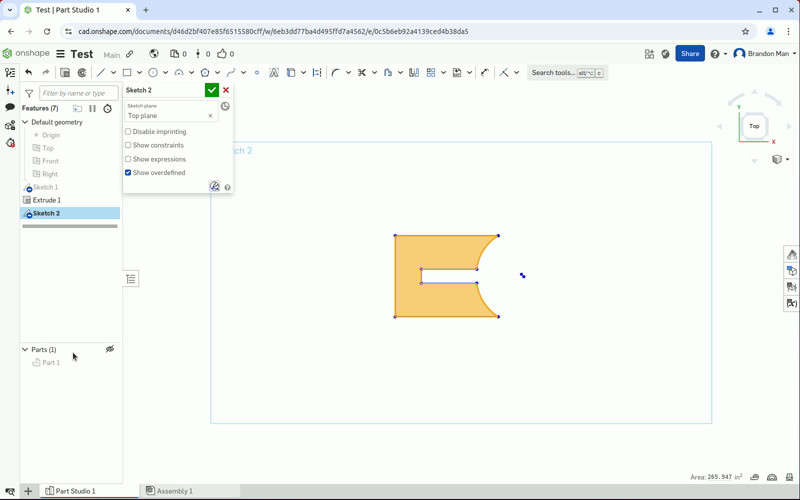
key(shift+e)
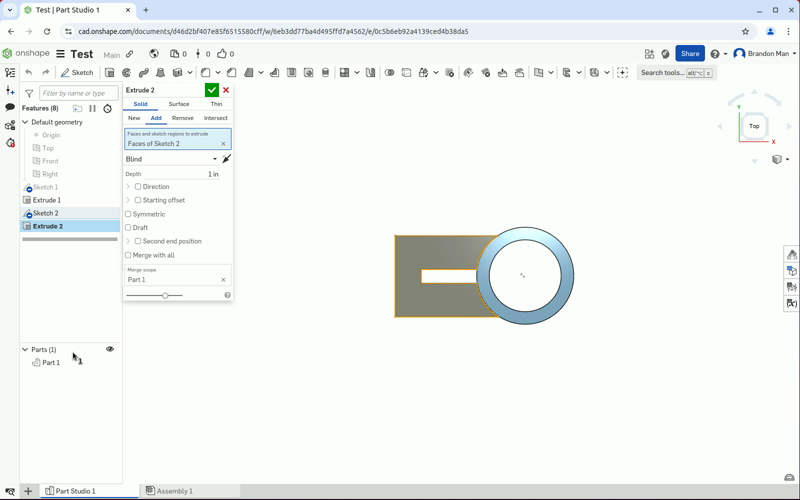
mouse_move(143, 106)
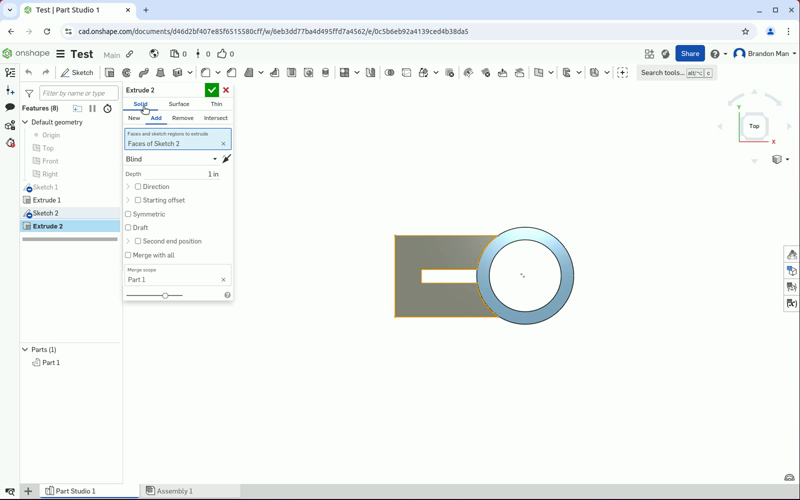
click(143, 106)
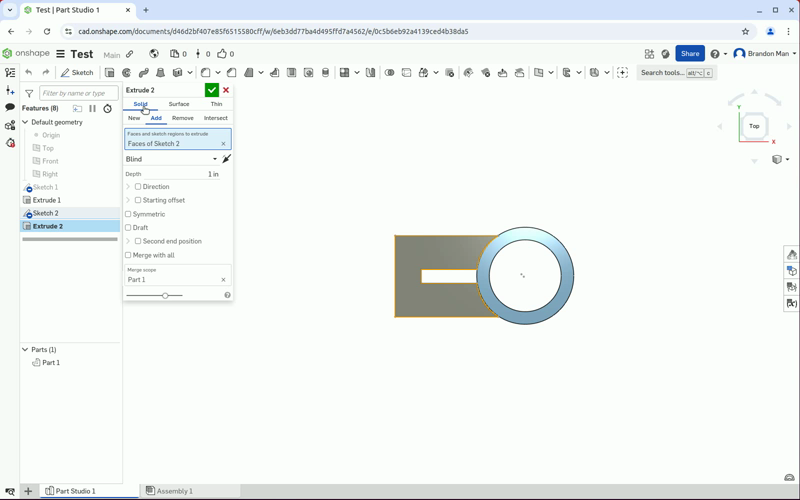
mouse_move(137, 120)
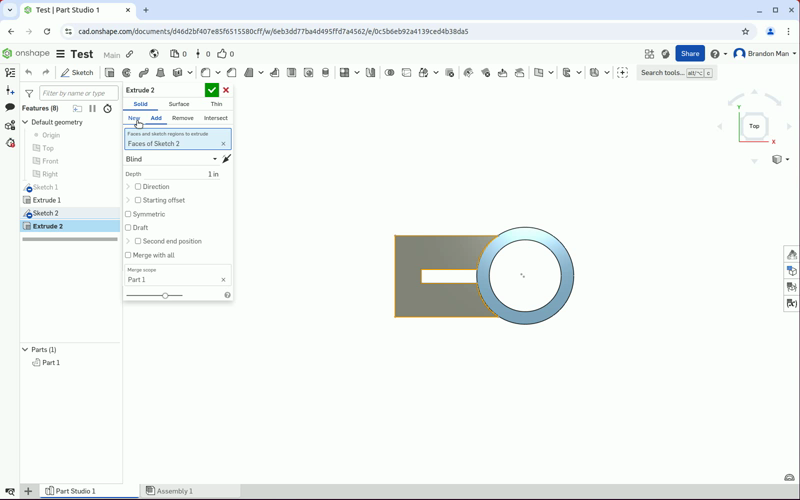
click(137, 120)
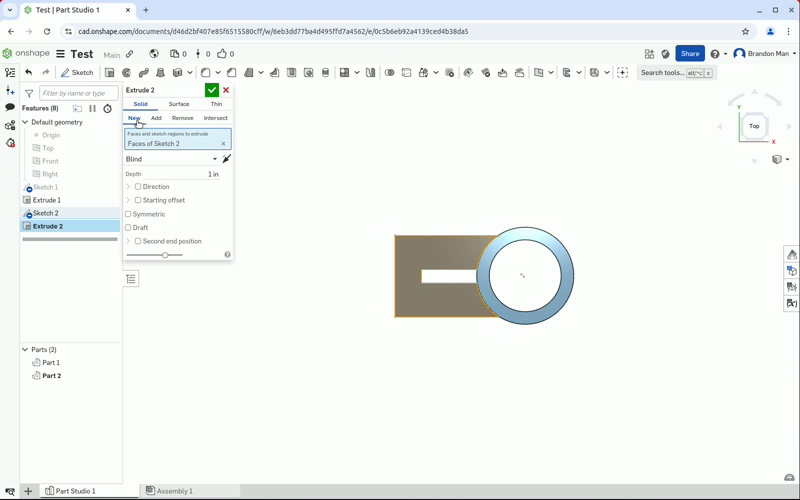
key(tab, 4)
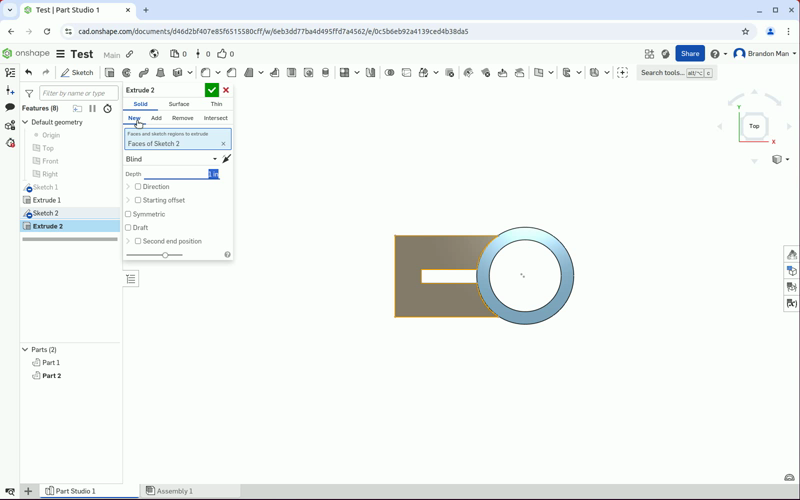
text(1.926)
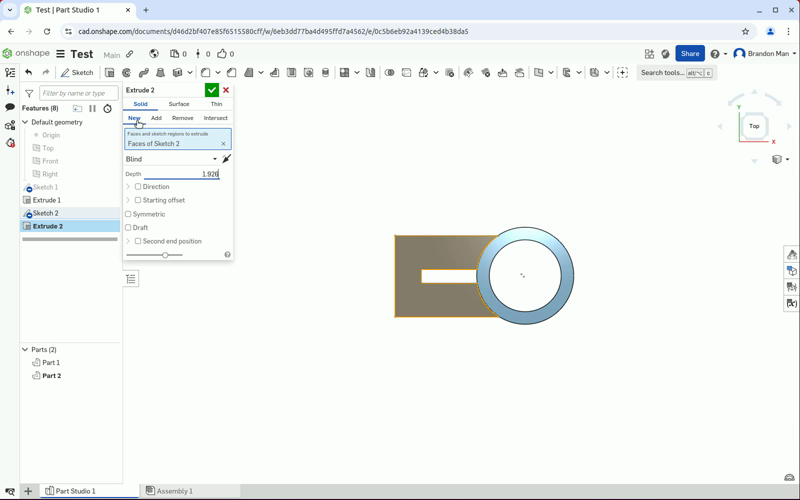
key(enter)
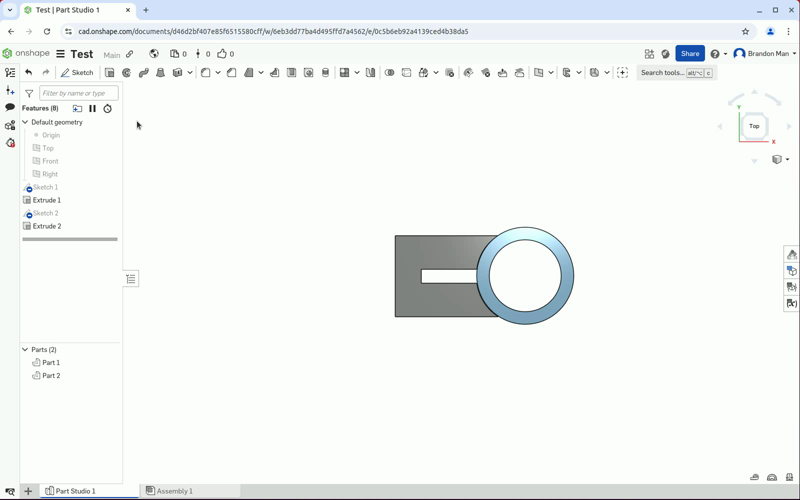
key(shift+h)
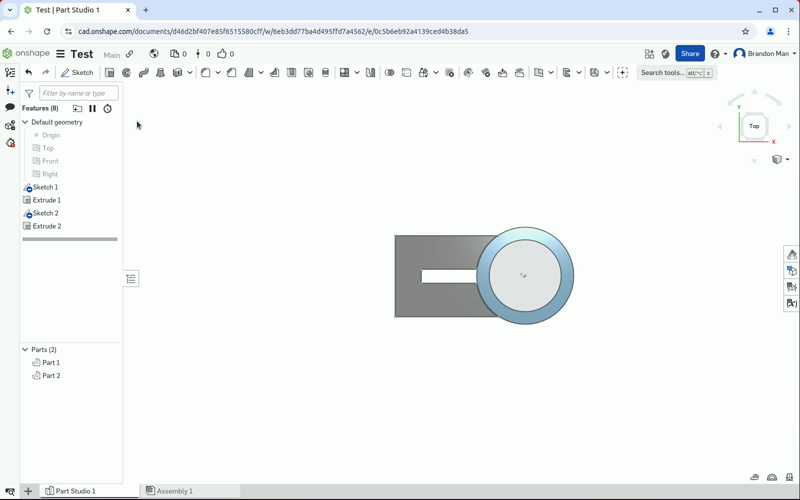
key(shift+h)
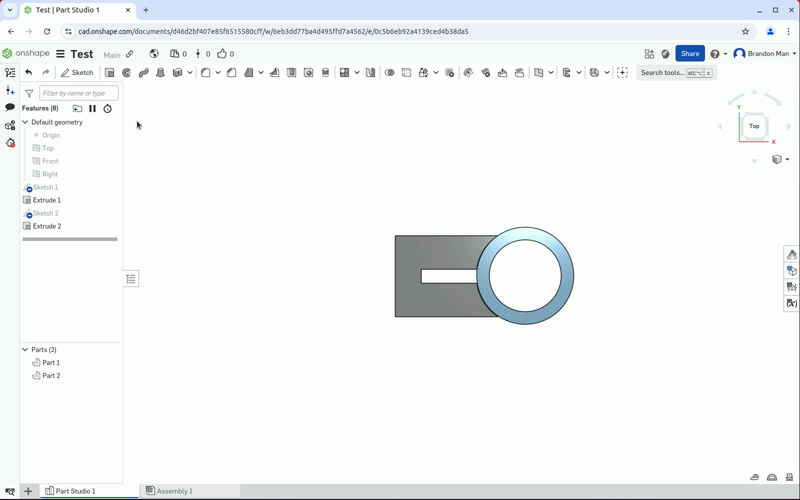
mouse_move(73, 189)
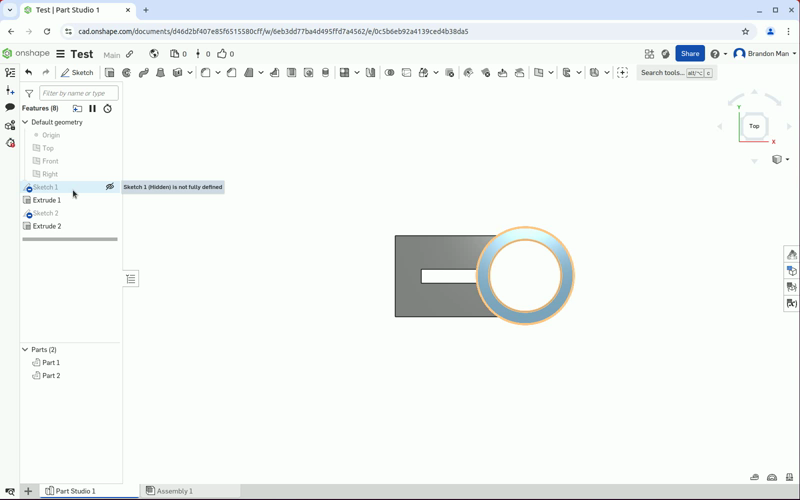
click(73, 189)
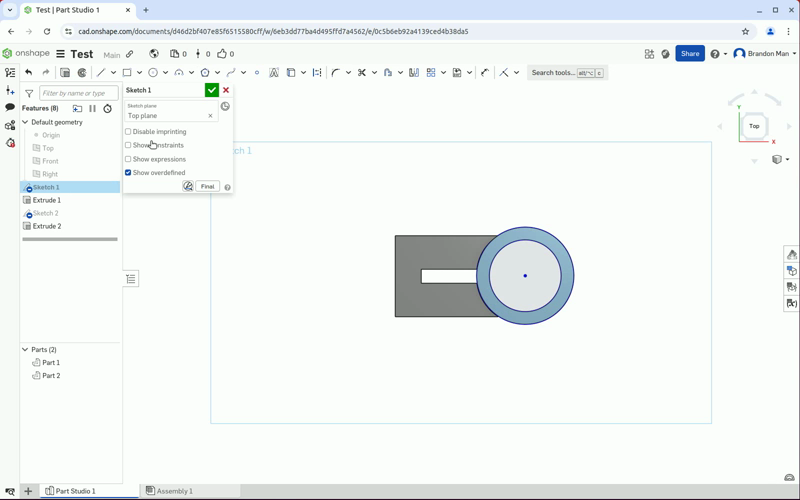
mouse_move(229, 92)
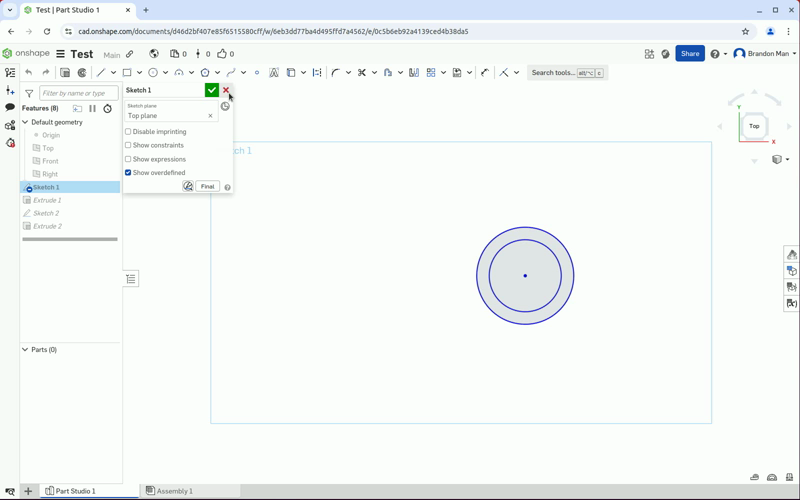
click(229, 92)
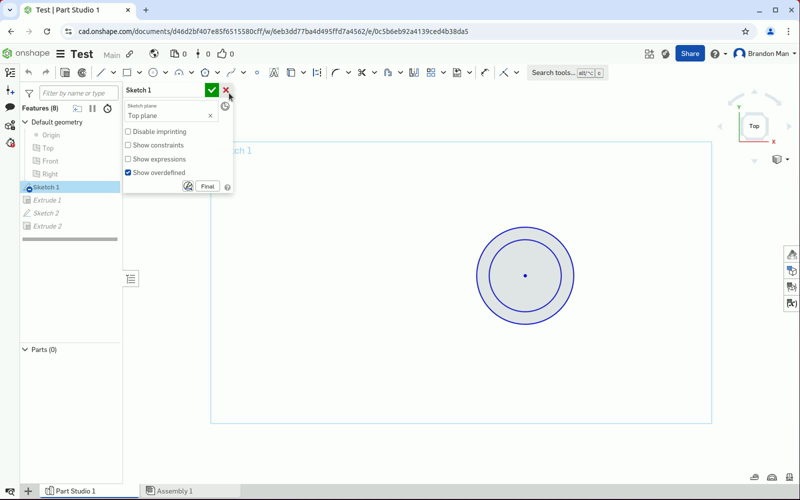
key(shift+s)
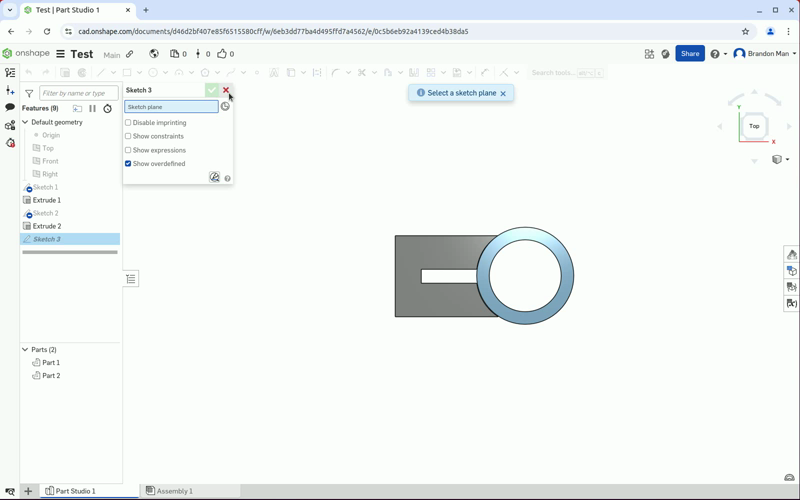
mouse_move(73, 150)
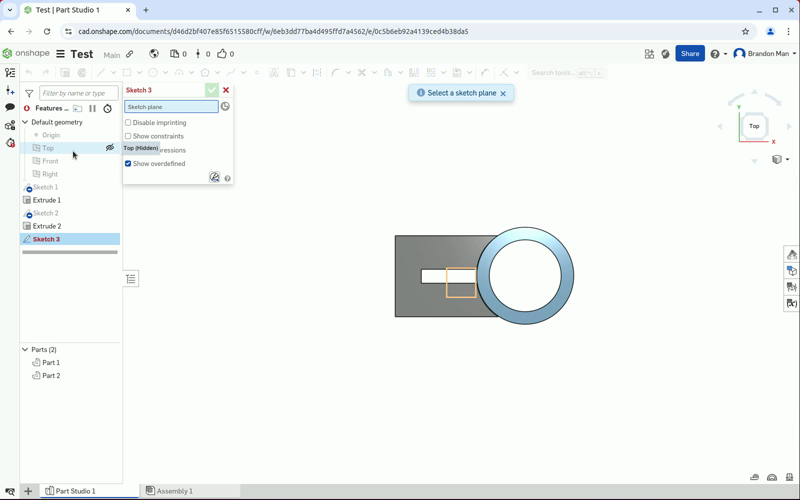
click(73, 150)
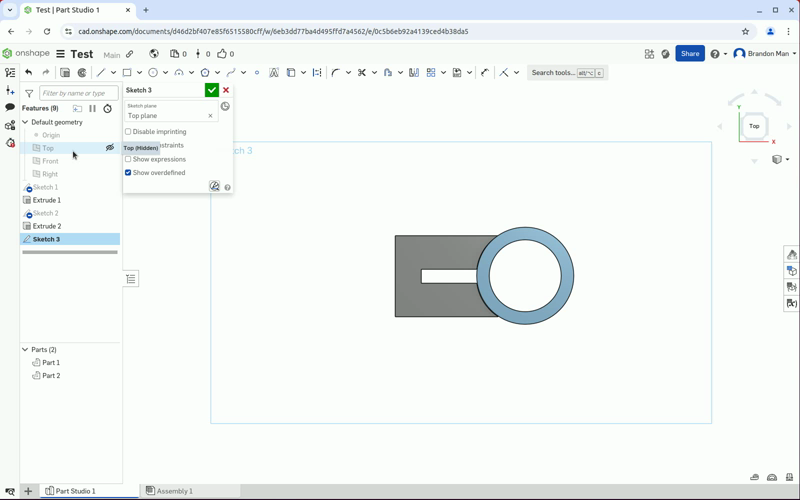
mouse_move(73, 352)
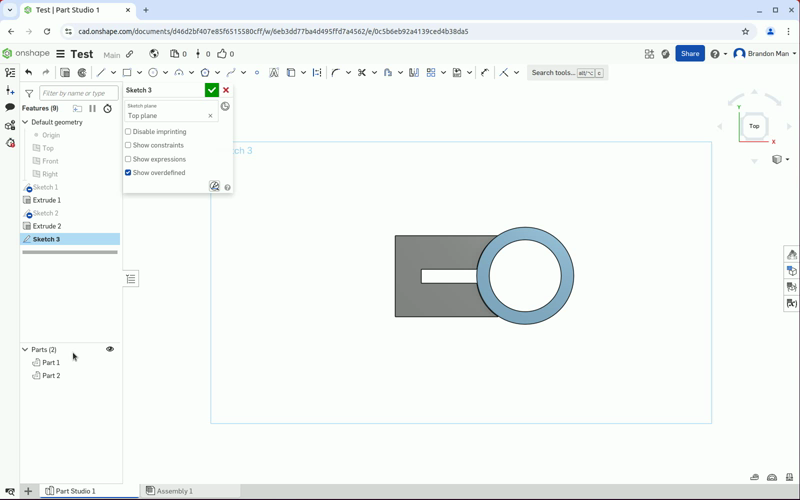
key(y)
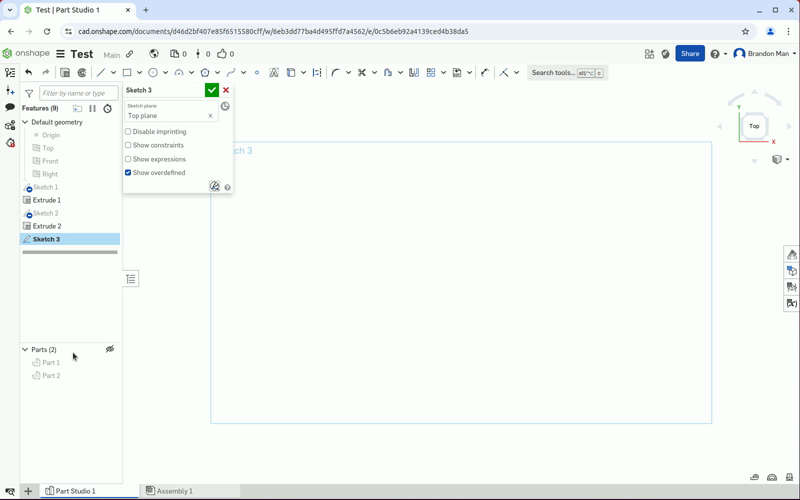
key(l)
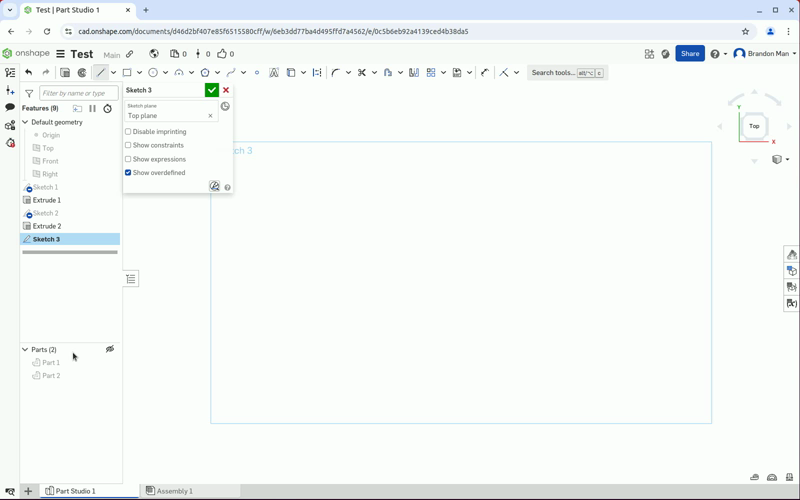
key_down(shift)
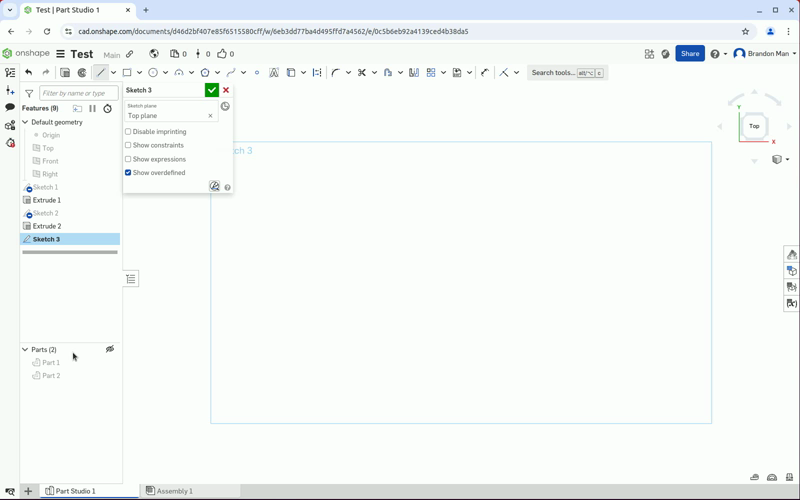
mouse_move(420, 282)
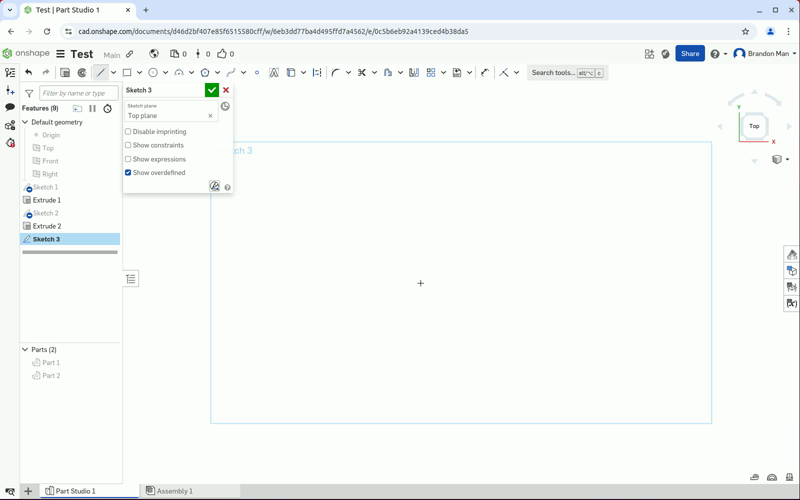
click(420, 282)
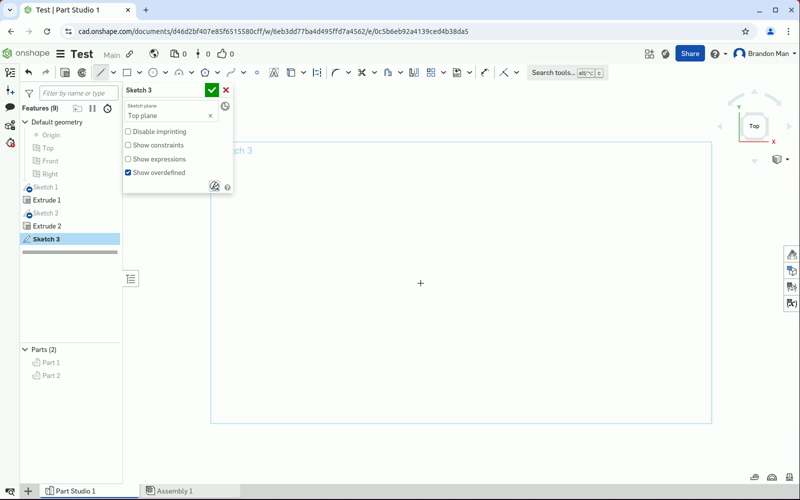
key_up(shift)
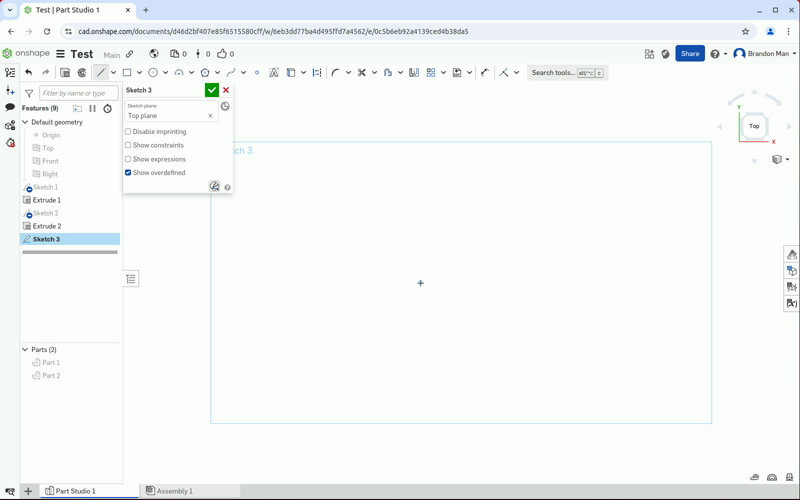
key_down(shift)
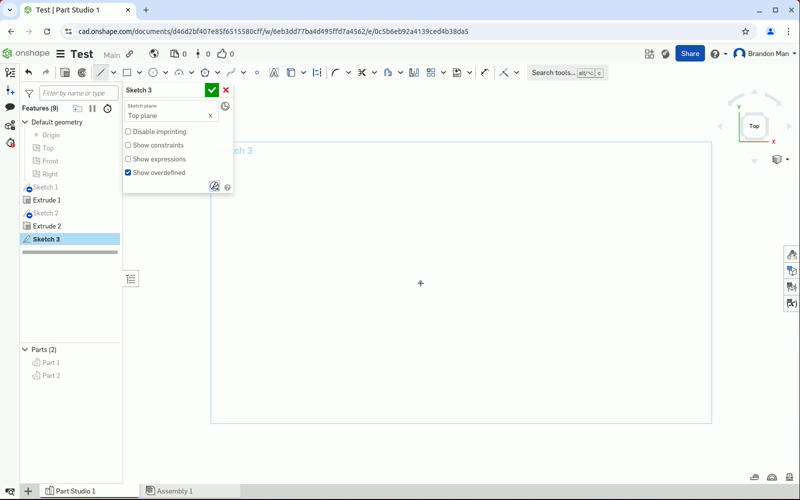
mouse_move(450, 282)
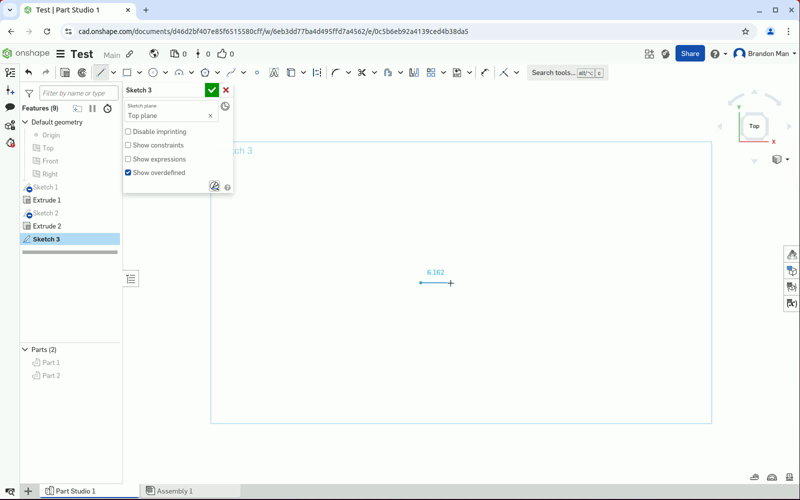
mouse_move(477, 282)
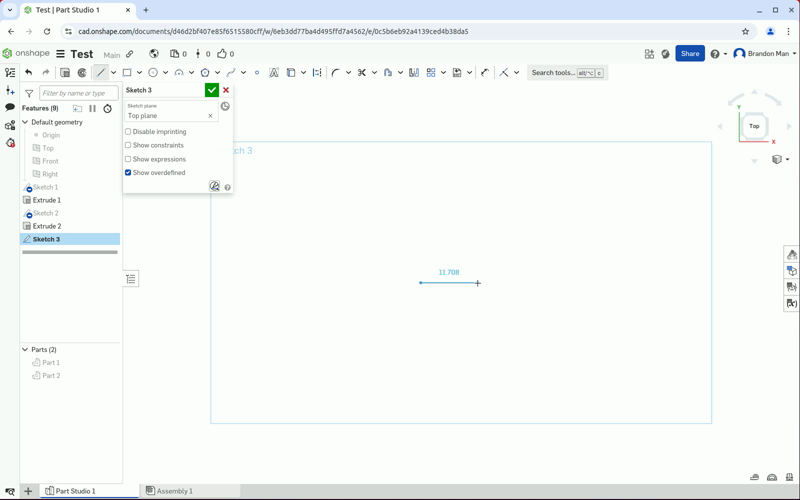
click(477, 282)
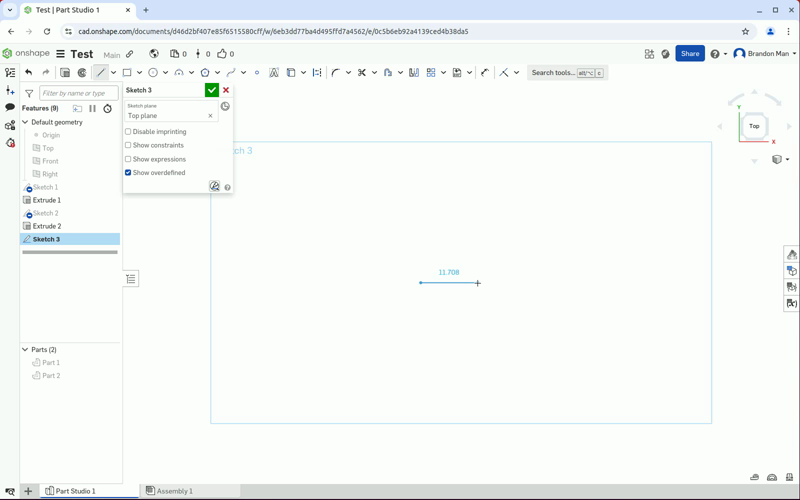
key_up(shift)
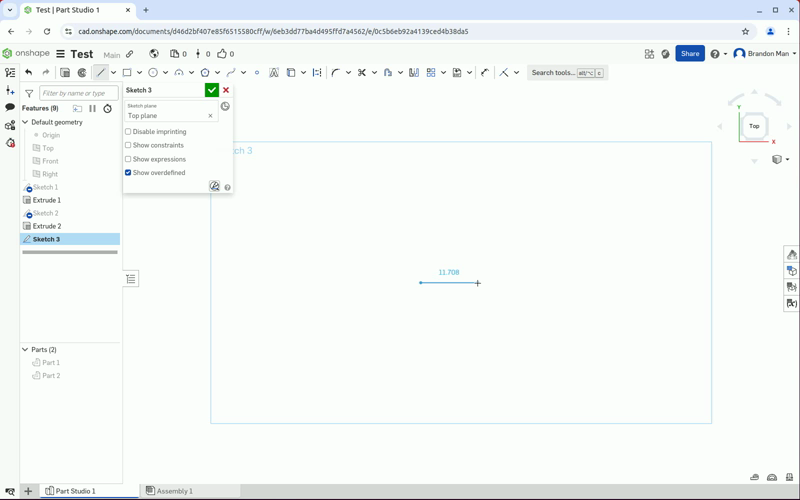
key(esc)
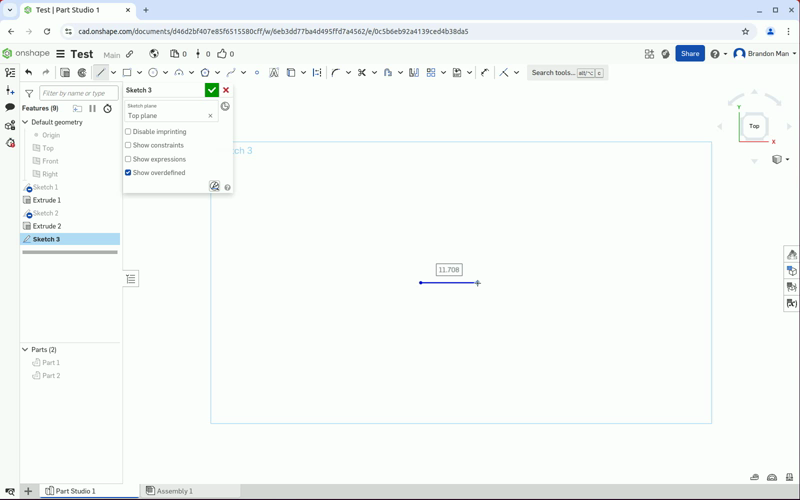
key(a)
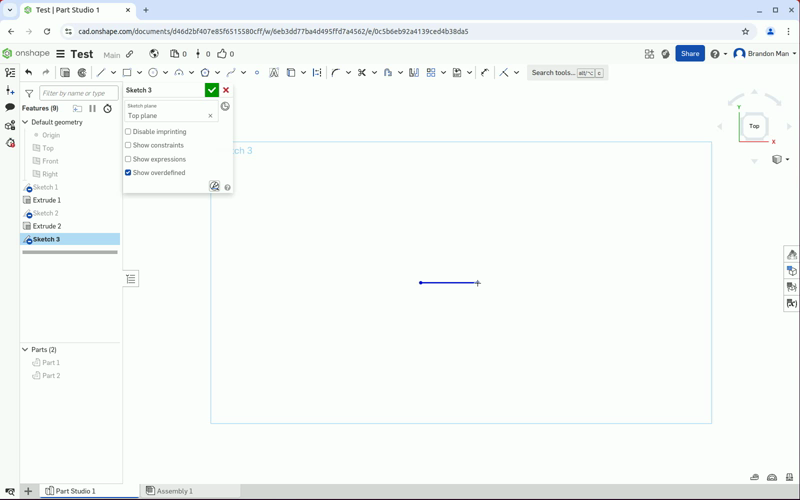
mouse_move(477, 282)
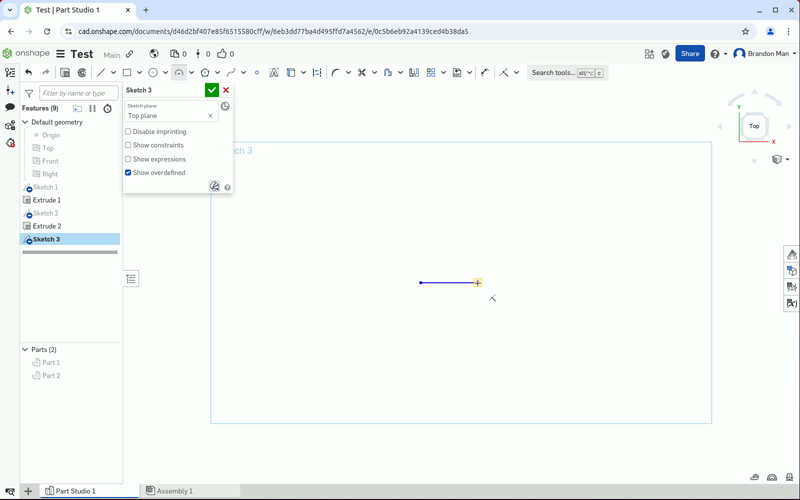
click(477, 282)
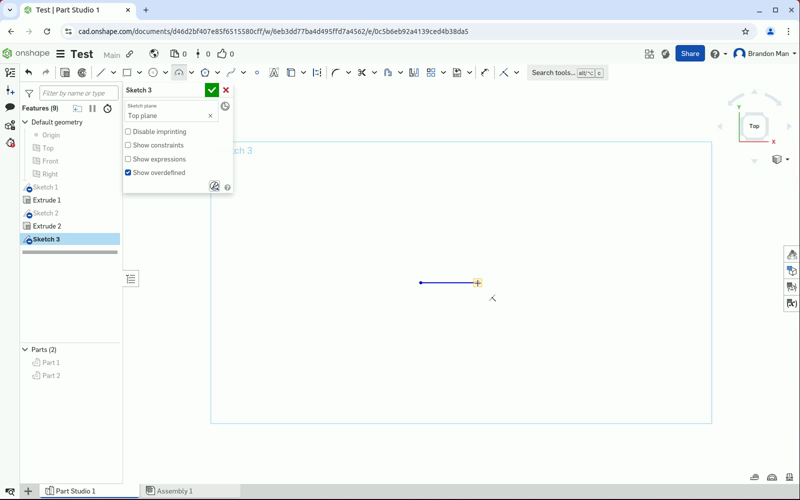
key_down(shift)
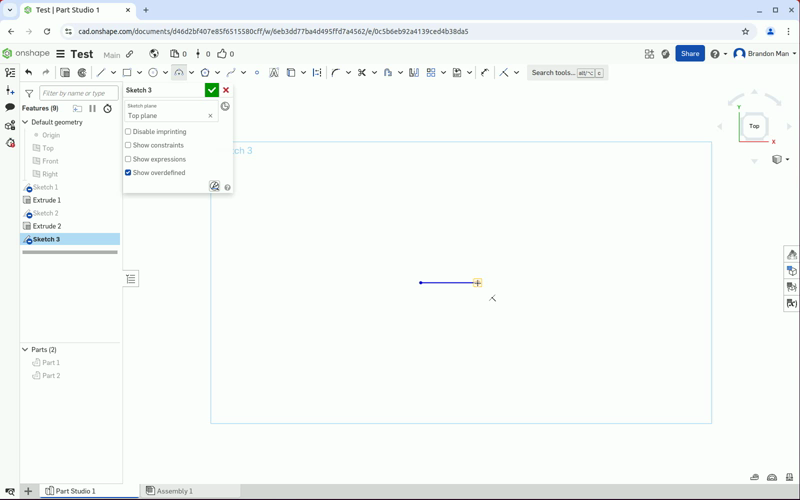
mouse_move(477, 269)
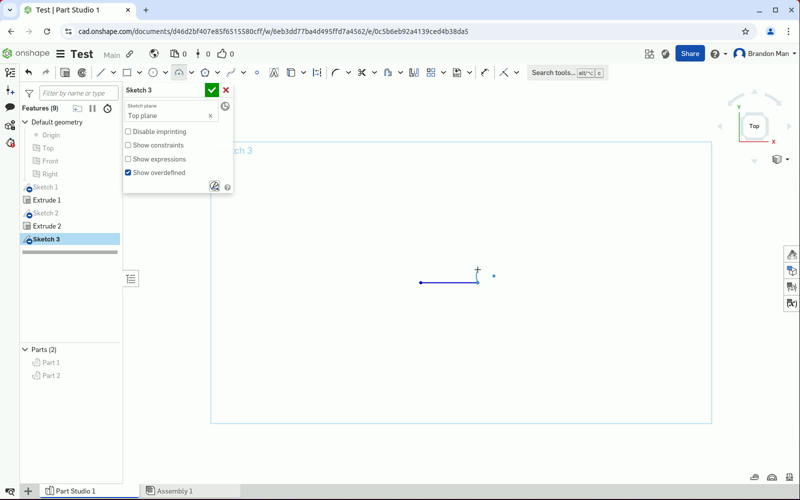
click(477, 269)
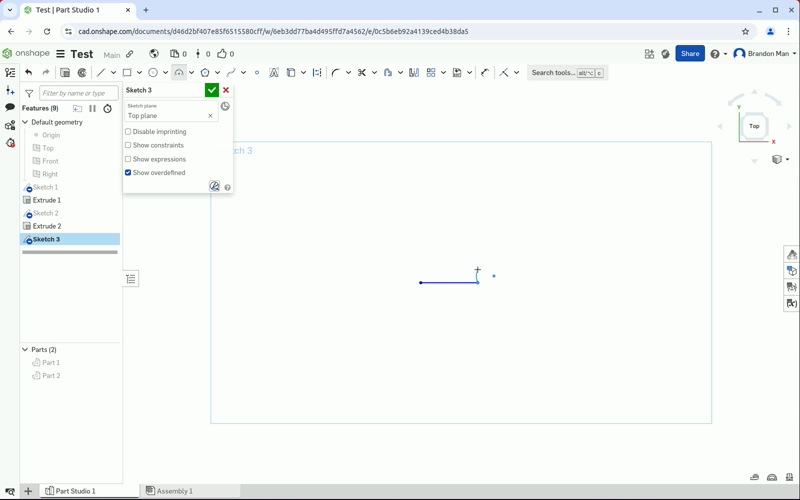
mouse_move(476, 276)
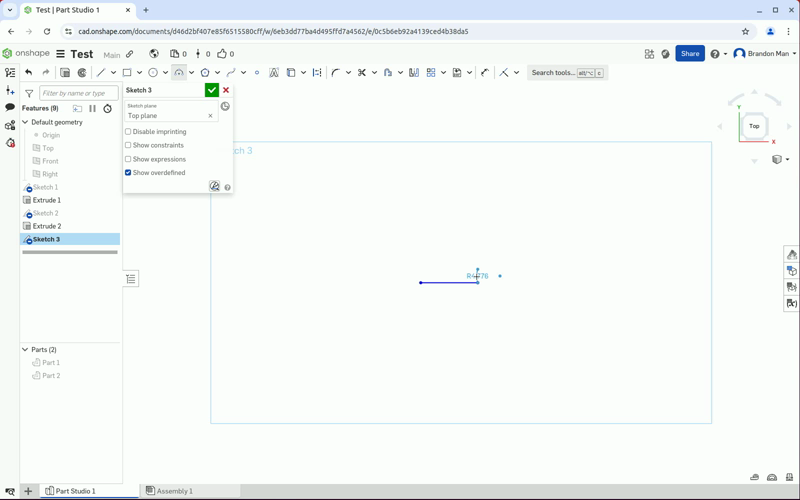
click(476, 276)
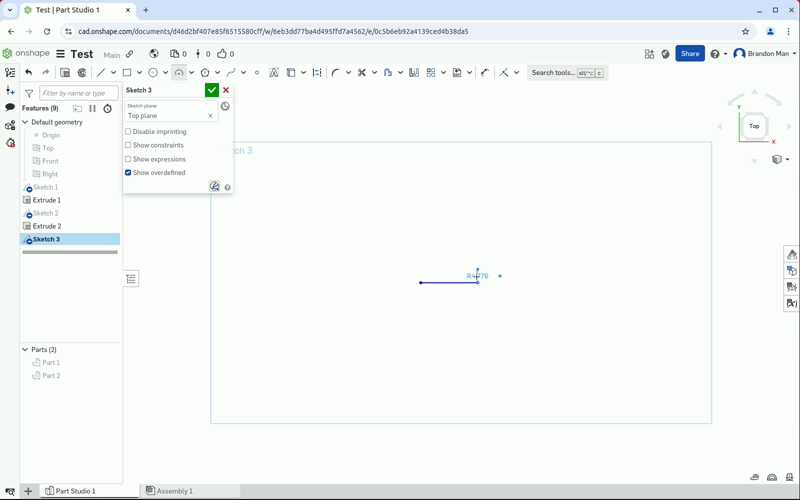
key_up(shift)
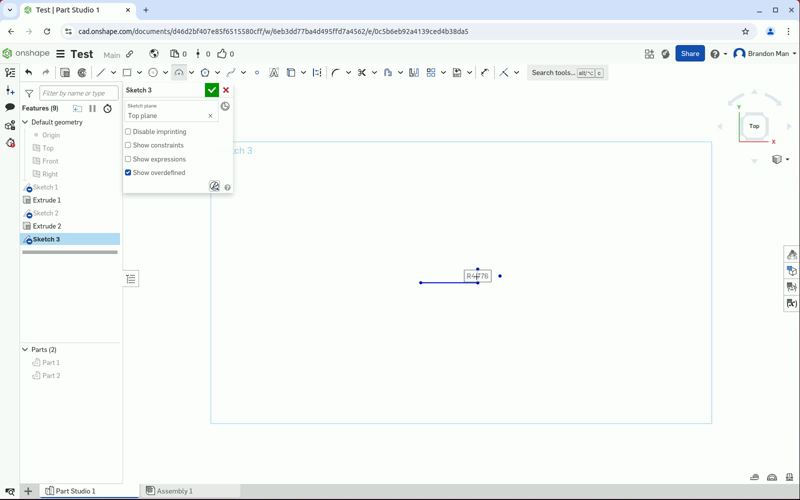
key(esc)
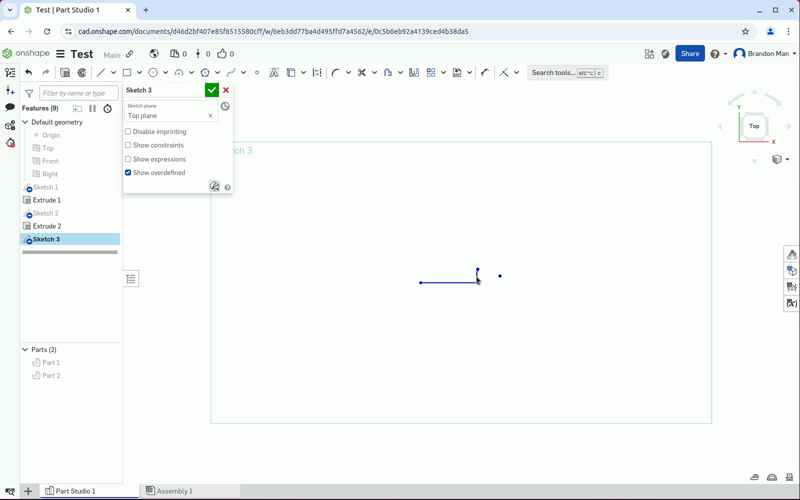
key(l)
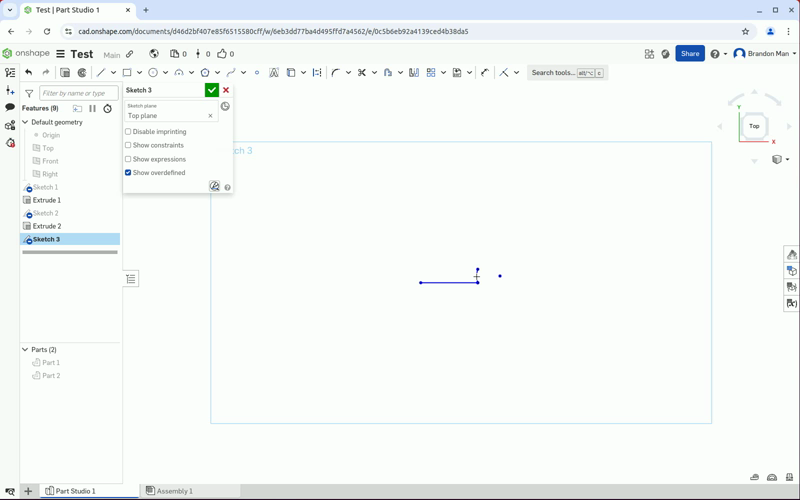
mouse_move(477, 269)
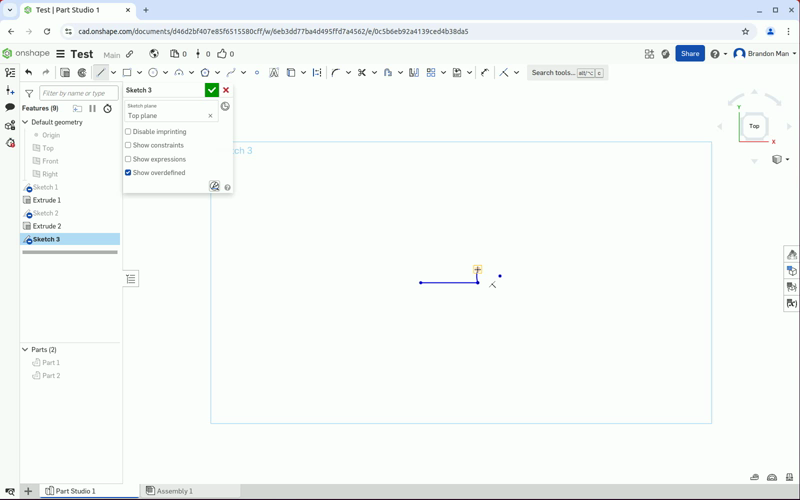
click(477, 269)
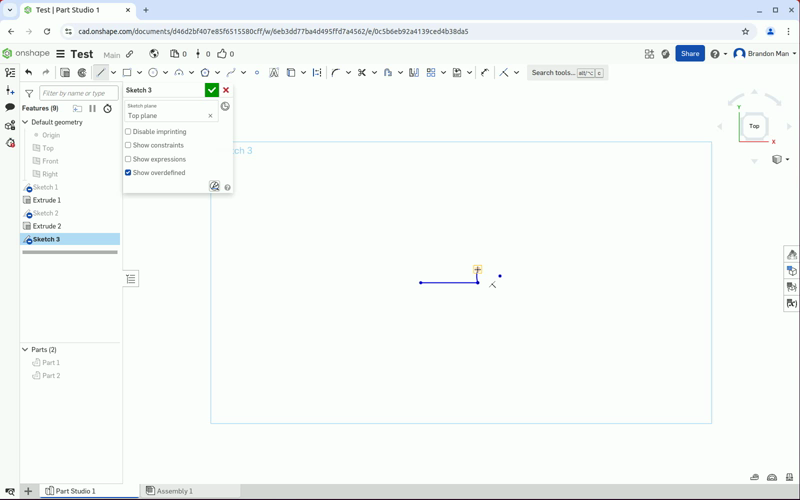
key_down(shift)
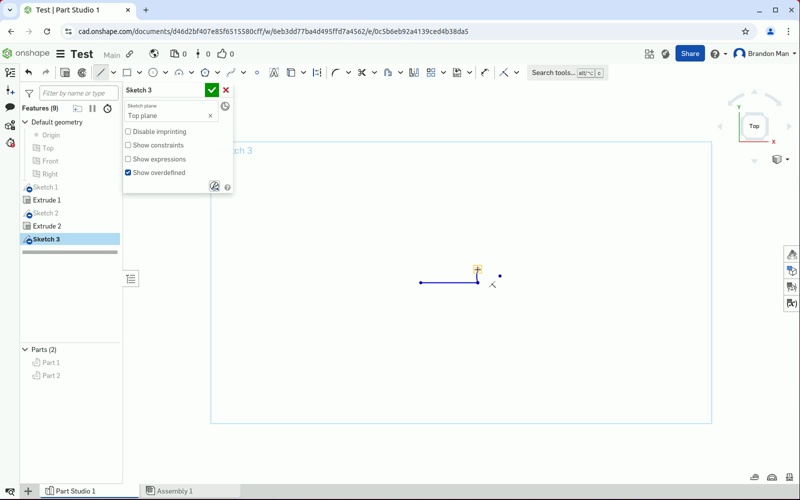
mouse_move(507, 269)
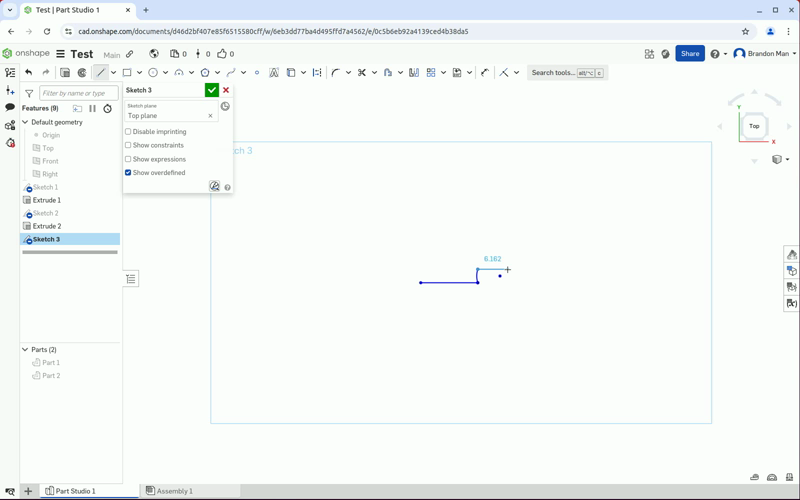
mouse_move(420, 269)
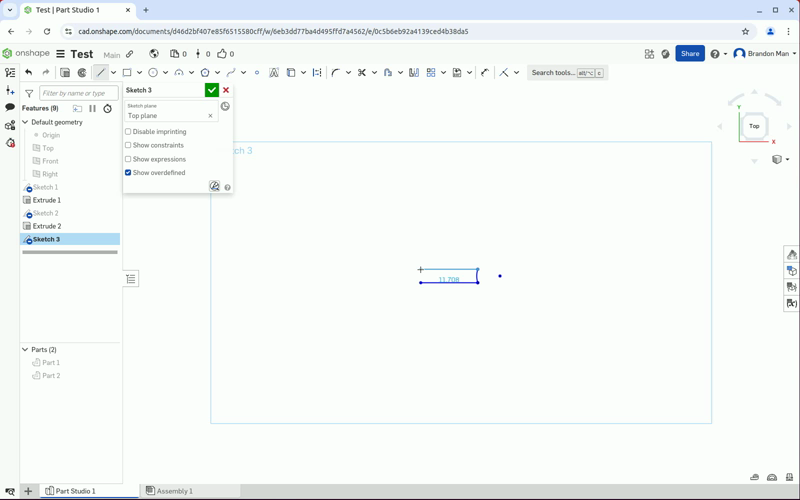
click(420, 269)
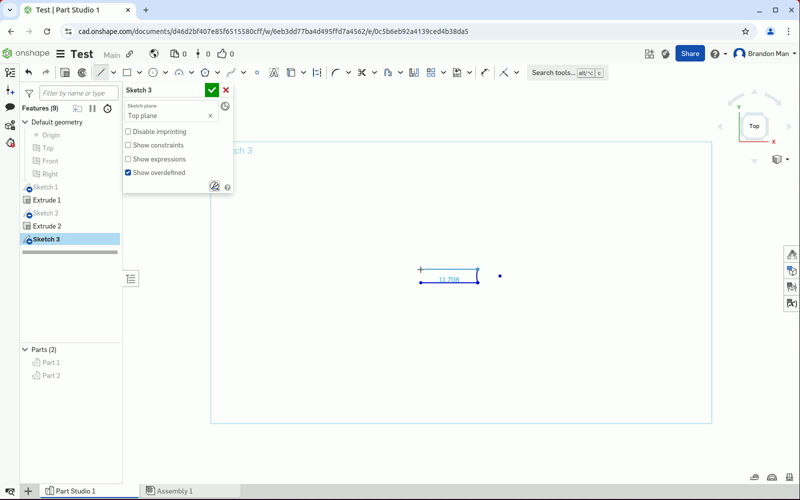
key_up(shift)
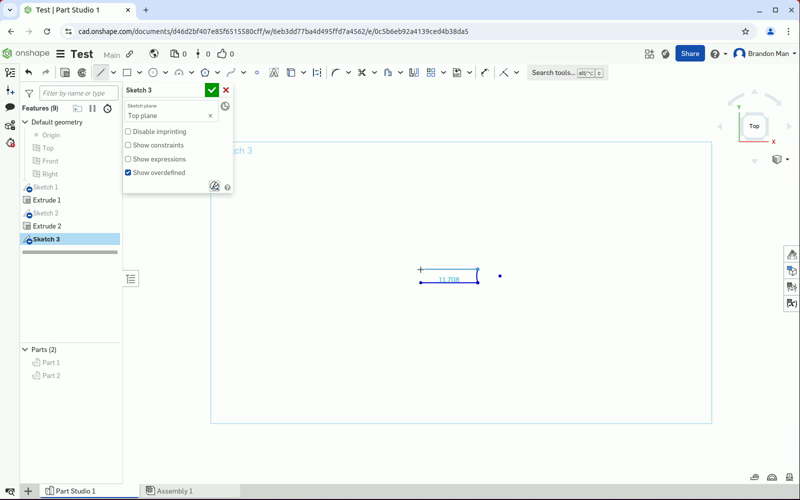
mouse_move(450, 269)
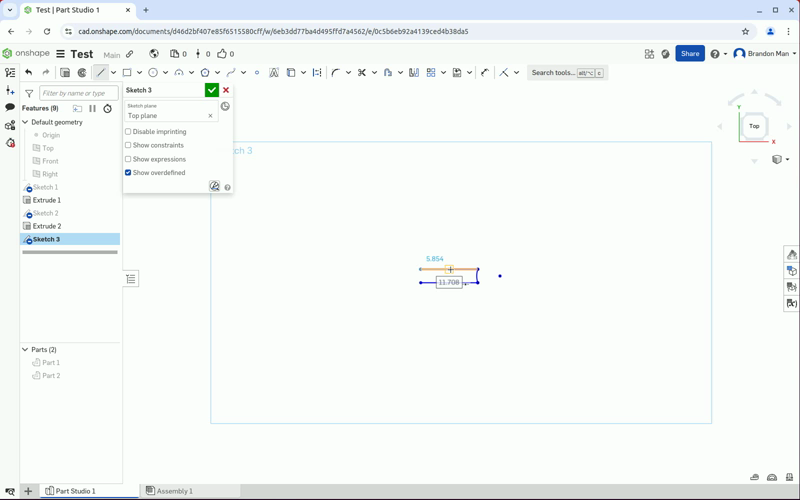
key_down(shift)
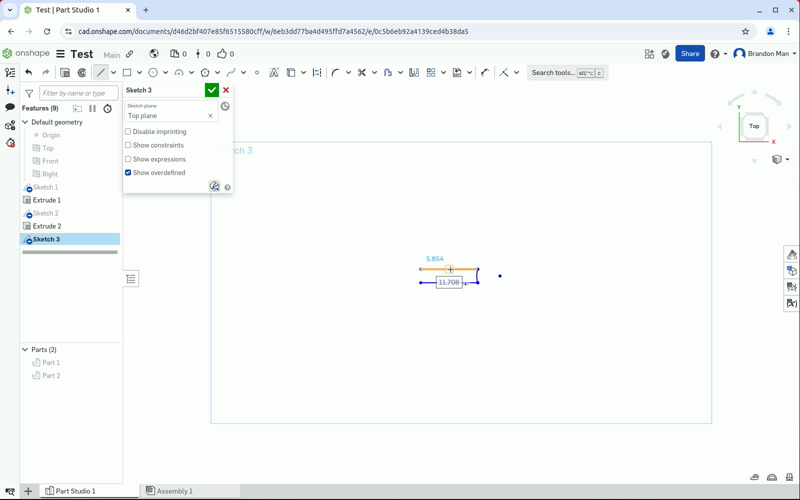
mouse_move(420, 282)
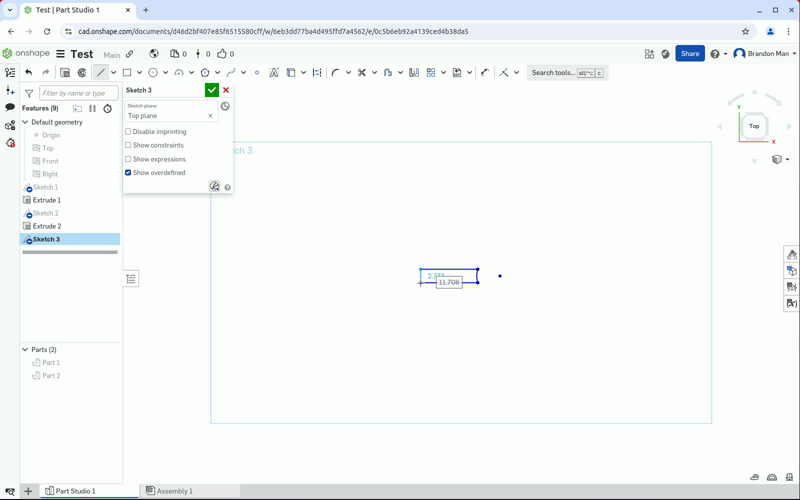
key_up(shift)
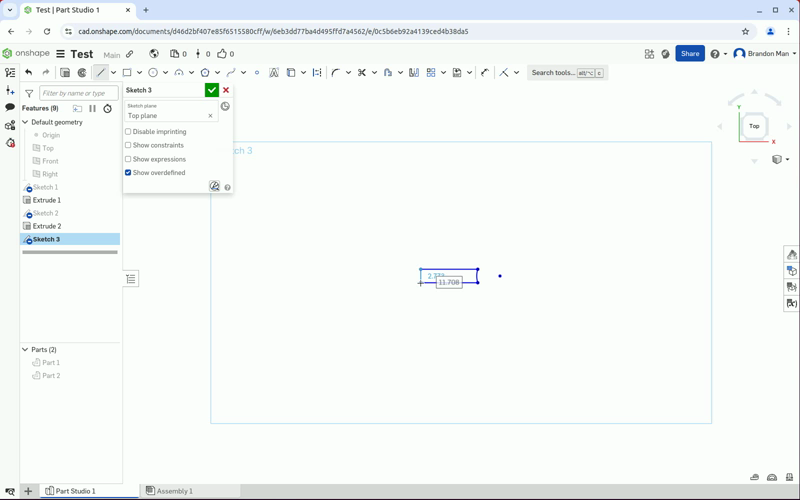
click(420, 282)
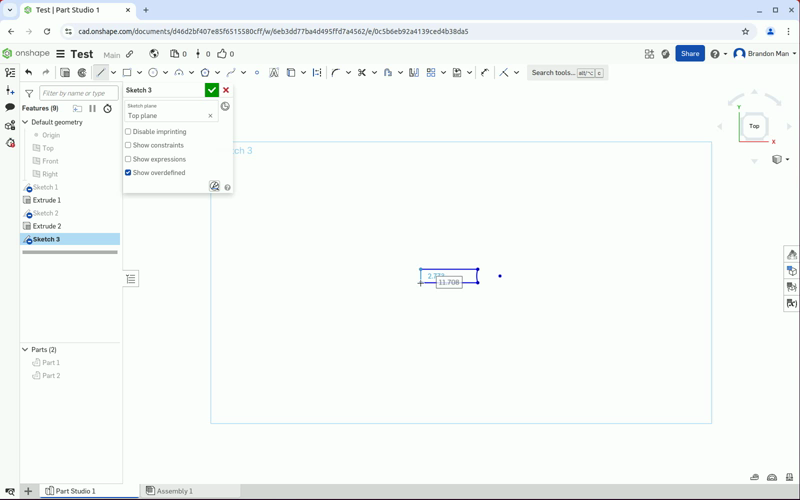
key(esc)
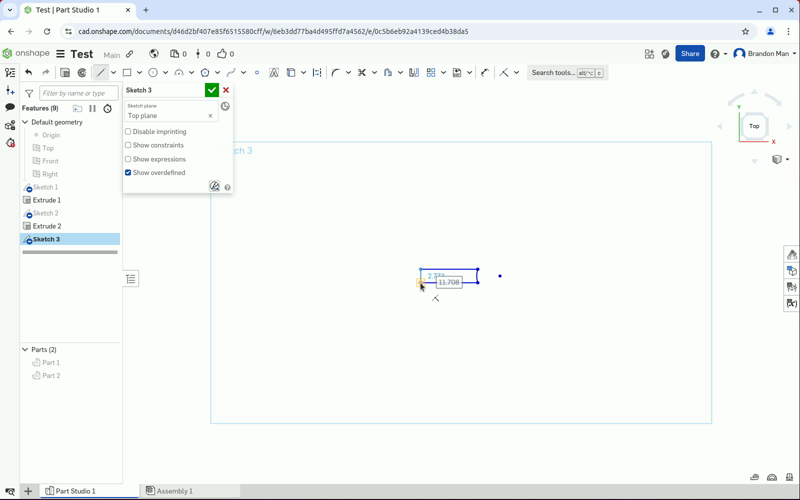
mouse_move(470, 277)
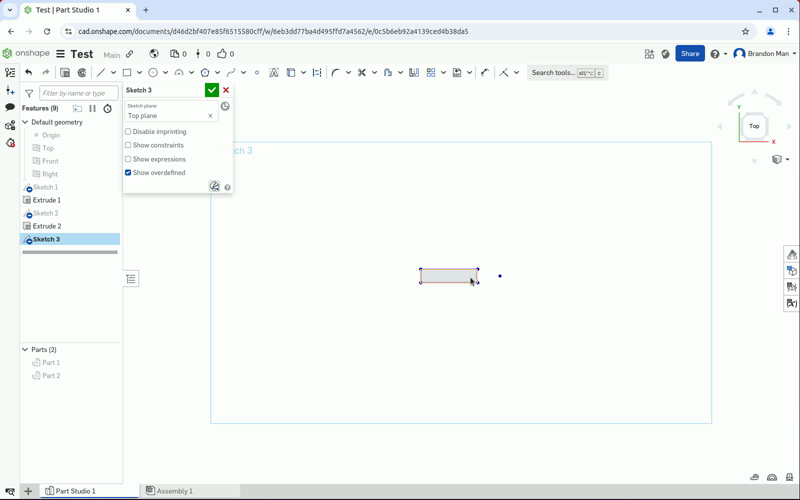
scroll(6)
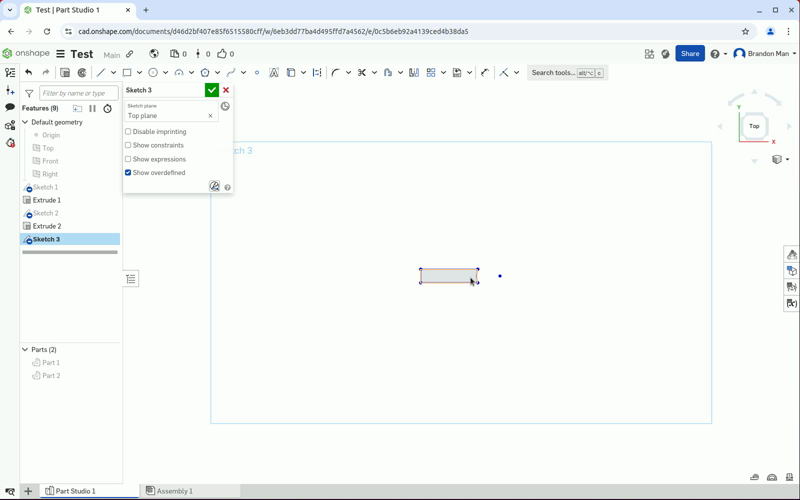
scroll(6)
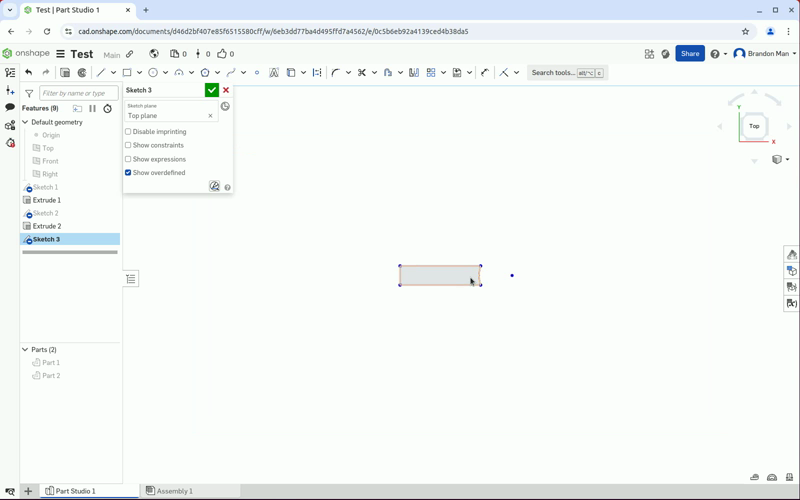
scroll(6)
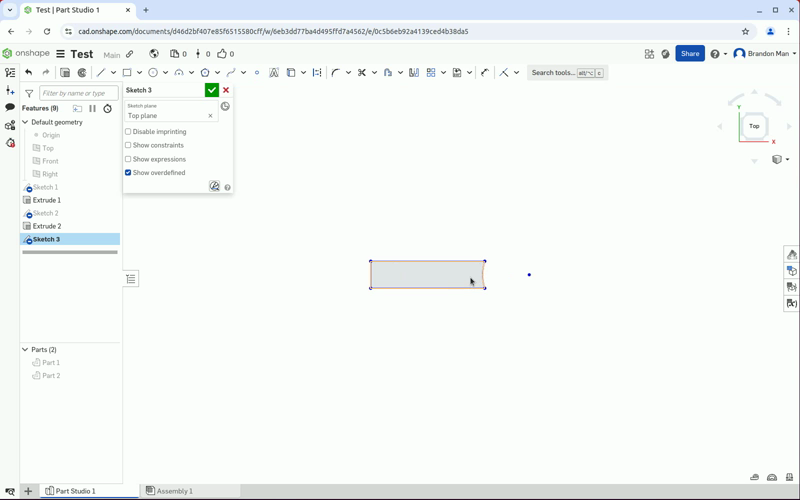
scroll(6)
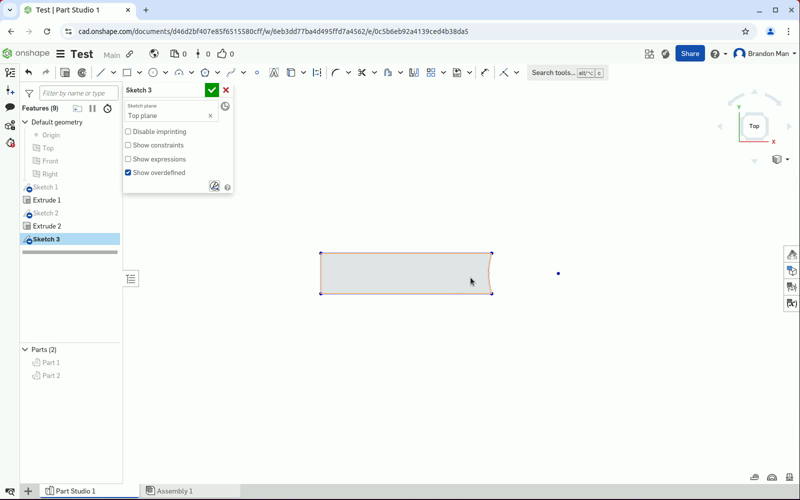
scroll(6)
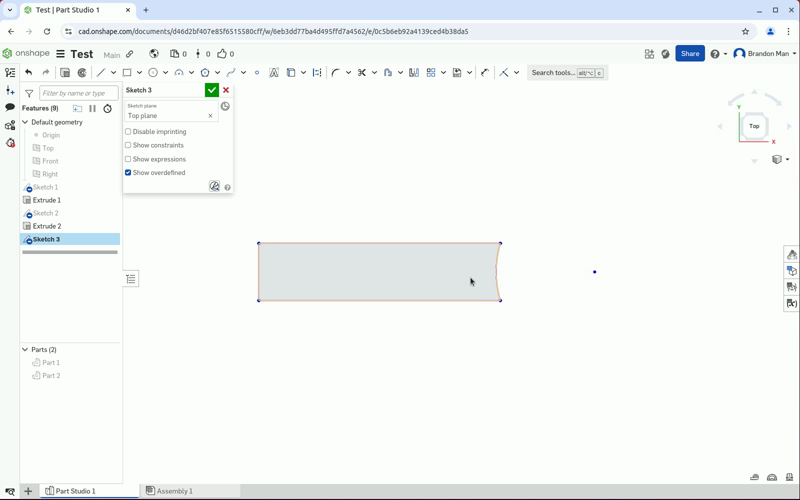
scroll(6)
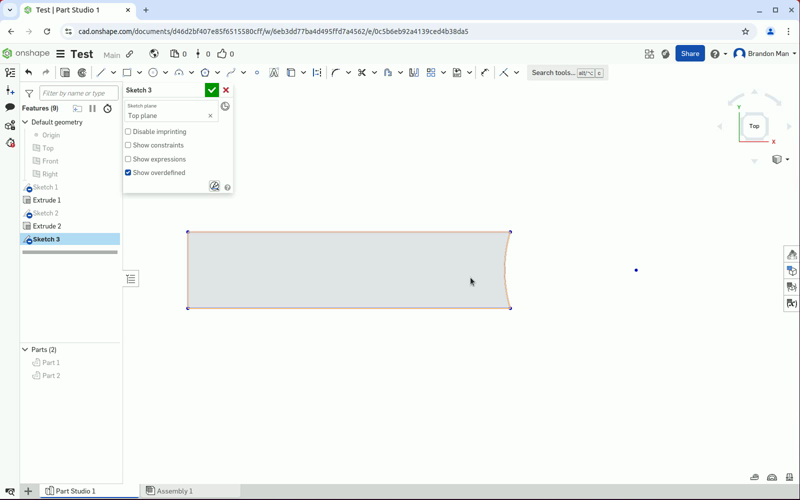
scroll(6)
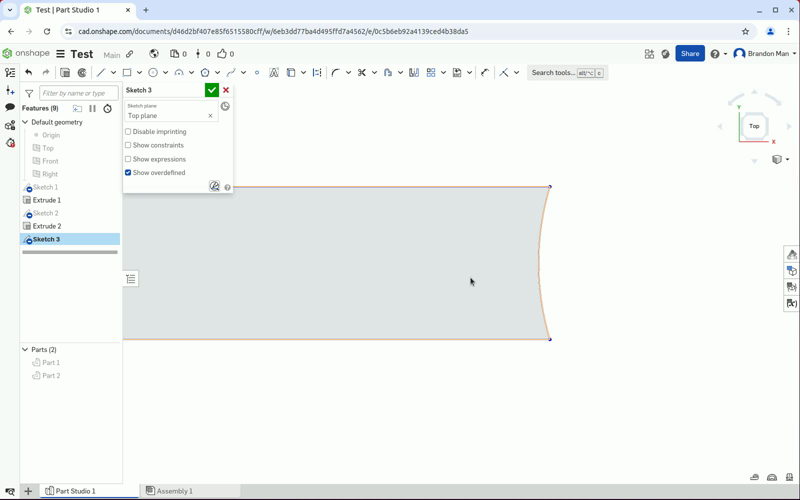
click(470, 277)
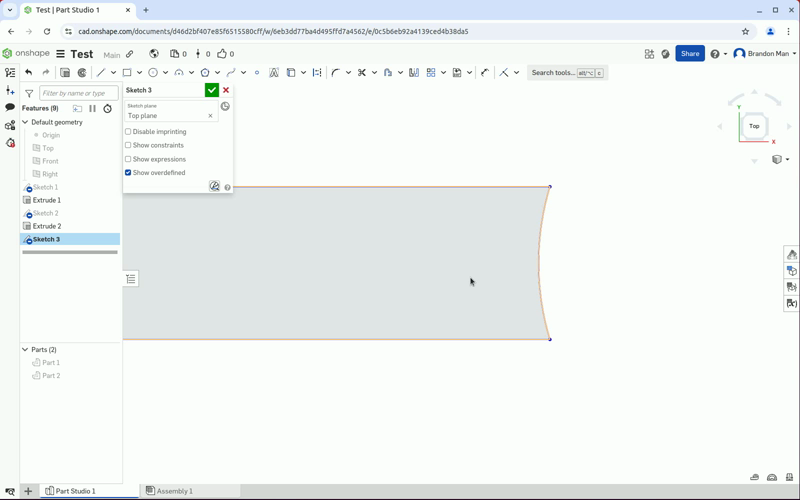
scroll(-6)
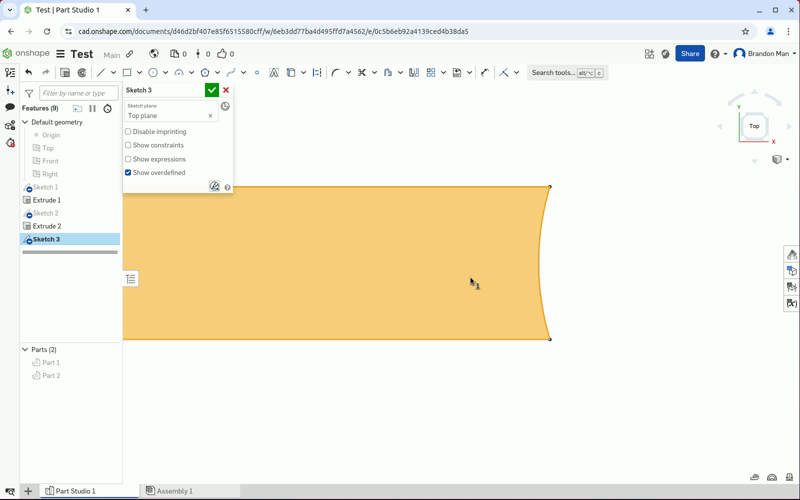
scroll(-6)
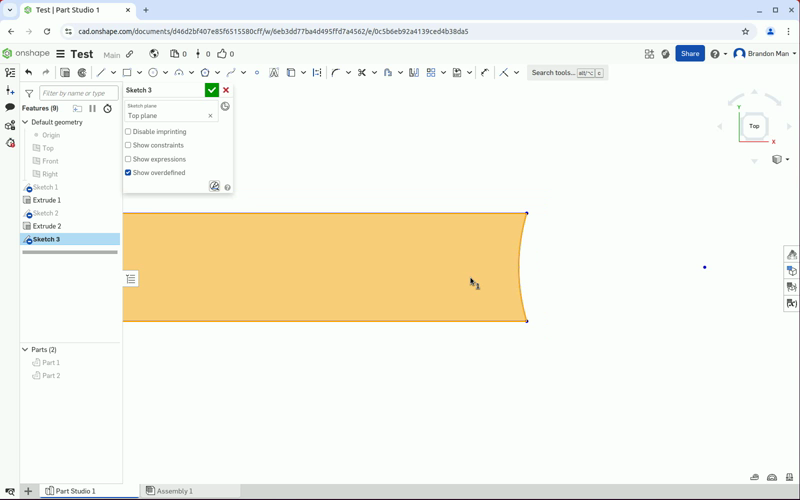
scroll(-6)
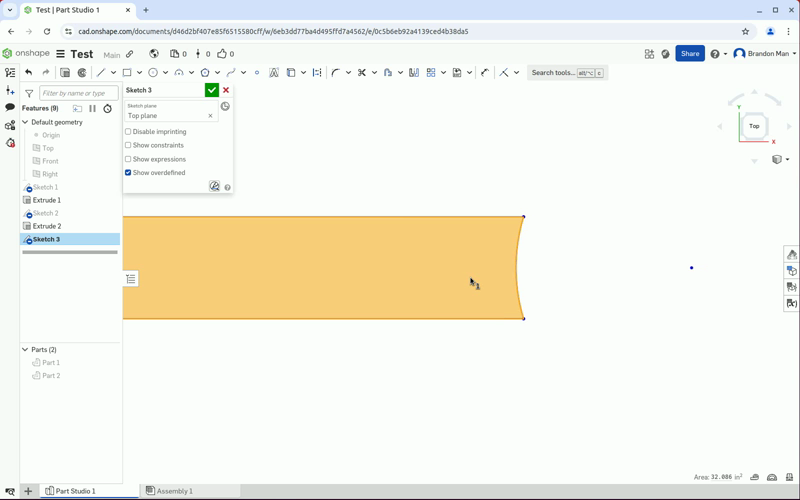
scroll(-6)
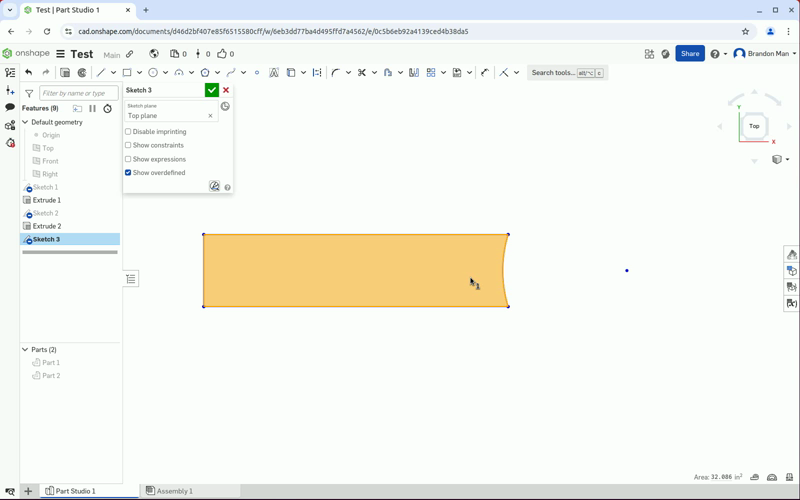
scroll(-6)
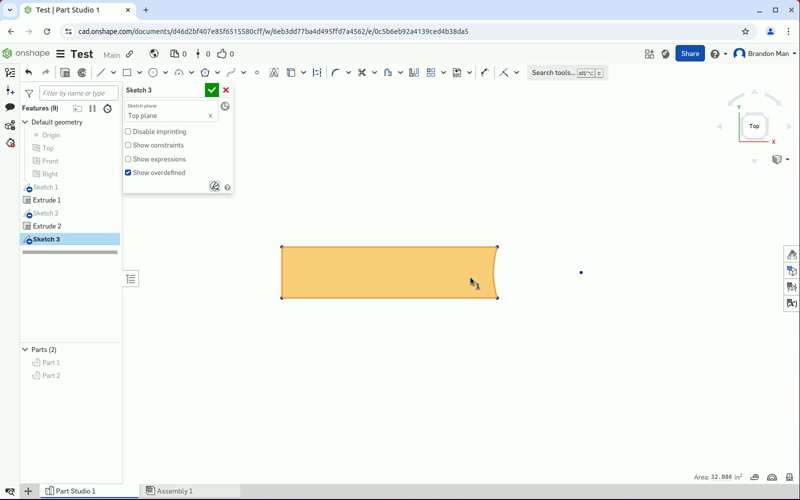
scroll(-6)
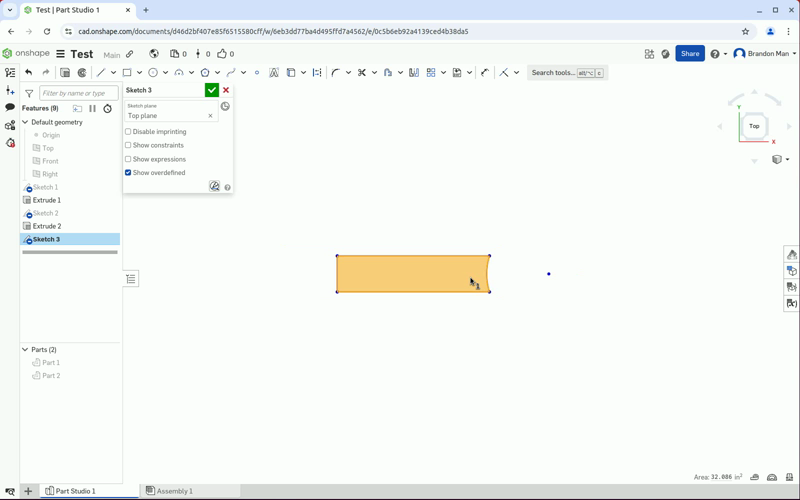
scroll(-6)
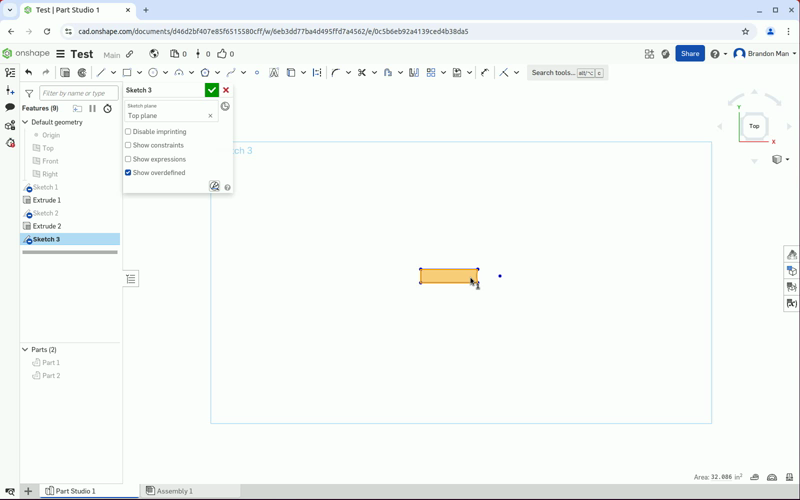
mouse_move(73, 352)
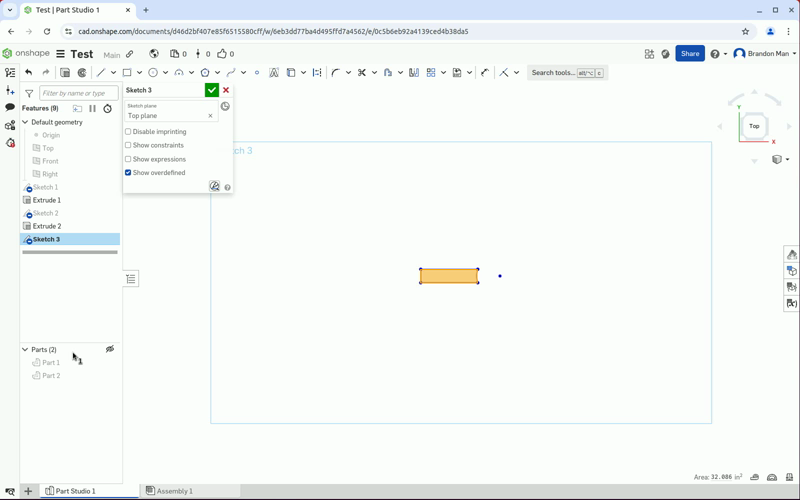
key(shift+y)
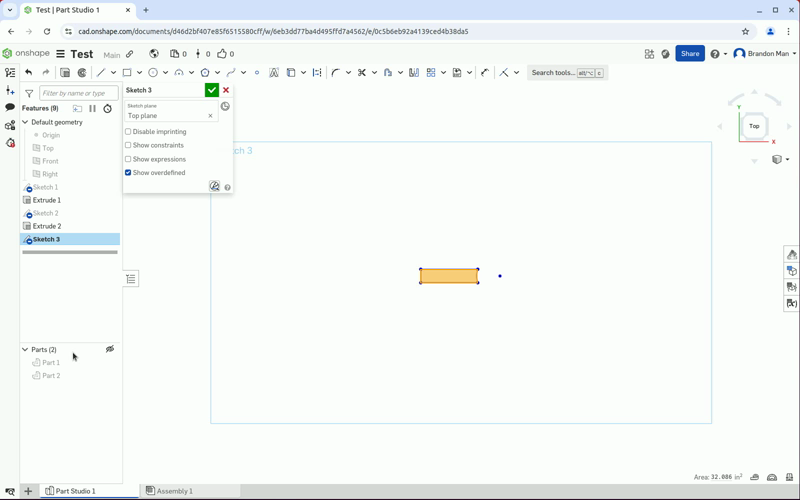
key(shift+e)
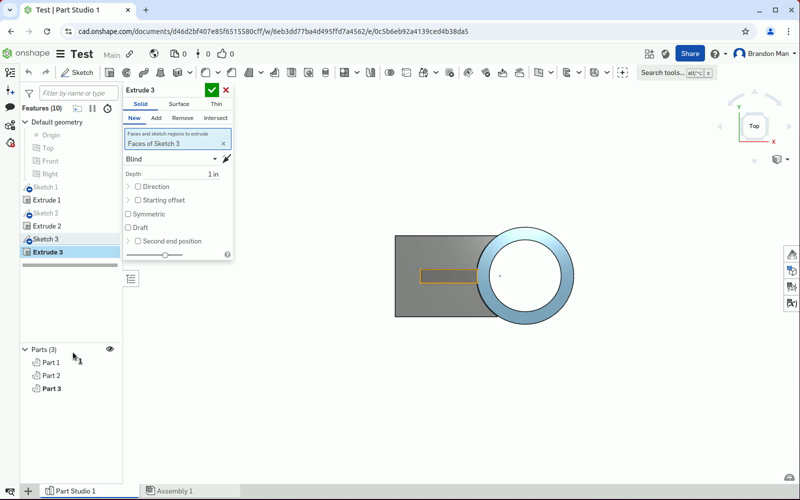
mouse_move(143, 106)
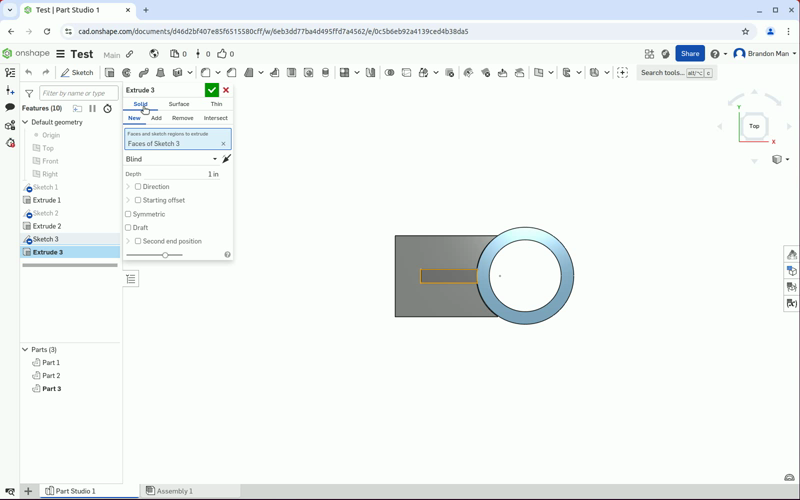
click(143, 106)
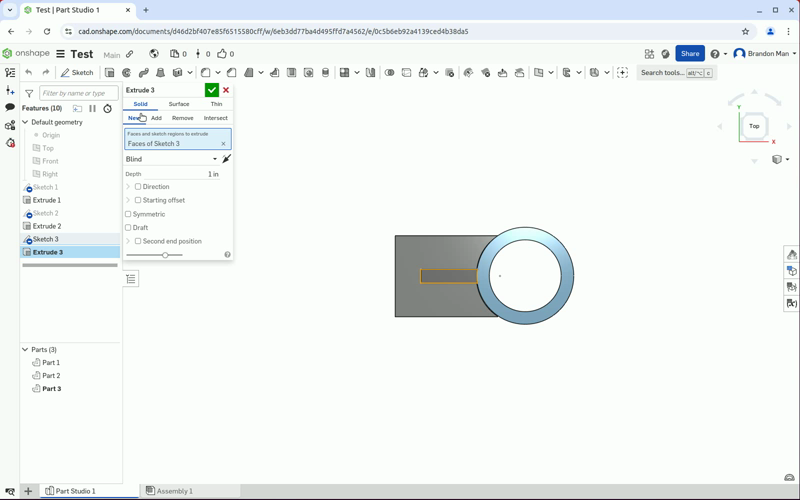
mouse_move(137, 120)
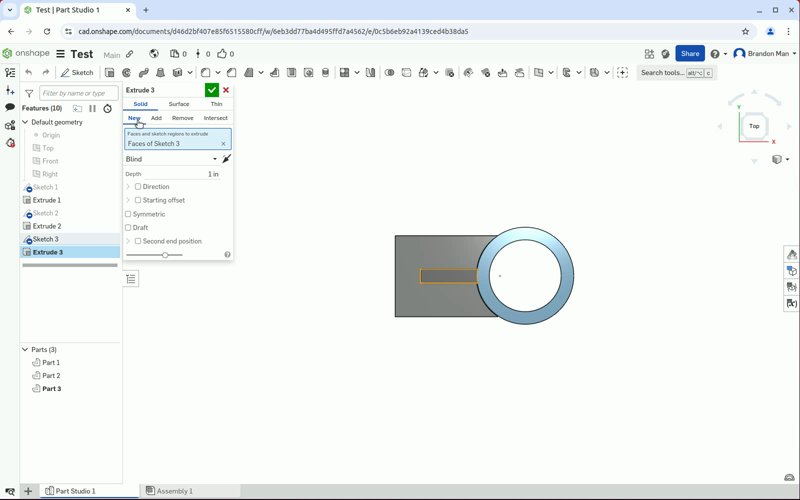
click(137, 120)
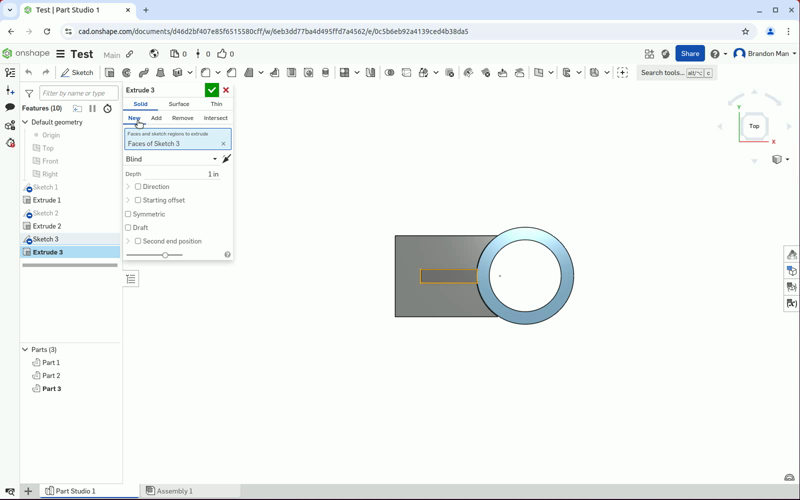
key(tab, 4)
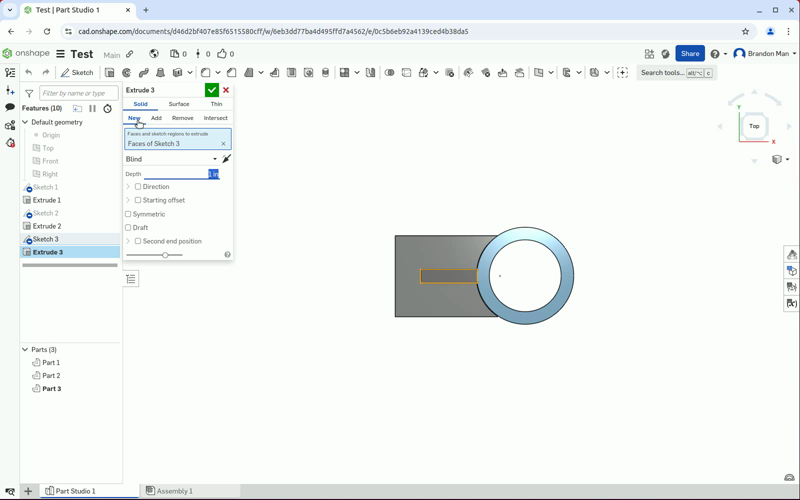
text(8.184)
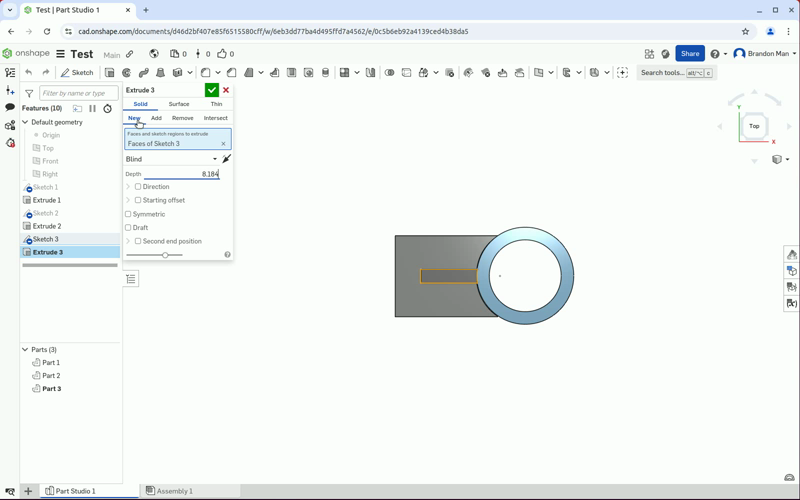
key(enter)
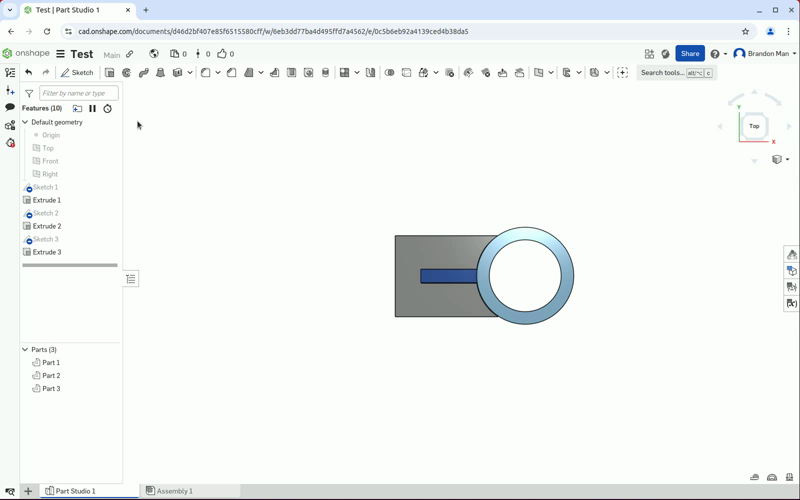
key(shift+h)
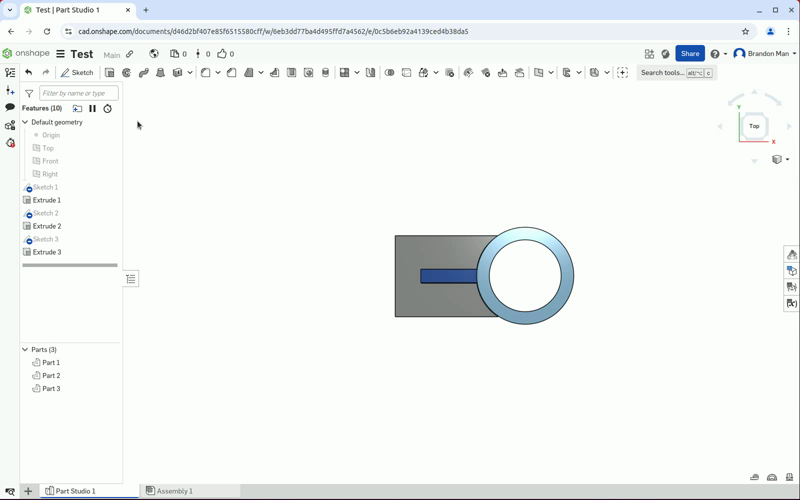
key(shift+h)
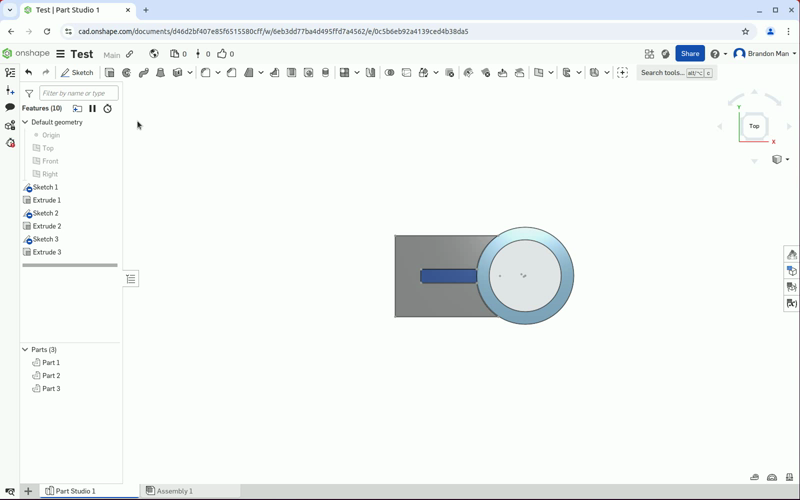
key(shift+7)
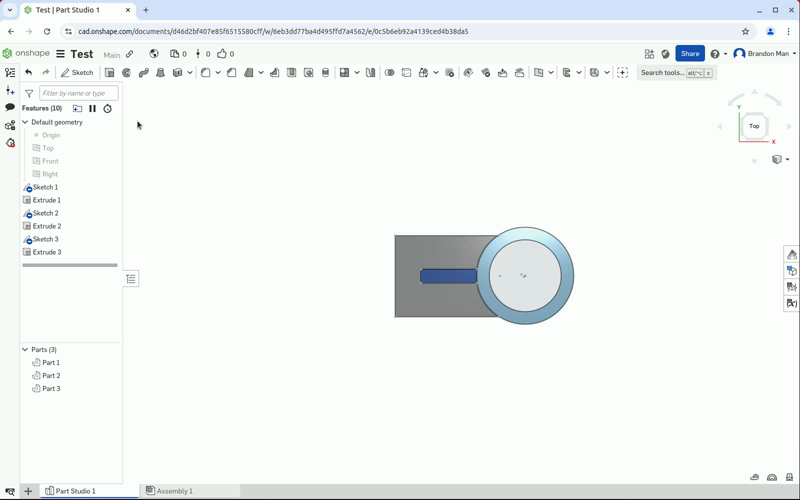
key(up, 3)
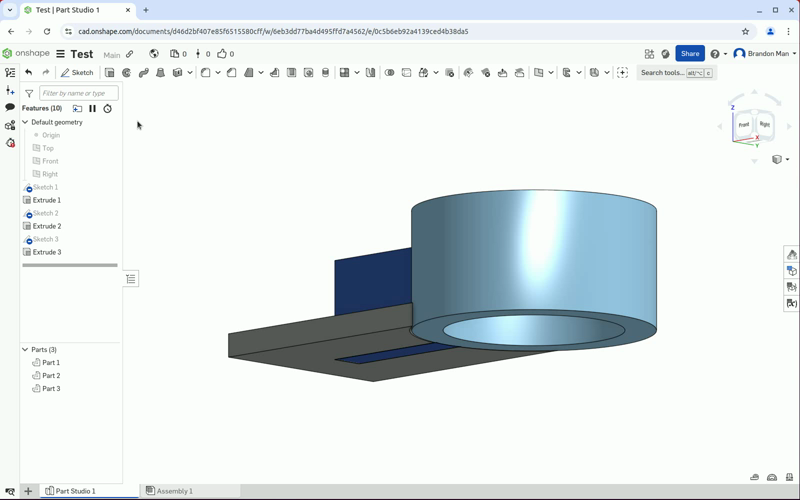
key(left, 3)
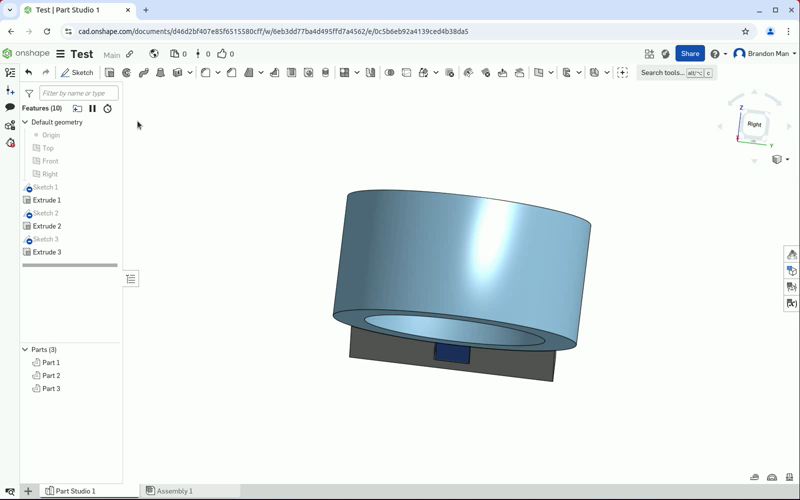
key(right, 3)
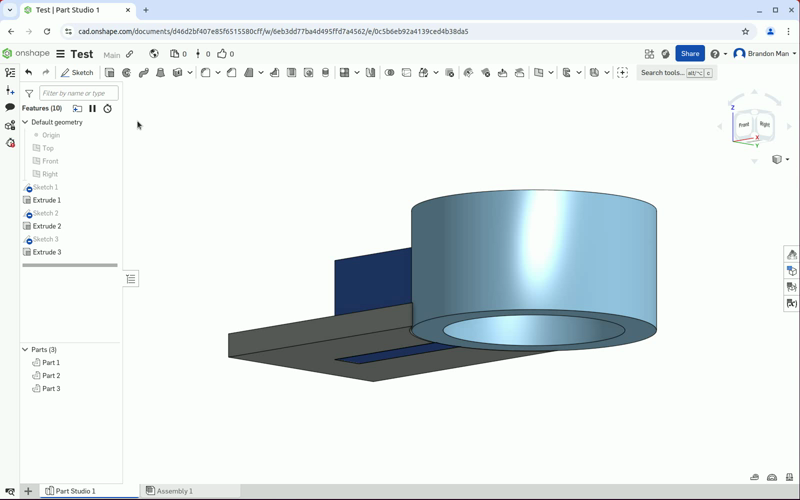
key(down, 3)
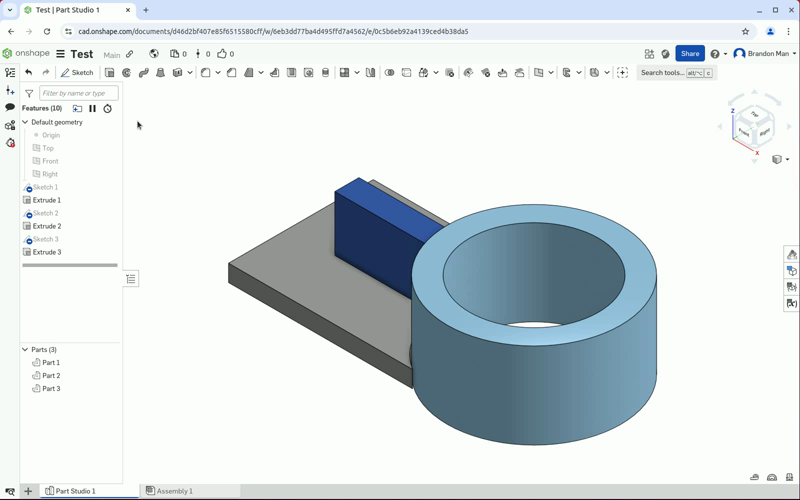
mouse_move(73, 189)
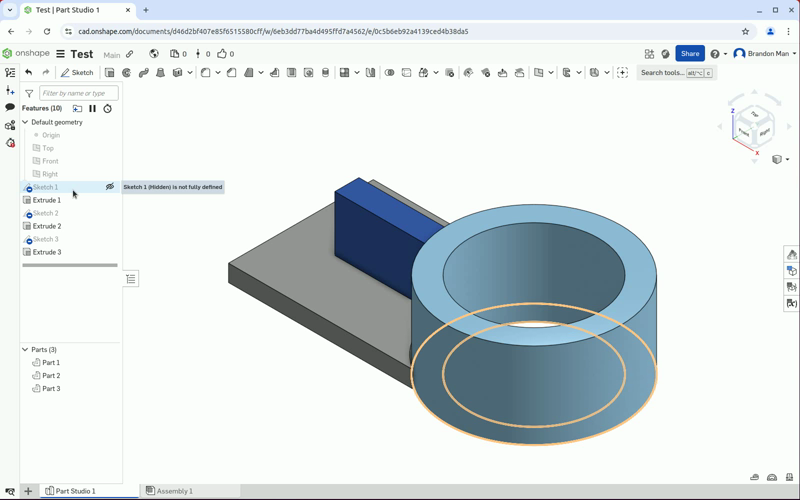
click(73, 189)